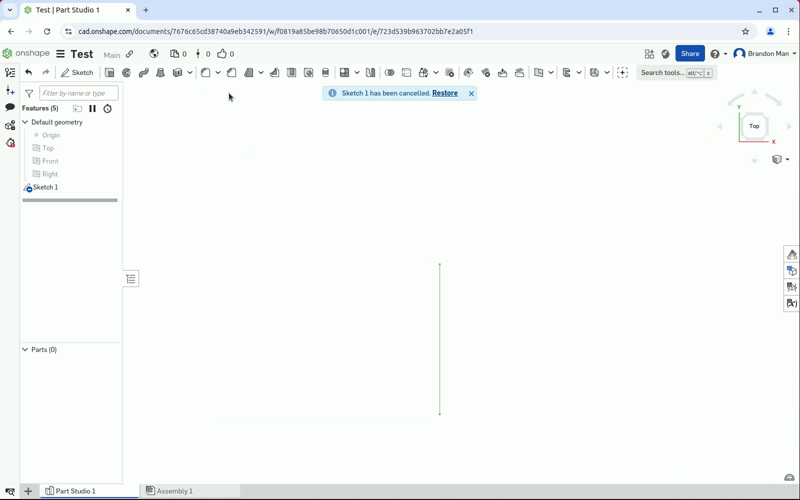
key(shift+h)
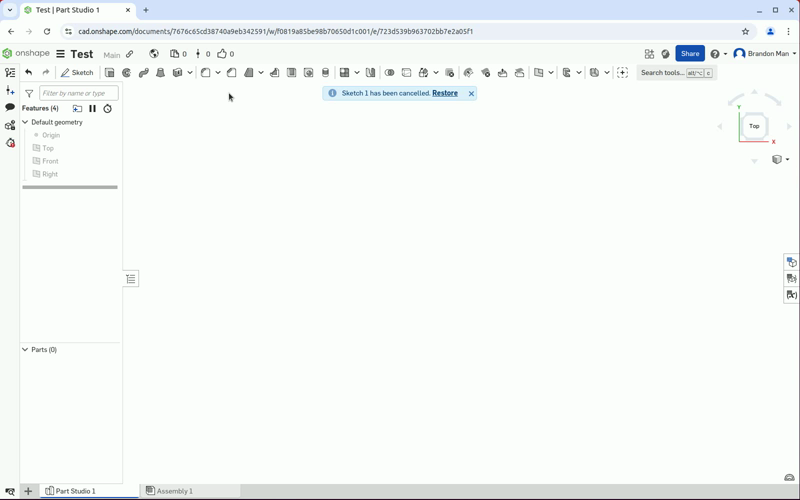
mouse_move(73, 352)
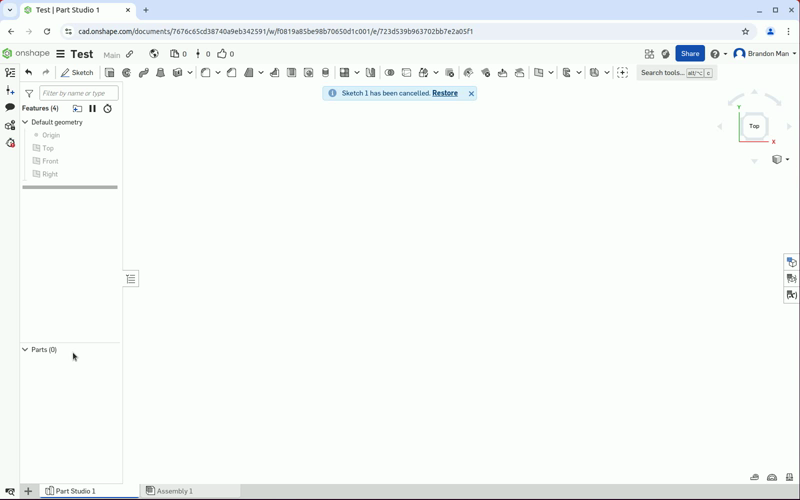
key(y)
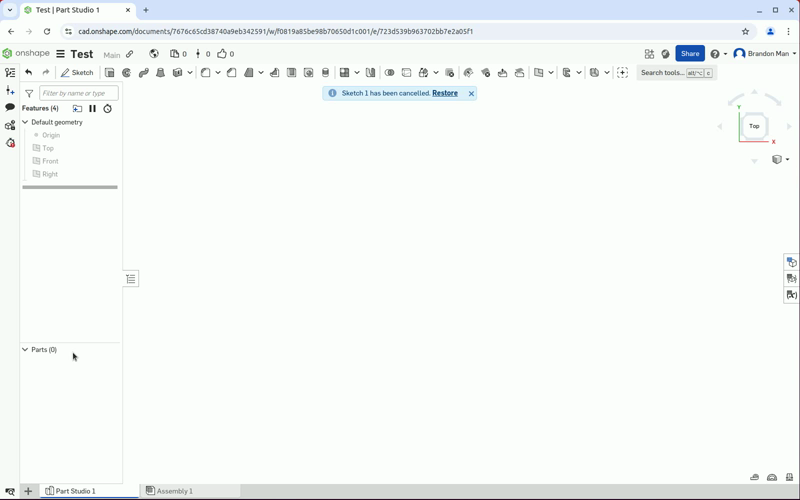
key(shift+p)
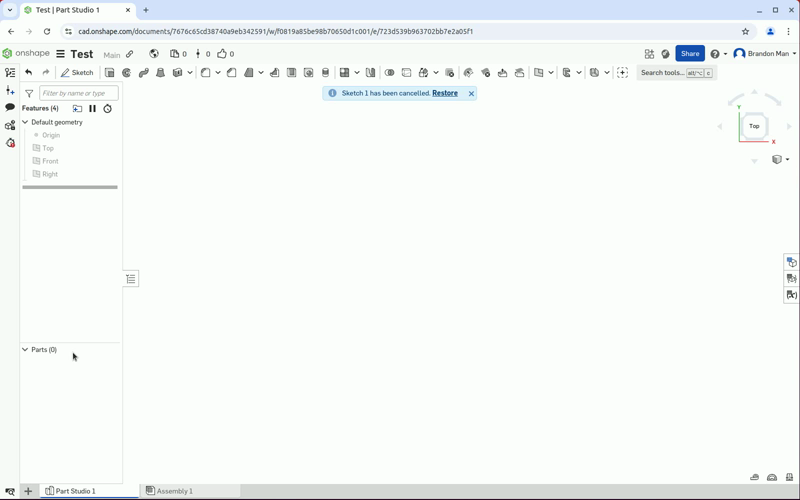
key(space)
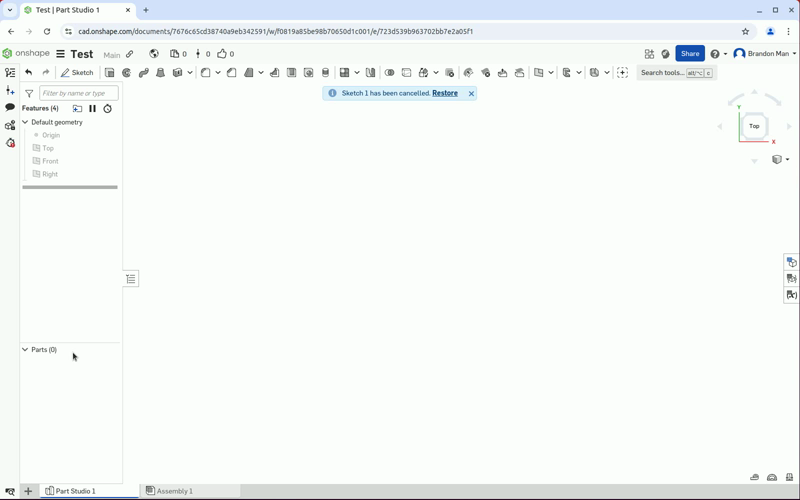
key_down(shift)
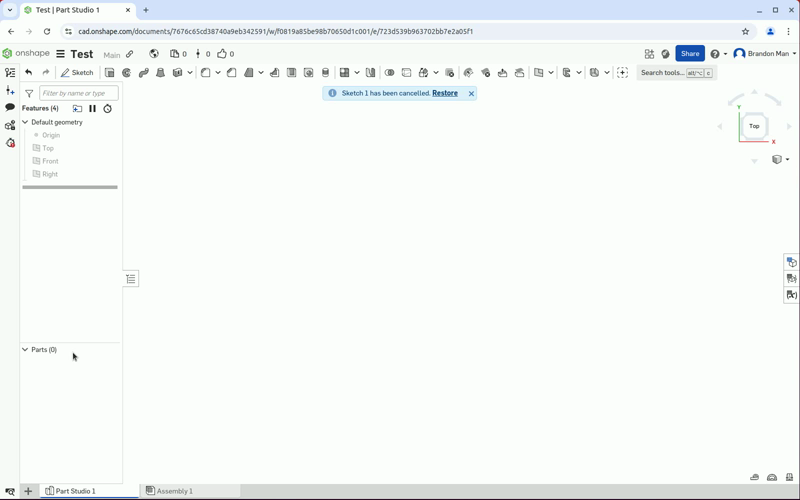
key(up)
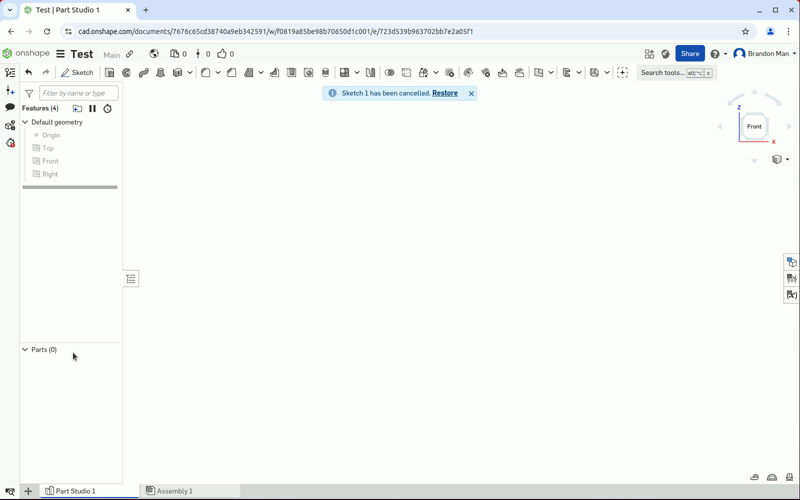
key_up(shift)
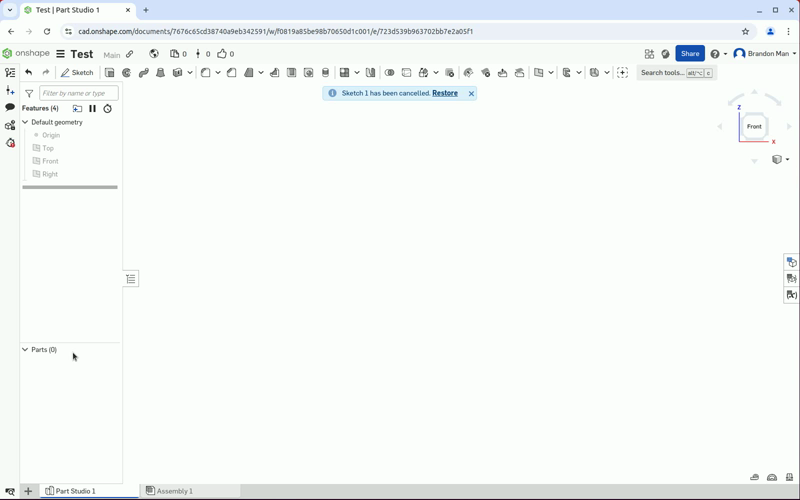
mouse_move(73, 352)
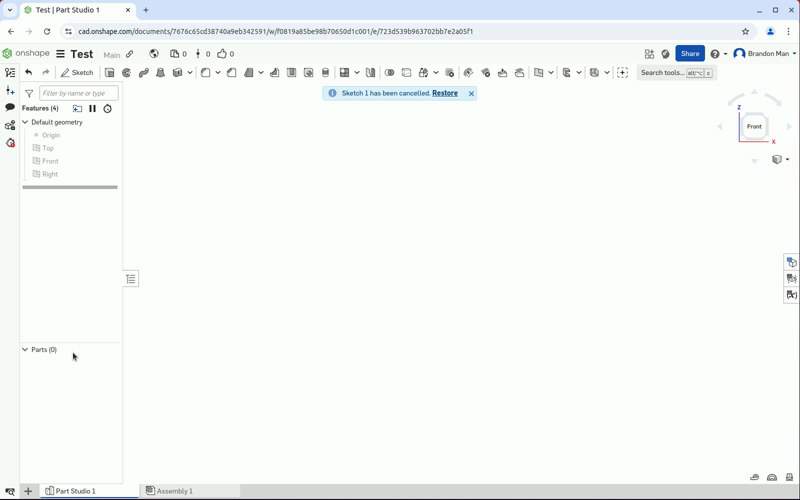
key(shift+y)
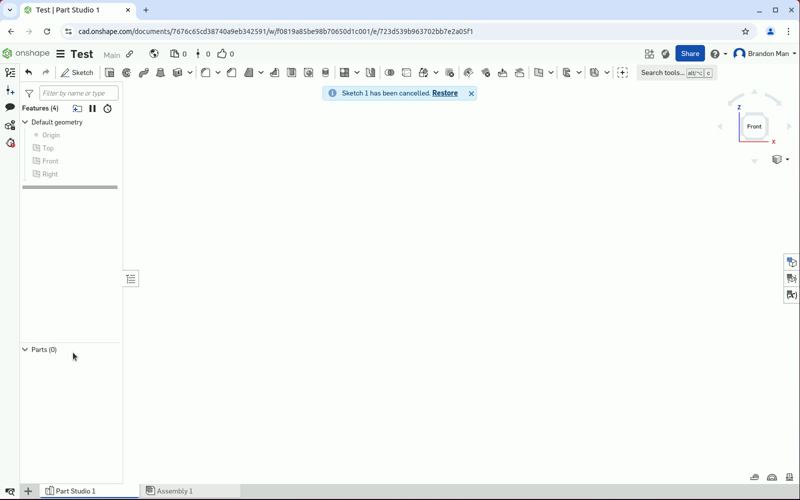
key(shift+s)
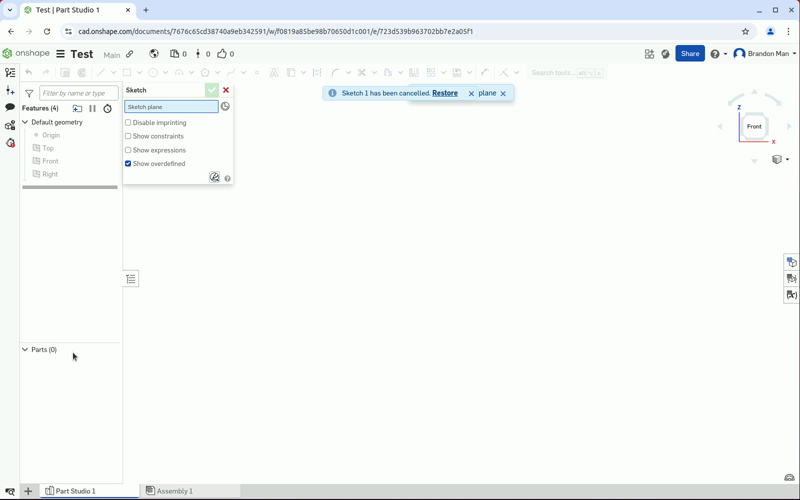
mouse_move(73, 163)
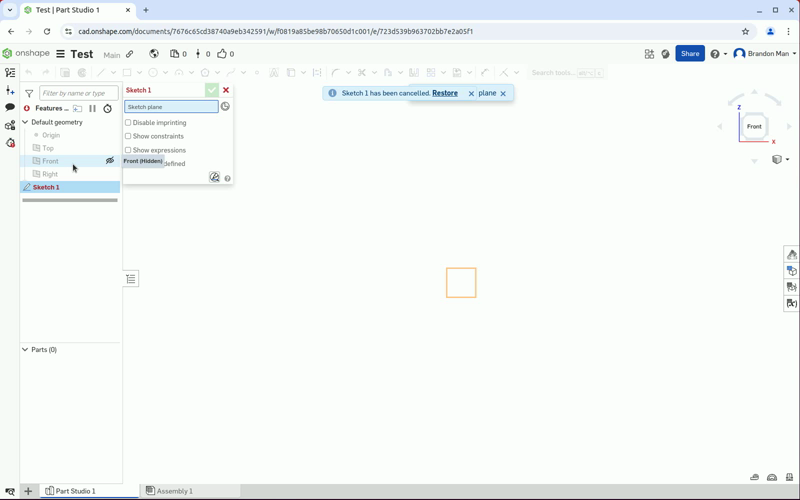
click(73, 163)
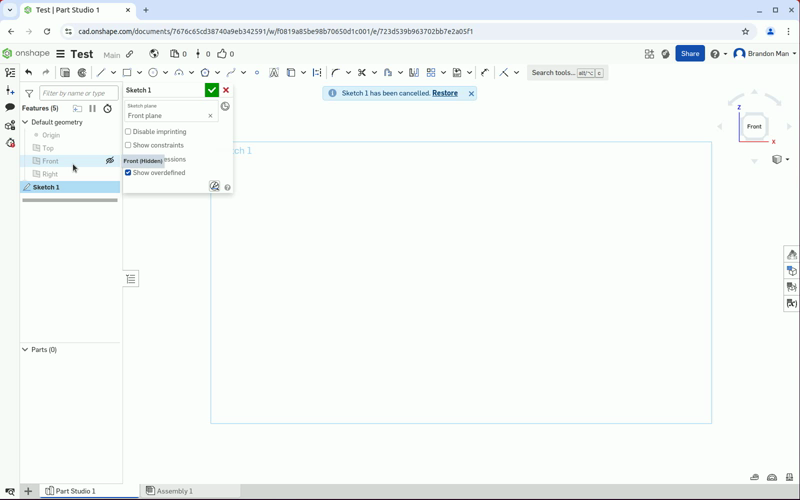
mouse_move(73, 352)
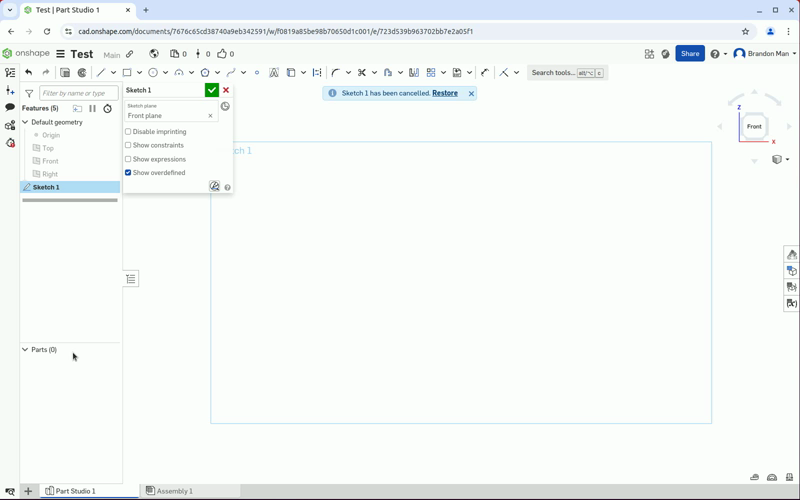
key(y)
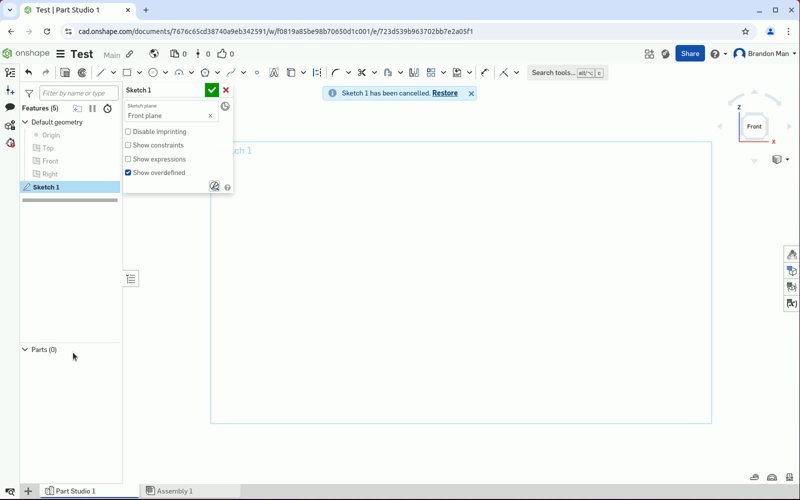
key(l)
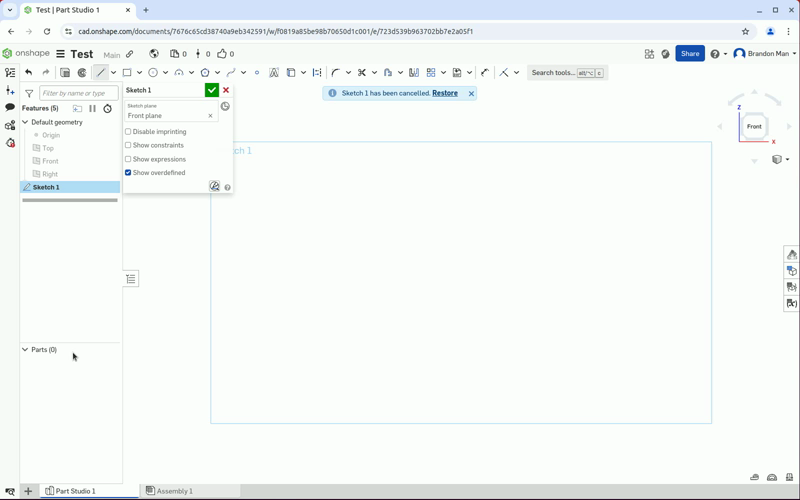
key_down(shift)
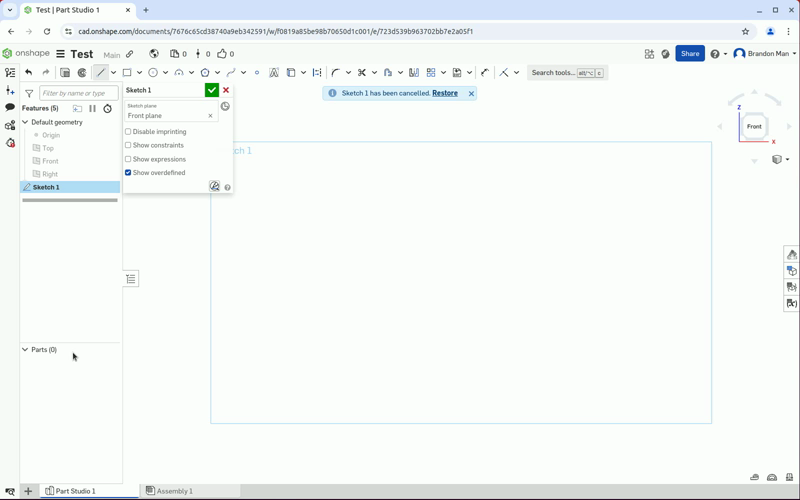
mouse_move(407, 286)
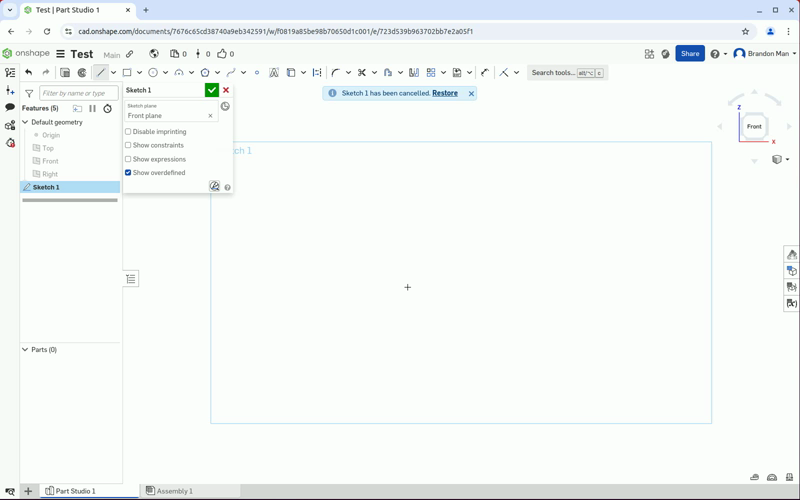
click(407, 286)
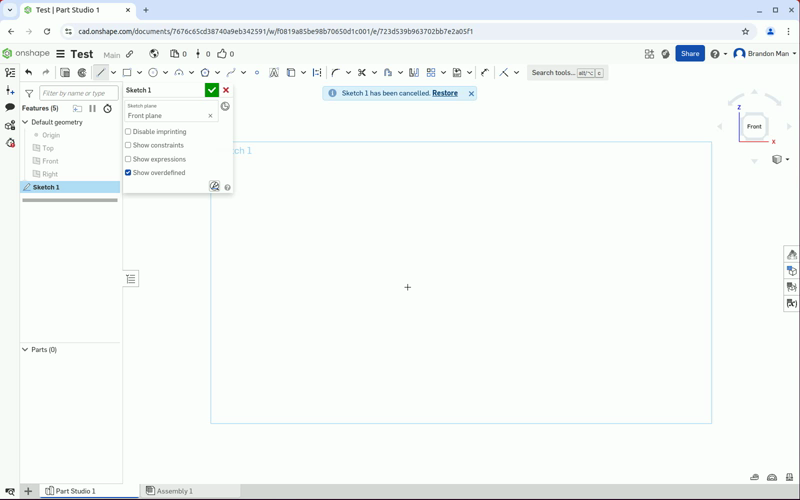
key_up(shift)
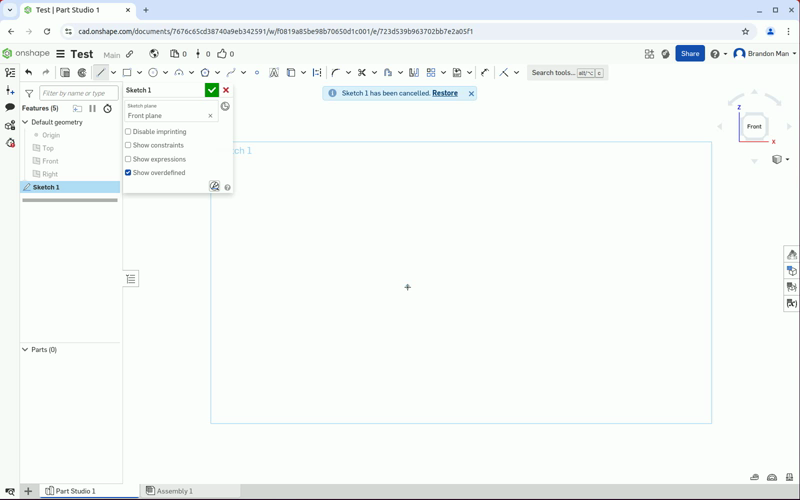
key_down(shift)
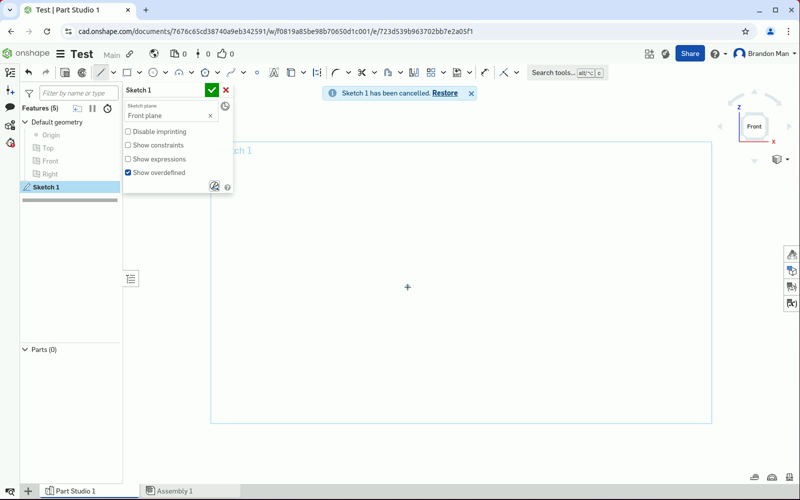
mouse_move(437, 286)
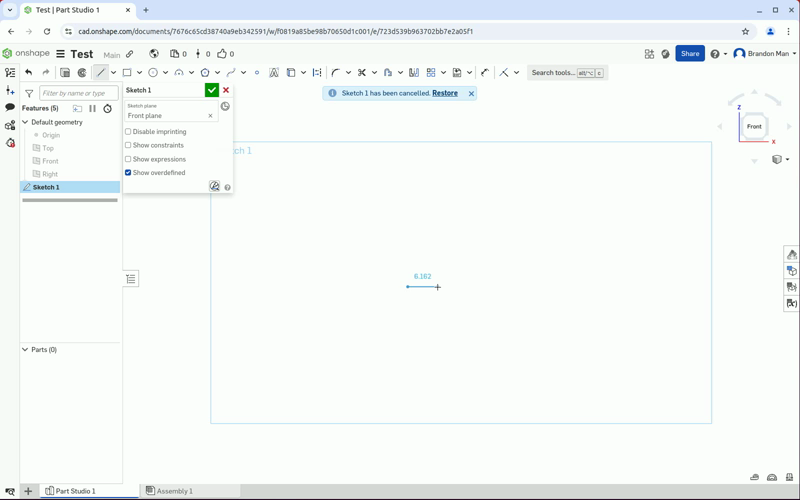
mouse_move(434, 286)
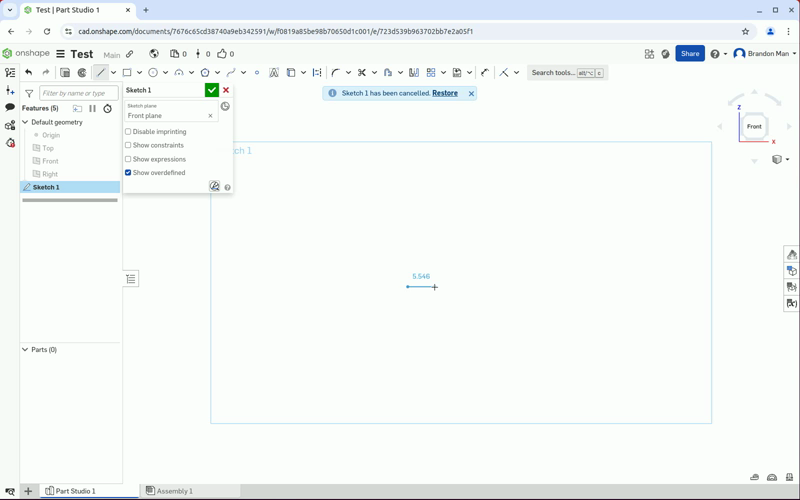
click(434, 286)
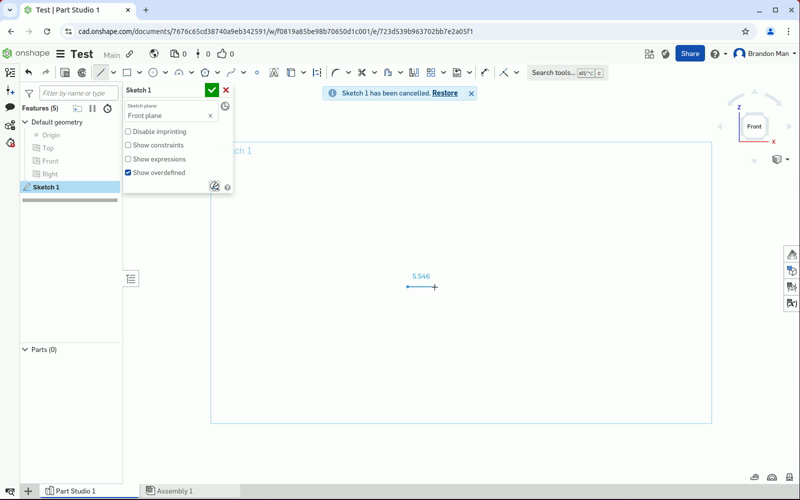
key_up(shift)
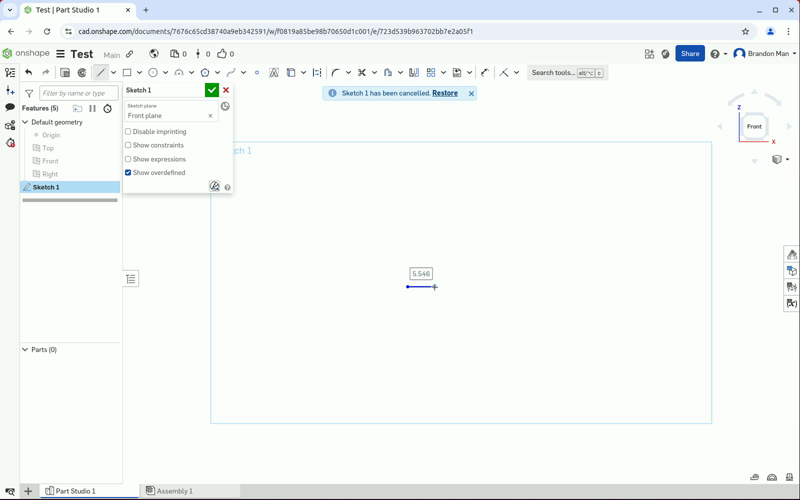
key_down(shift)
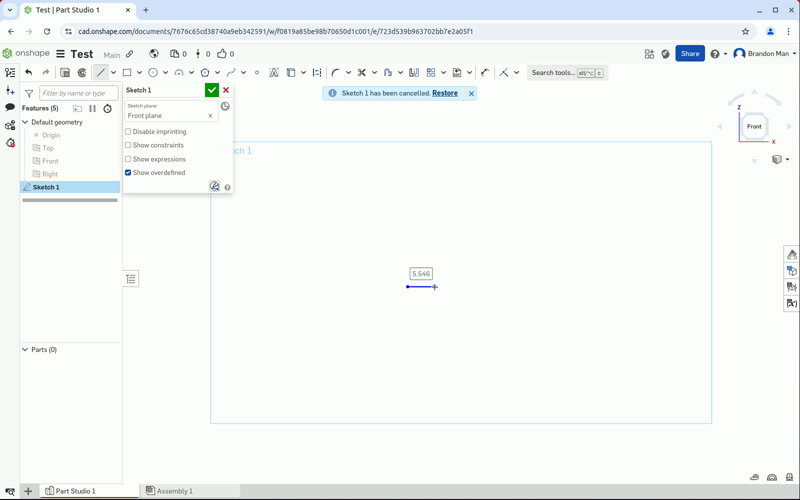
mouse_move(464, 286)
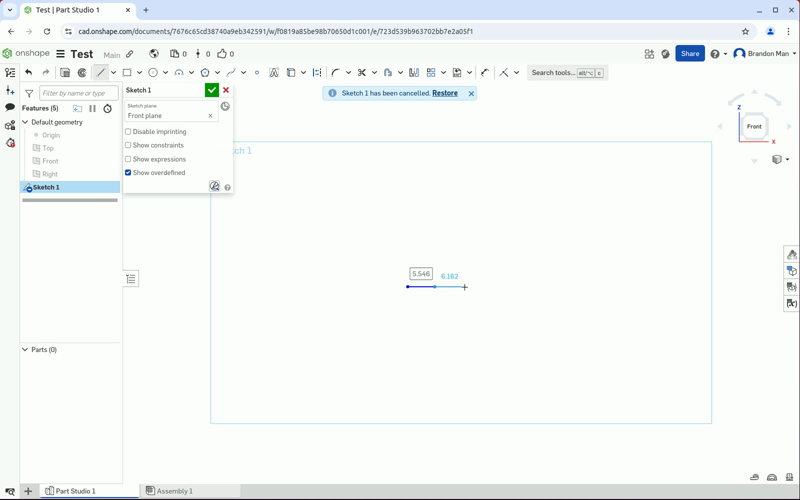
mouse_move(434, 279)
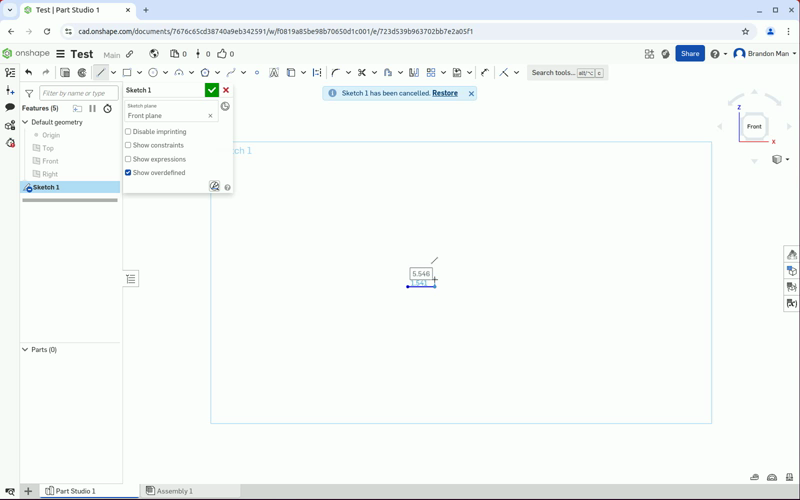
scroll(6)
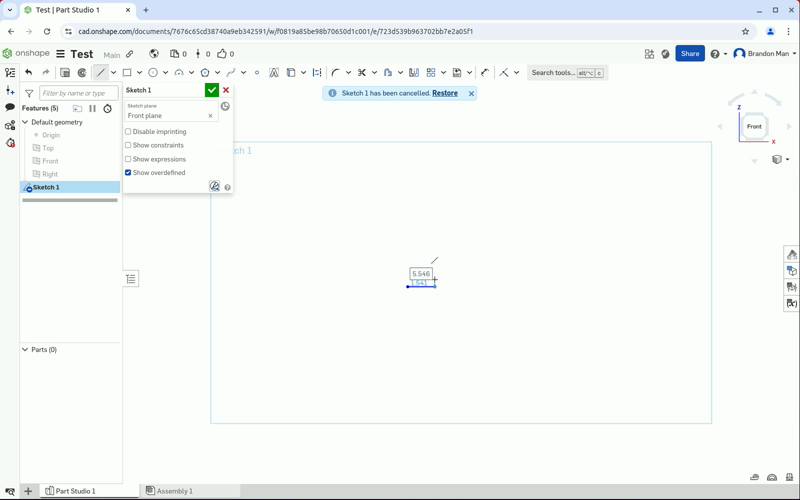
scroll(6)
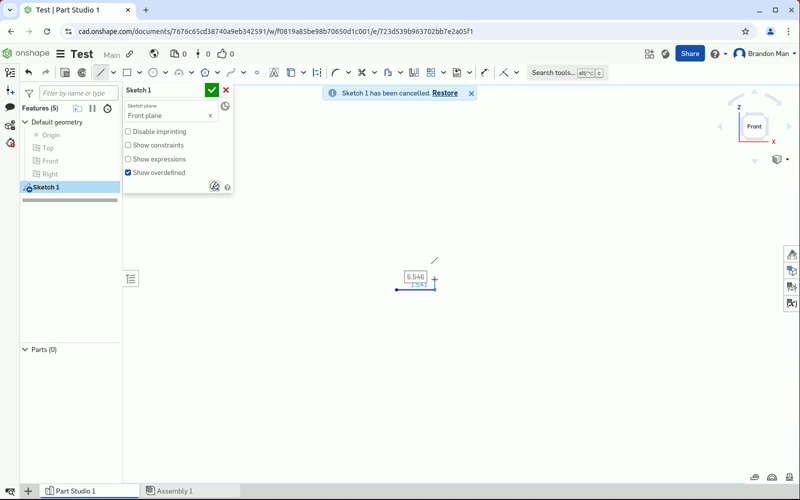
scroll(6)
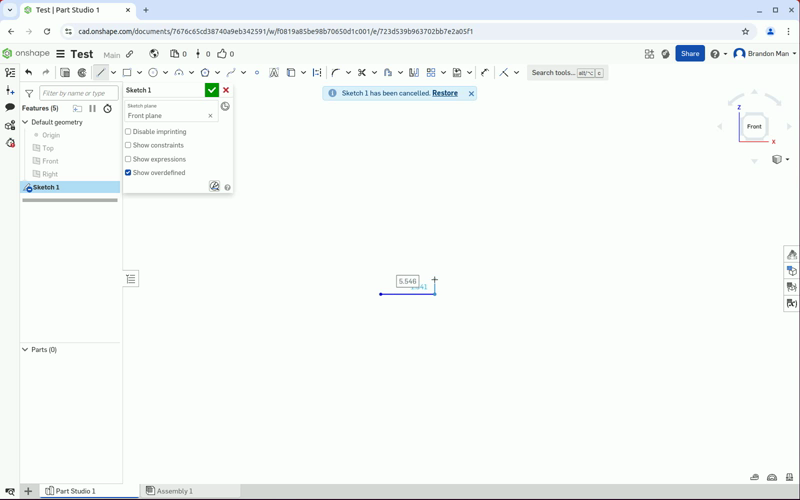
scroll(6)
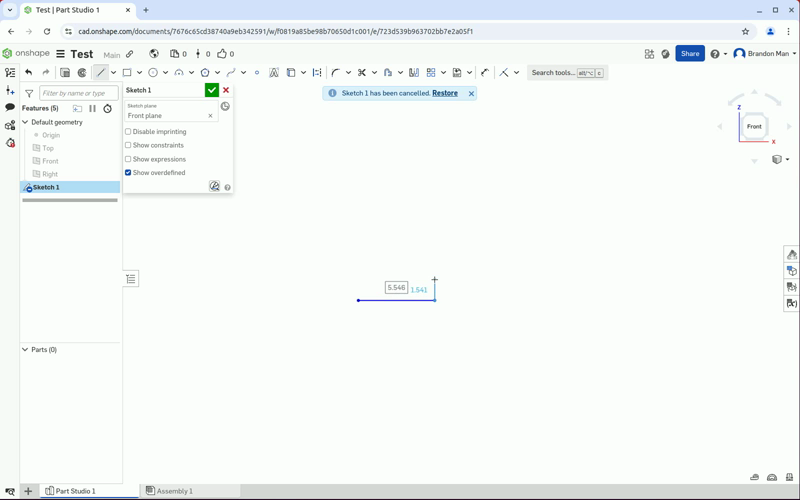
scroll(6)
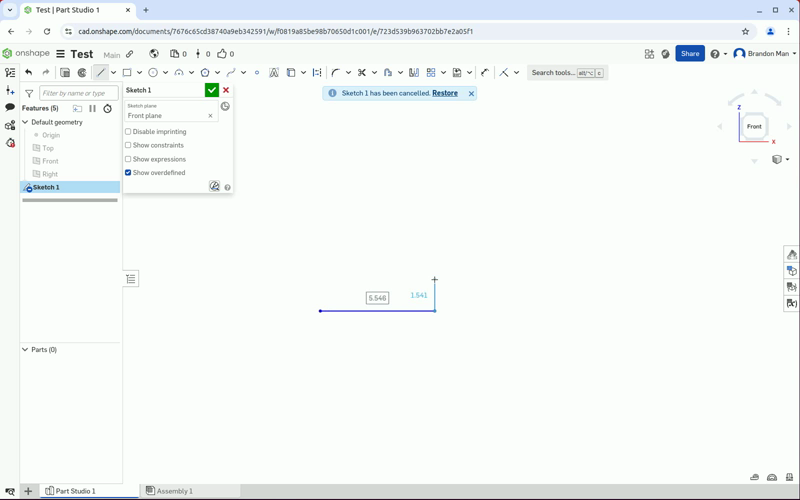
scroll(6)
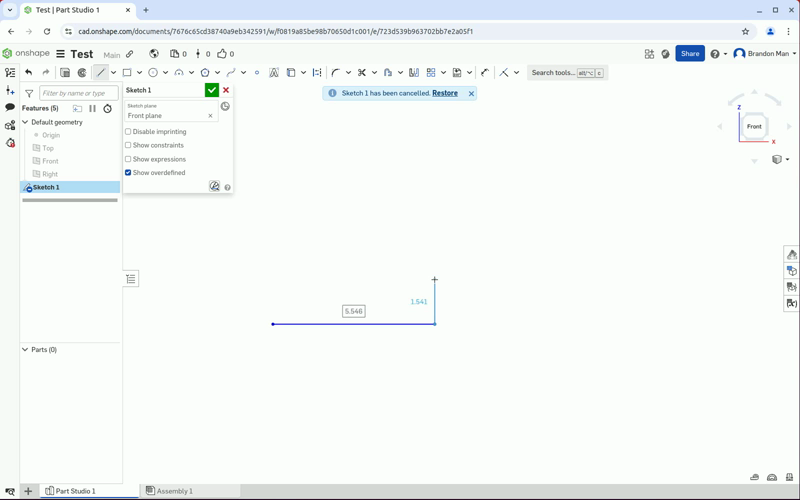
scroll(6)
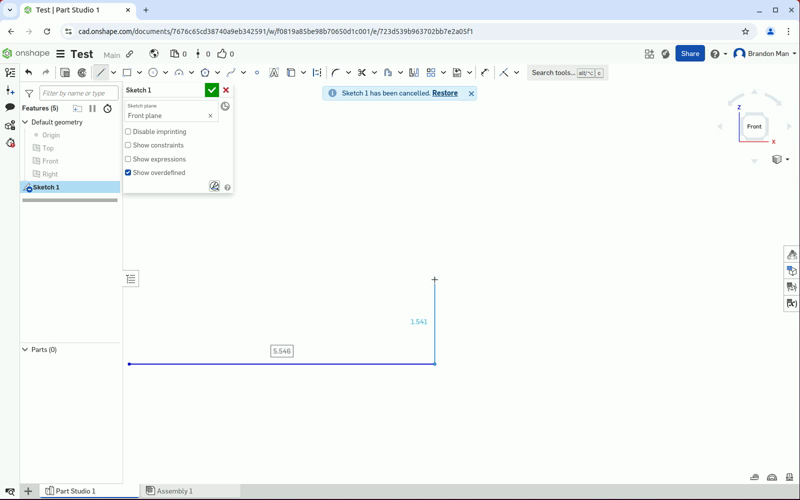
click(434, 279)
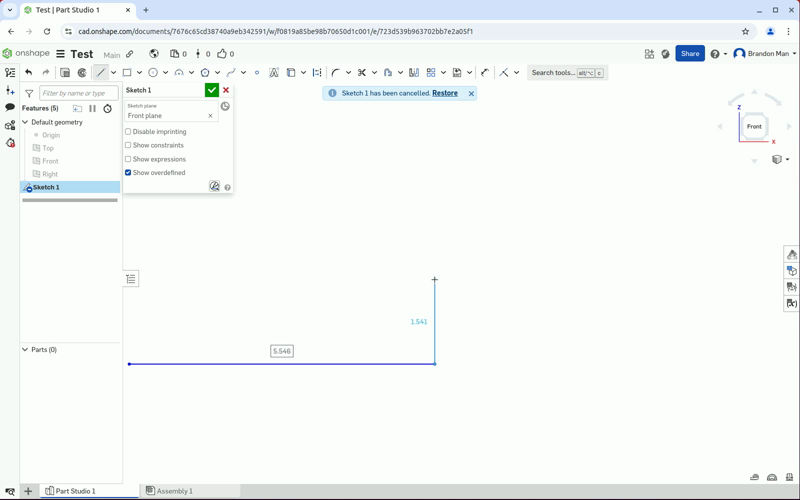
scroll(-6)
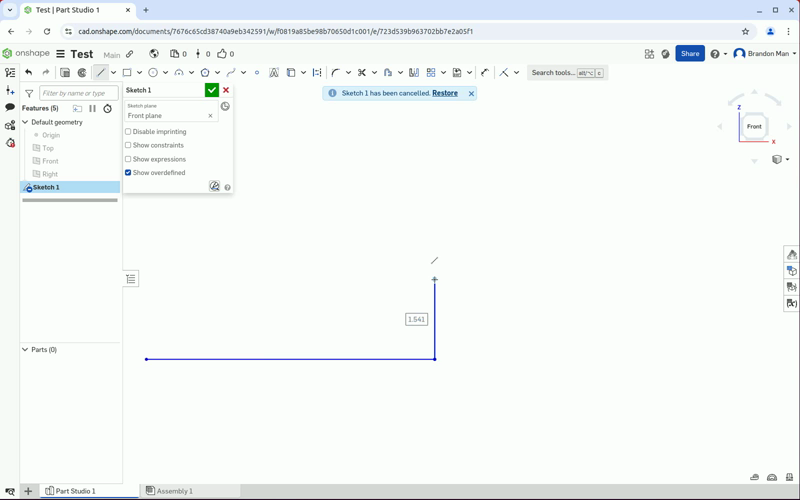
scroll(-6)
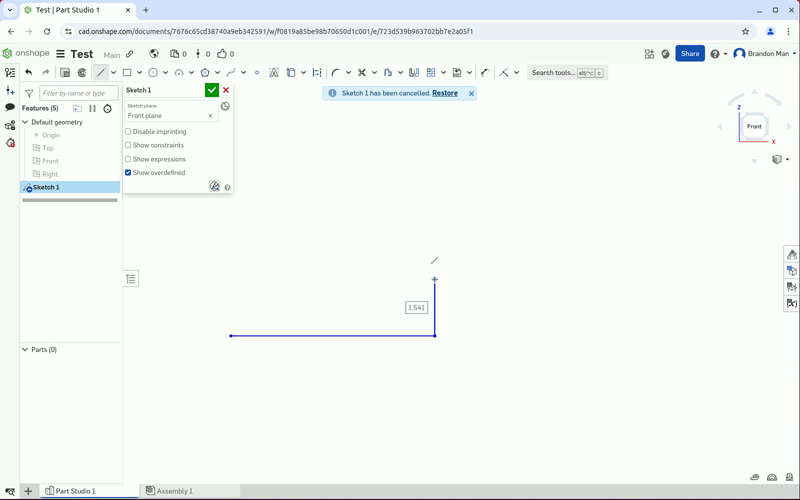
scroll(-6)
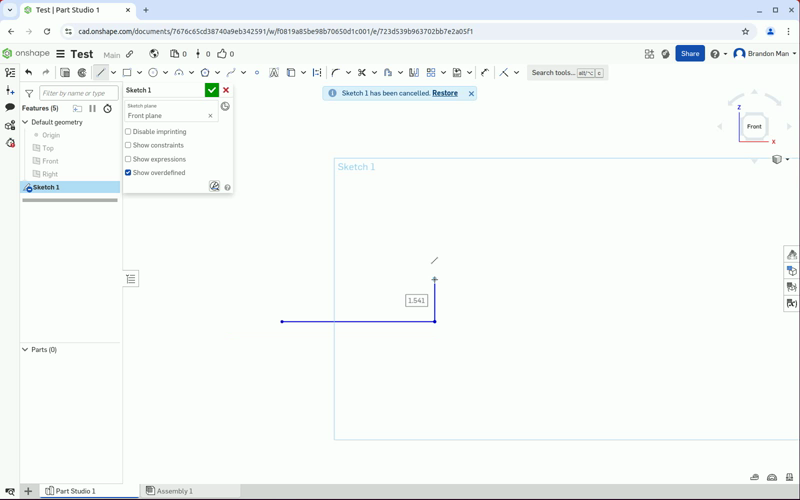
scroll(-6)
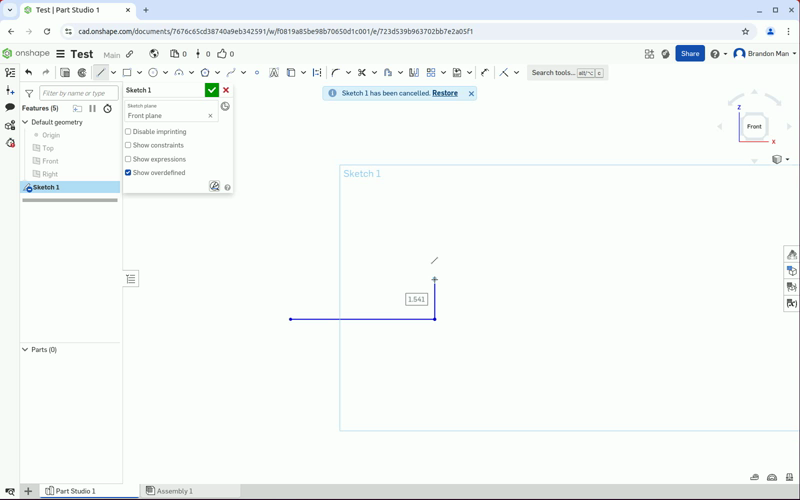
scroll(-6)
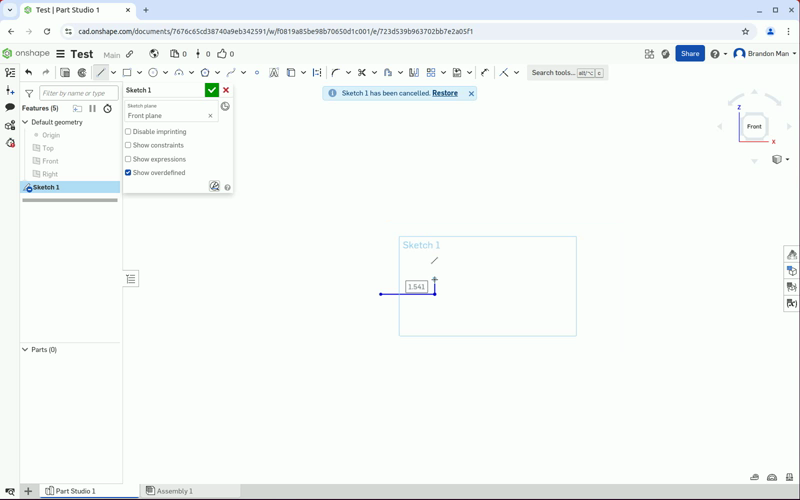
scroll(-6)
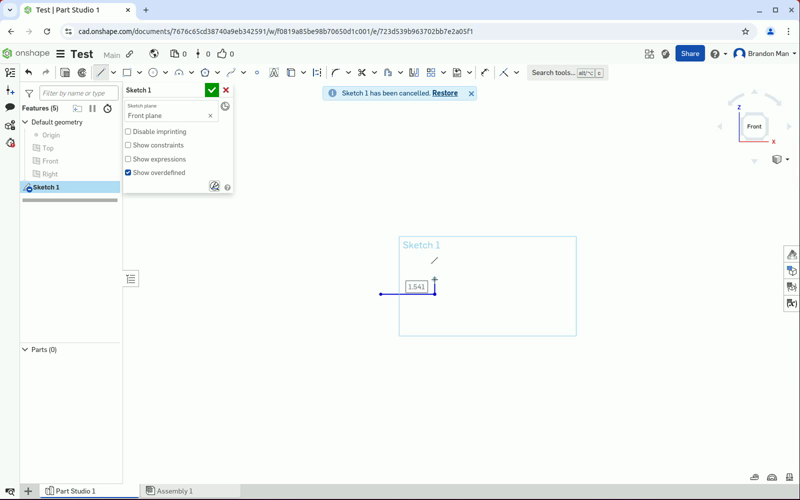
scroll(-6)
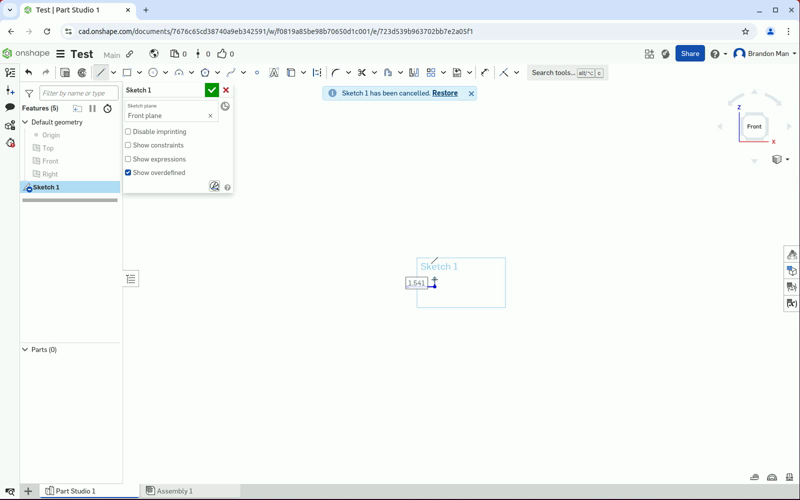
key_up(shift)
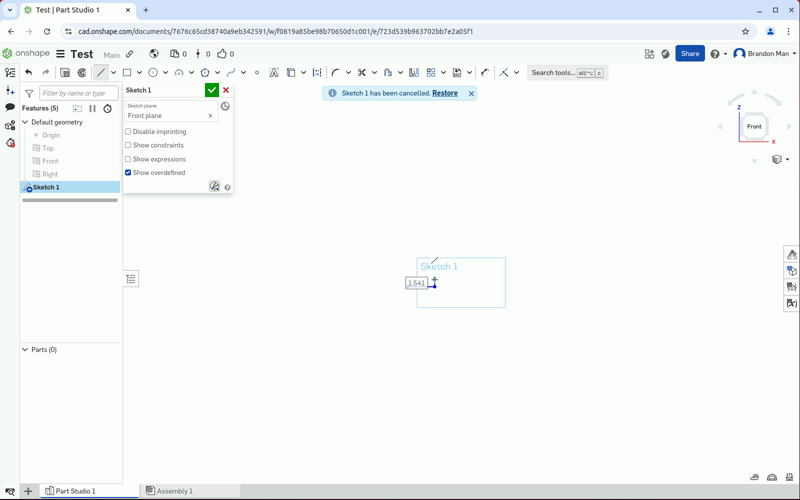
mouse_move(464, 279)
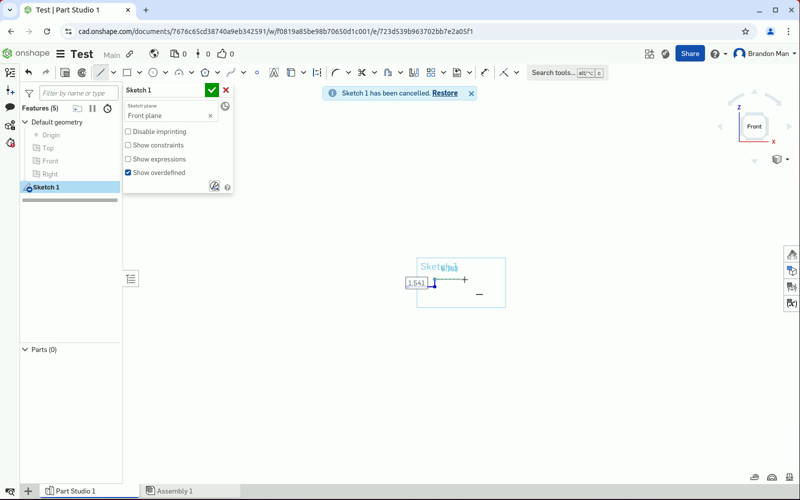
key_down(shift)
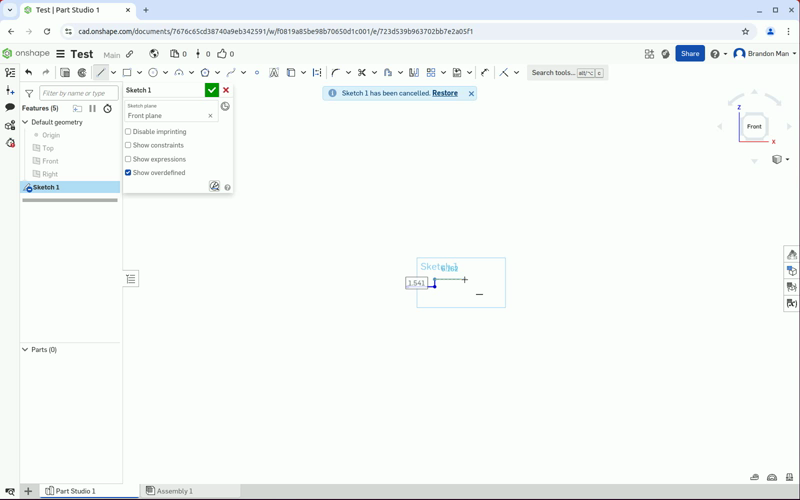
mouse_move(407, 286)
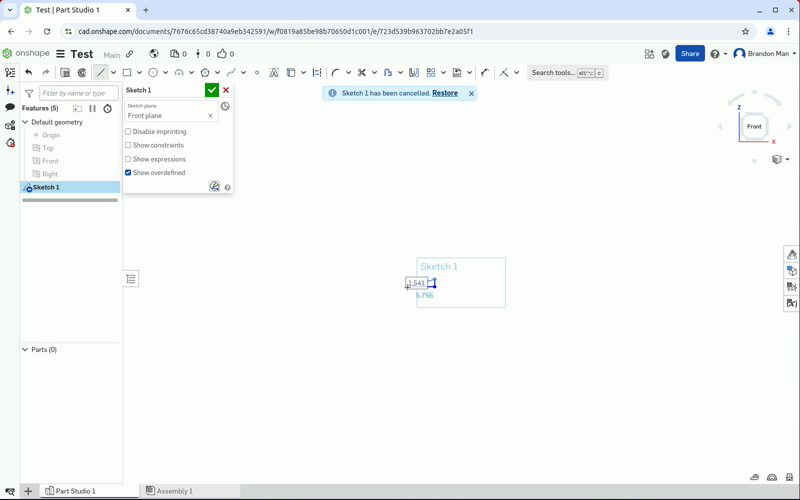
key_up(shift)
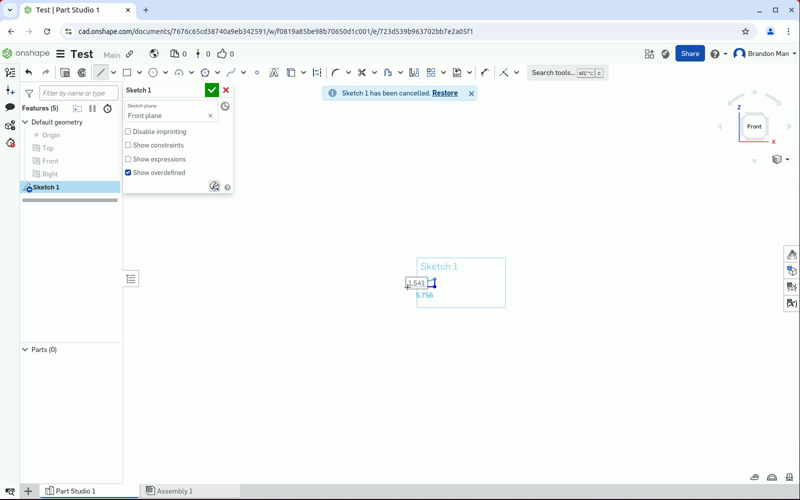
click(407, 286)
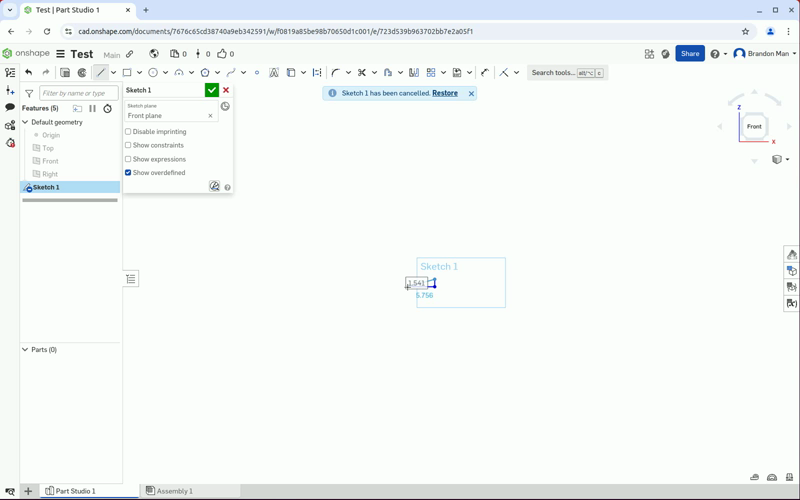
key(esc)
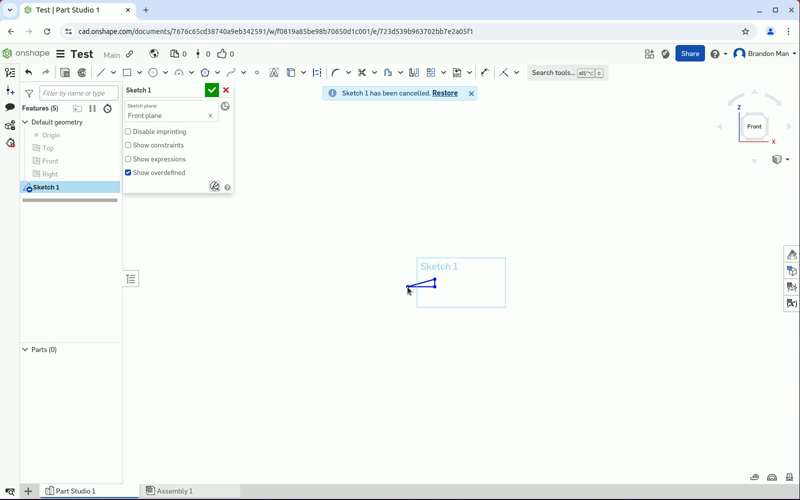
mouse_move(420, 285)
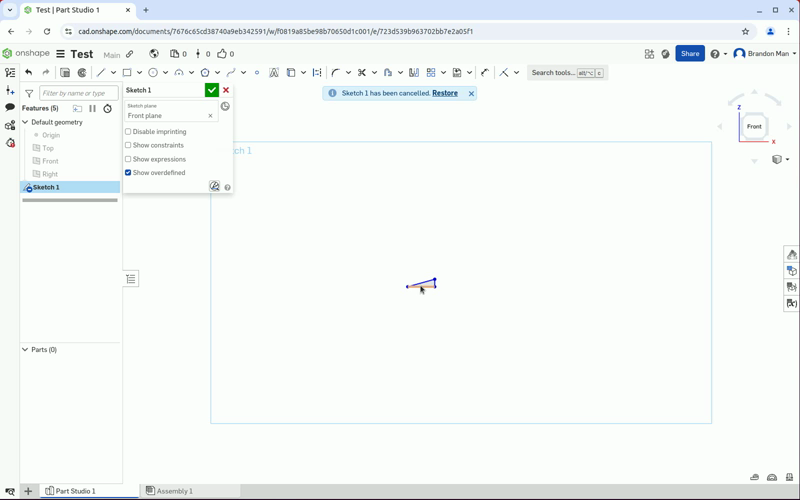
scroll(6)
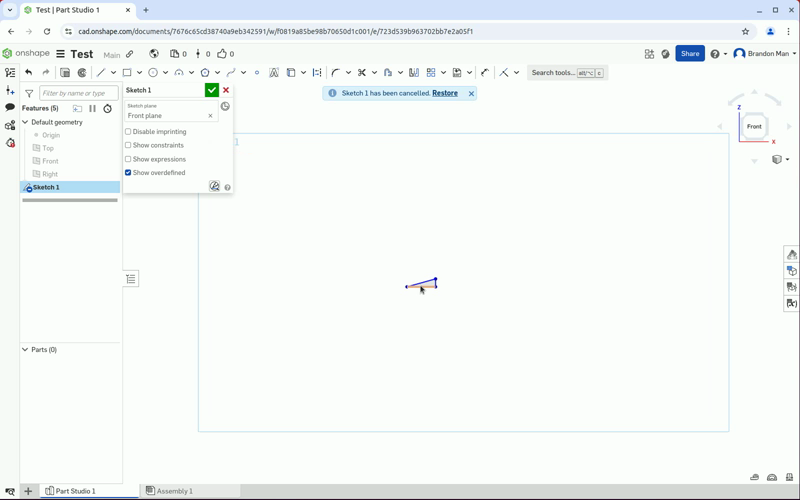
scroll(6)
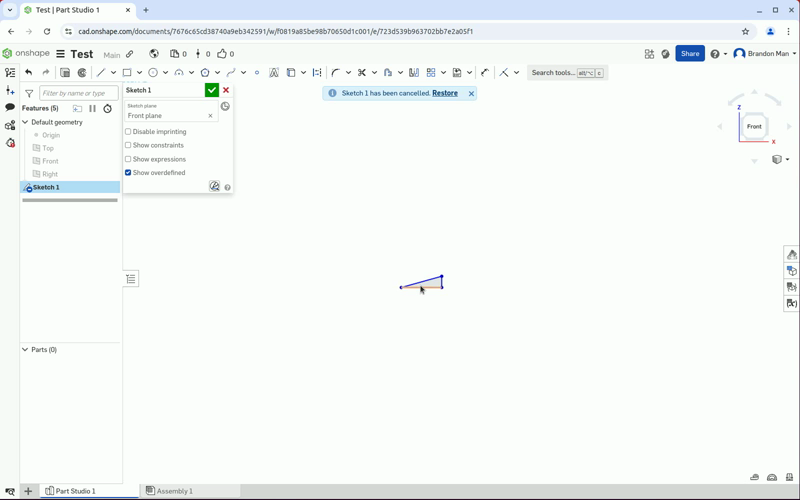
scroll(6)
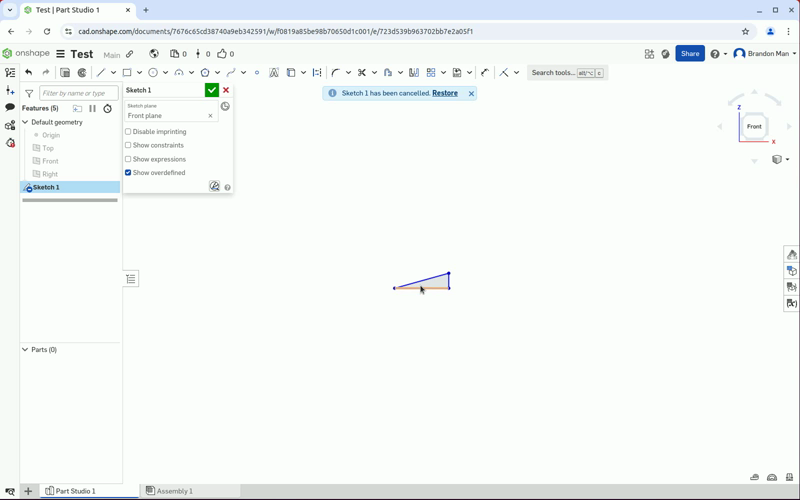
scroll(6)
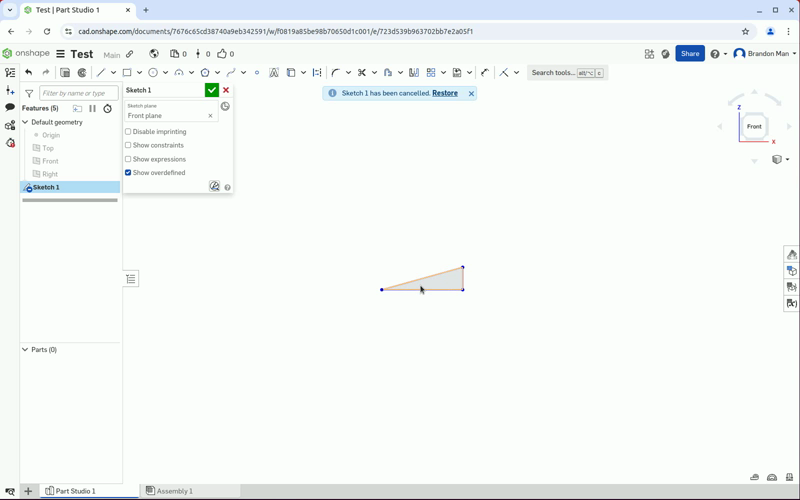
scroll(6)
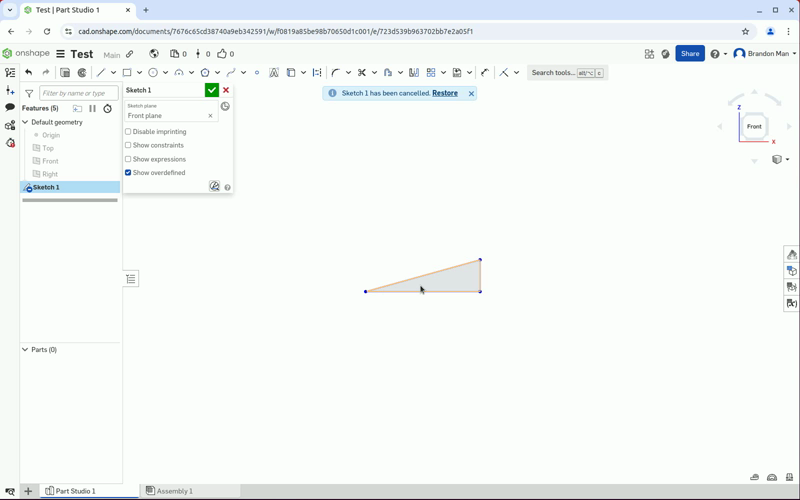
scroll(6)
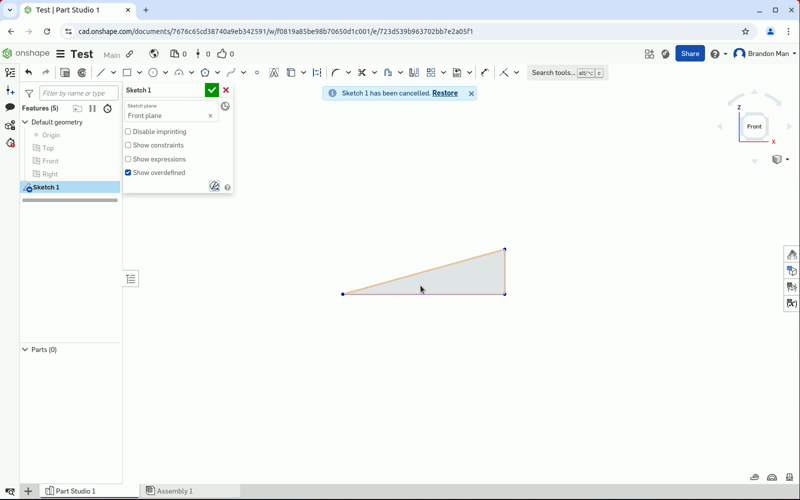
scroll(6)
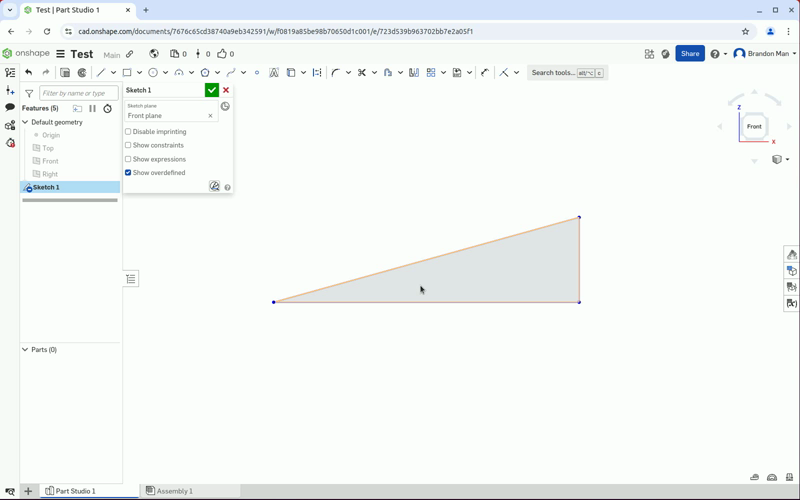
click(420, 285)
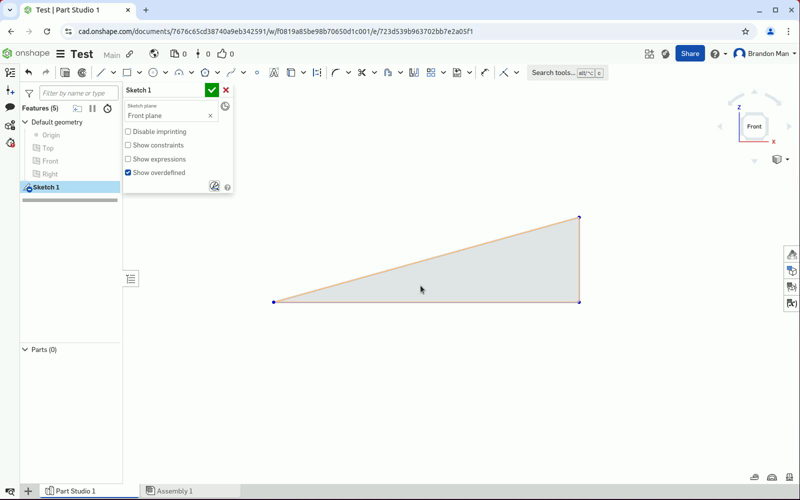
scroll(-6)
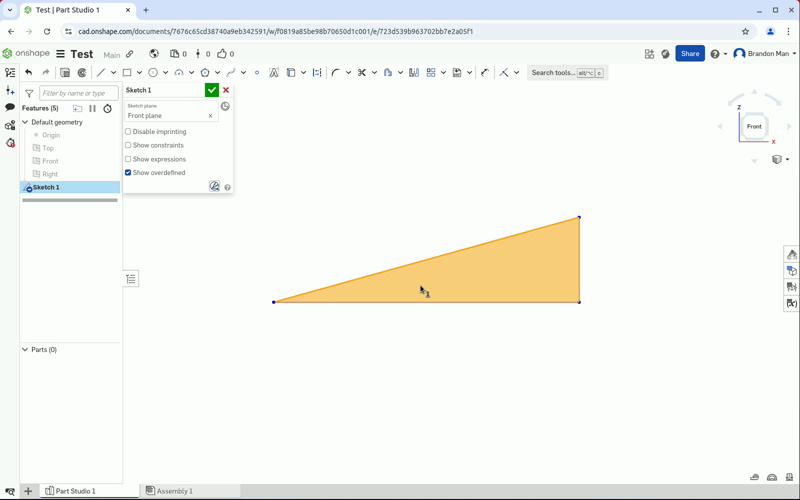
scroll(-6)
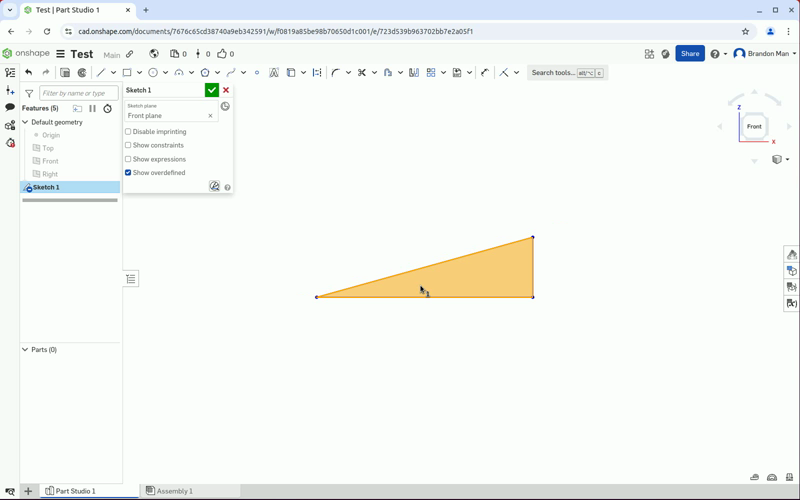
scroll(-6)
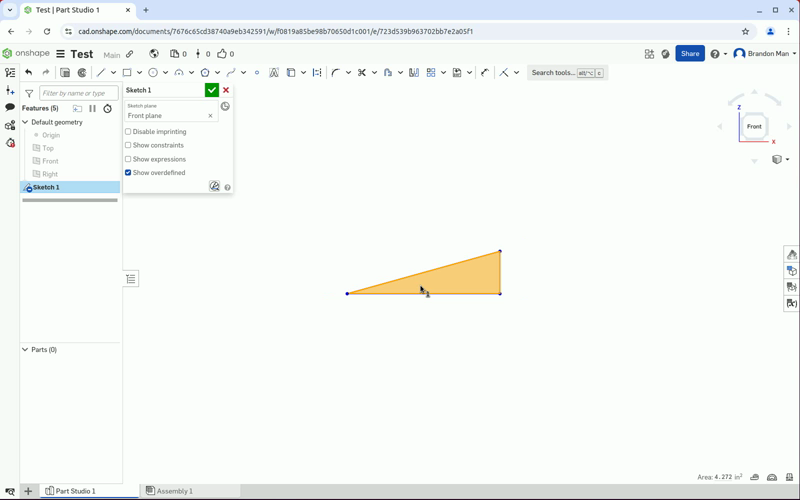
scroll(-6)
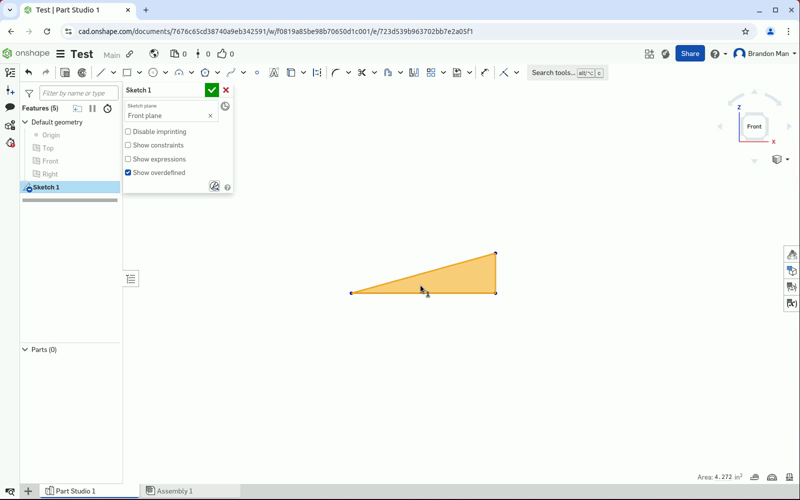
scroll(-6)
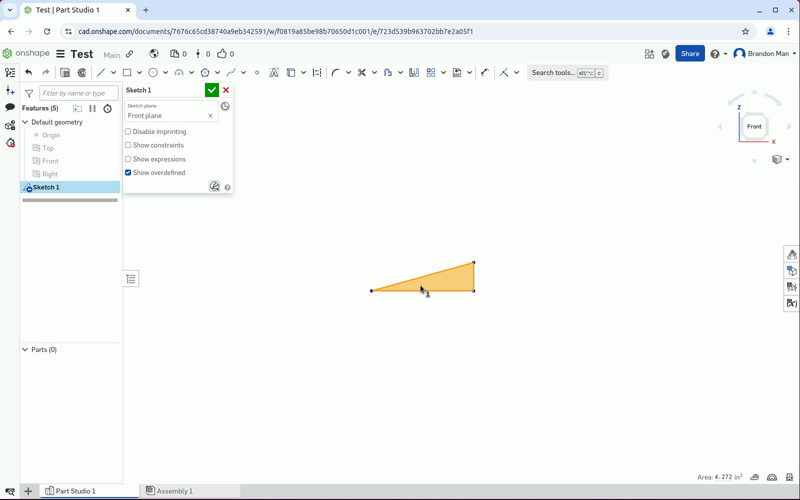
scroll(-6)
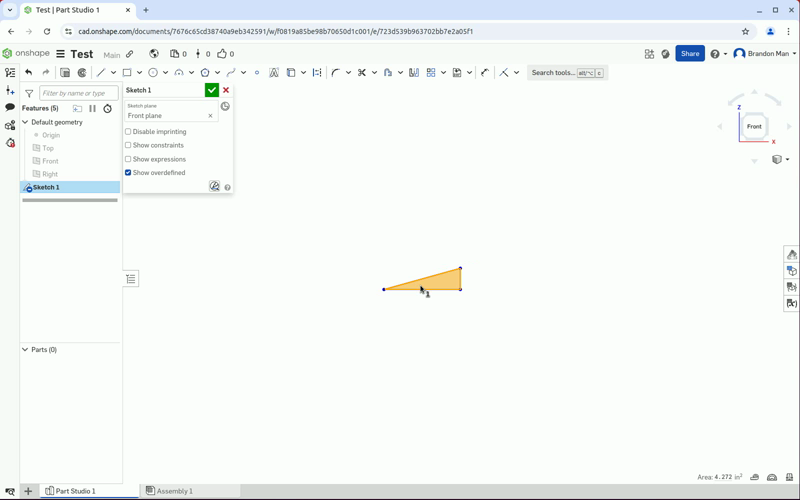
scroll(-6)
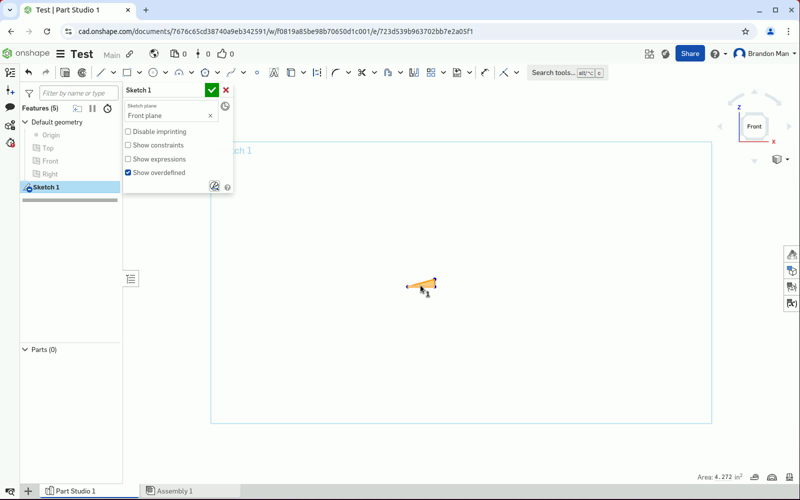
mouse_move(73, 352)
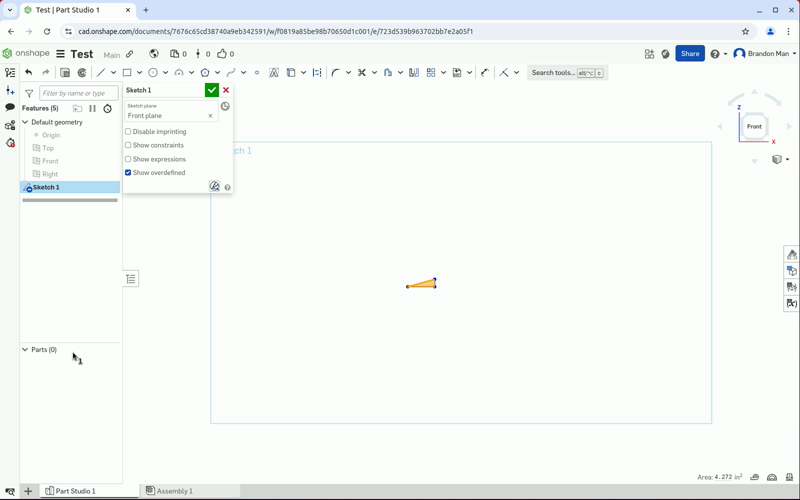
key(shift+y)
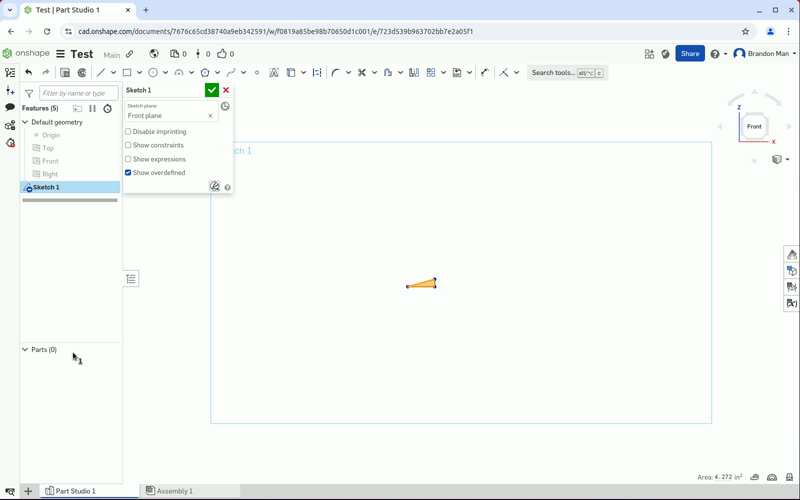
key(shift+e)
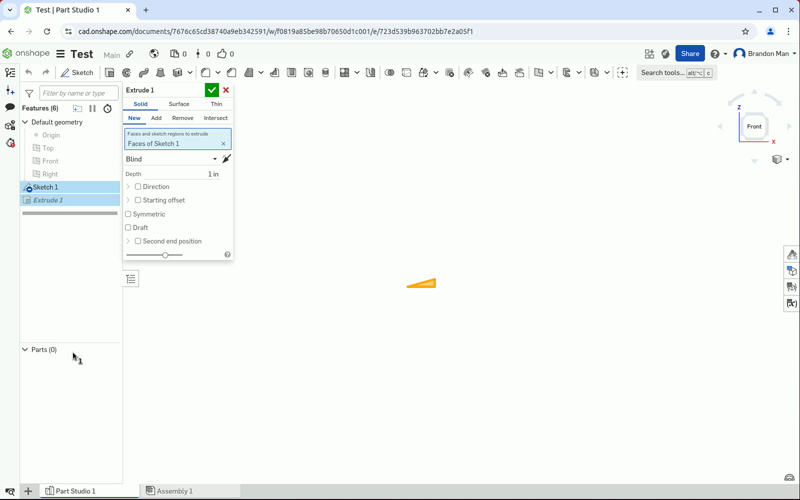
mouse_move(143, 106)
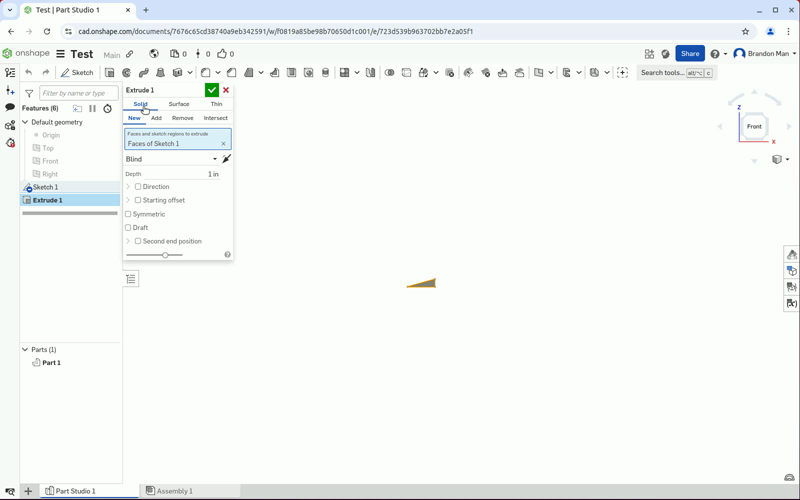
click(143, 106)
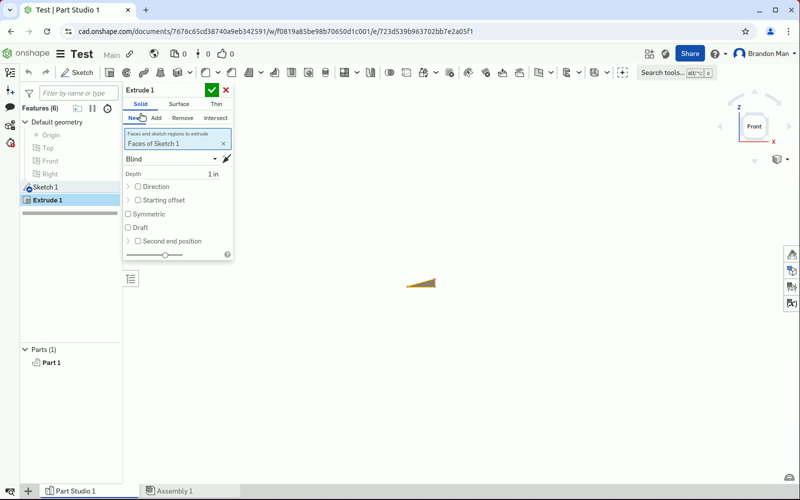
mouse_move(137, 120)
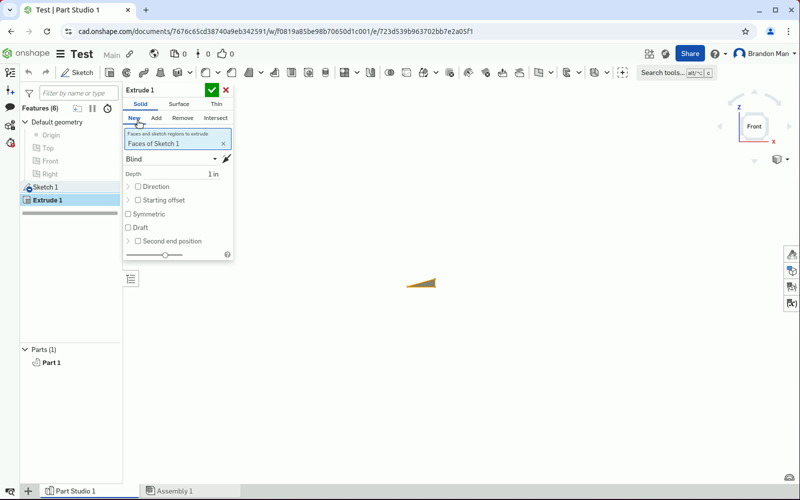
click(137, 120)
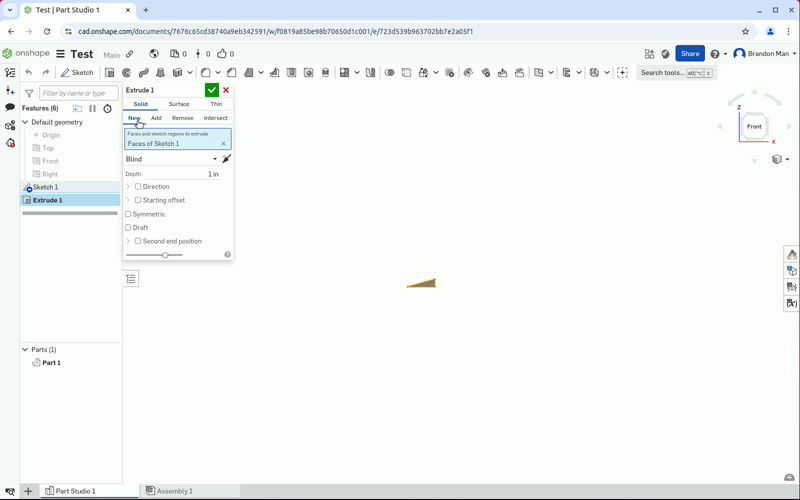
key(tab, 4)
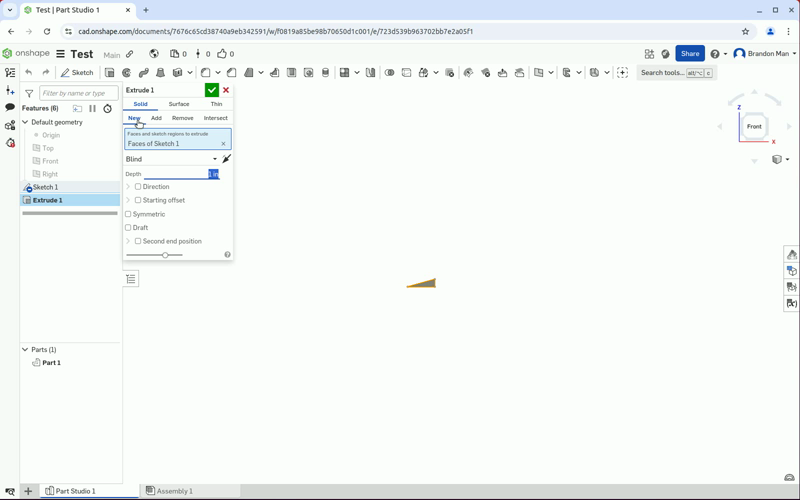
text(23.108)
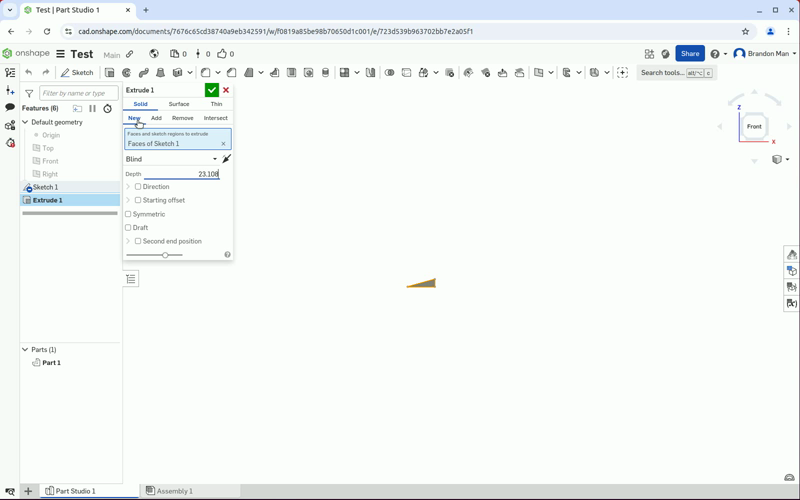
key(enter)
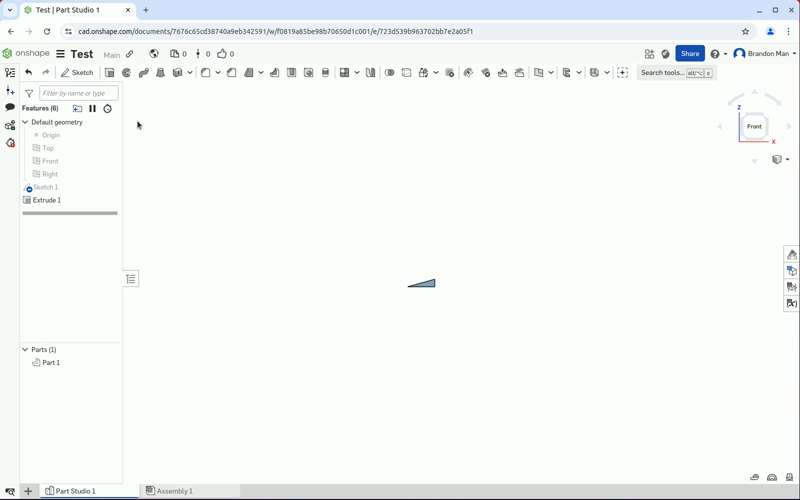
key(shift+h)
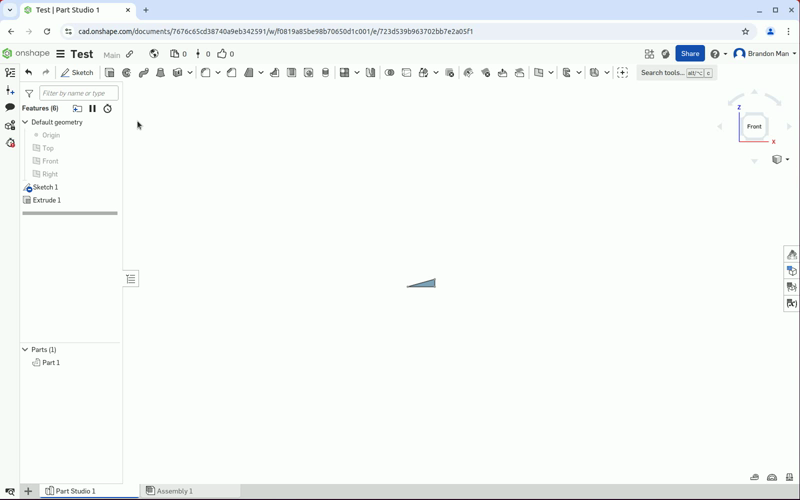
key(shift+h)
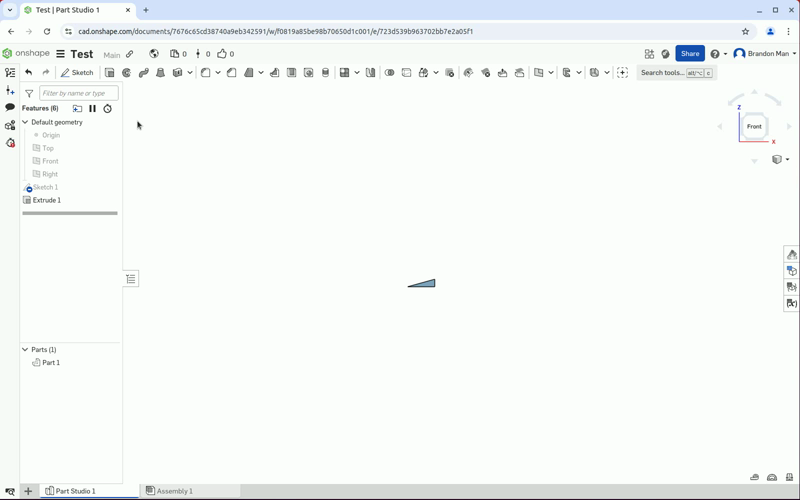
mouse_move(73, 189)
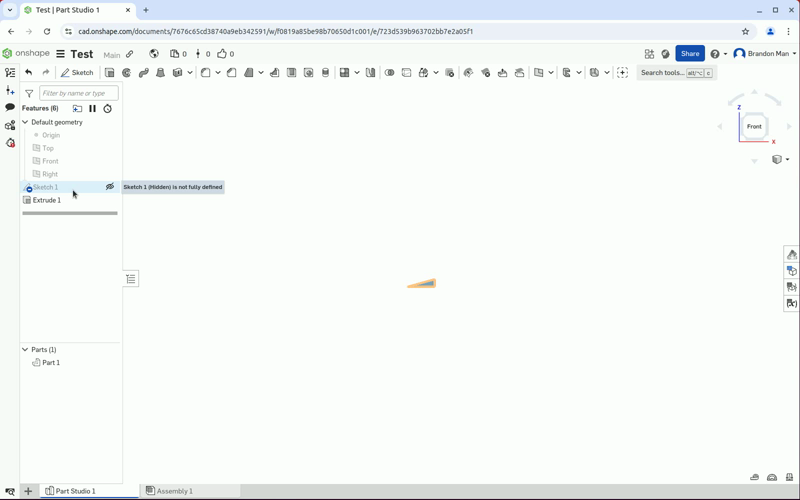
click(73, 189)
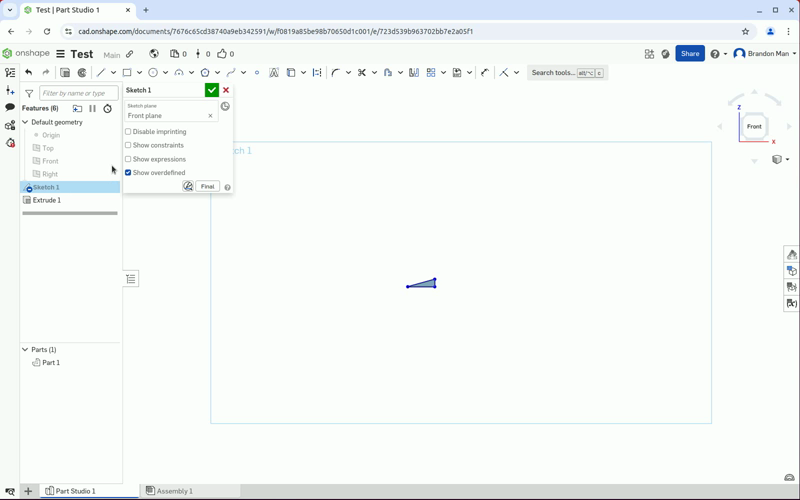
mouse_move(229, 92)
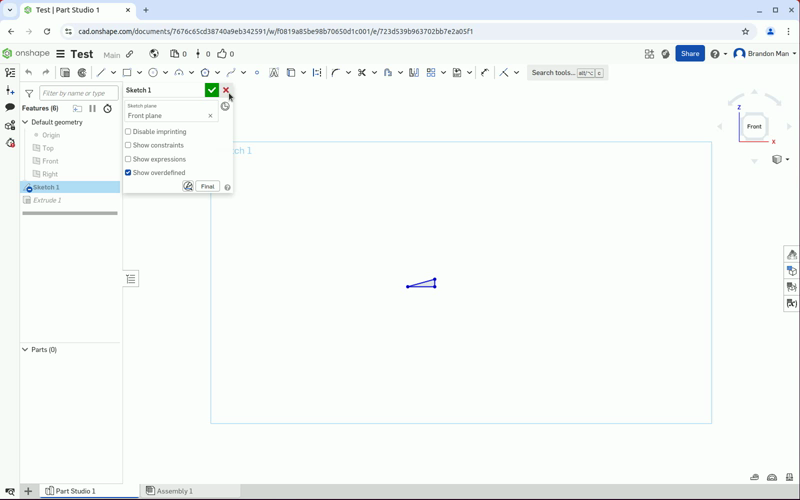
click(229, 92)
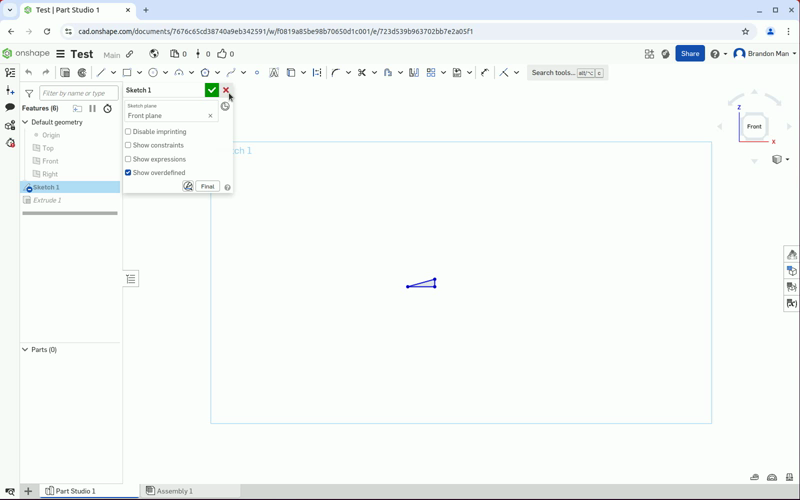
key(shift+s)
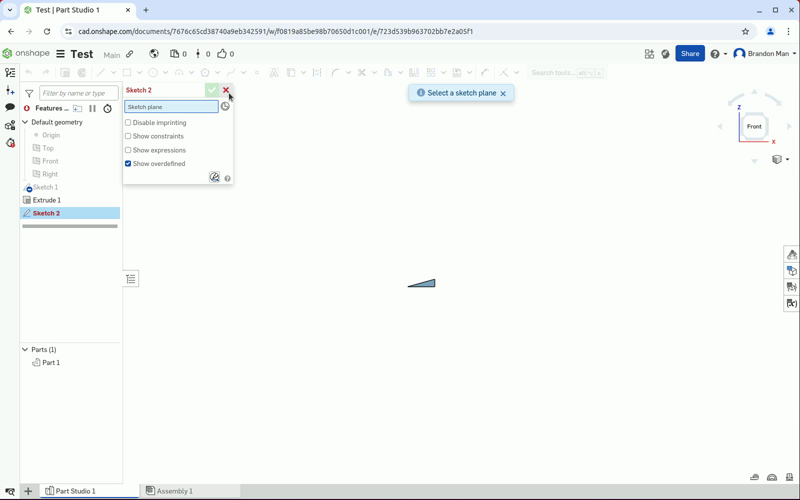
mouse_move(73, 163)
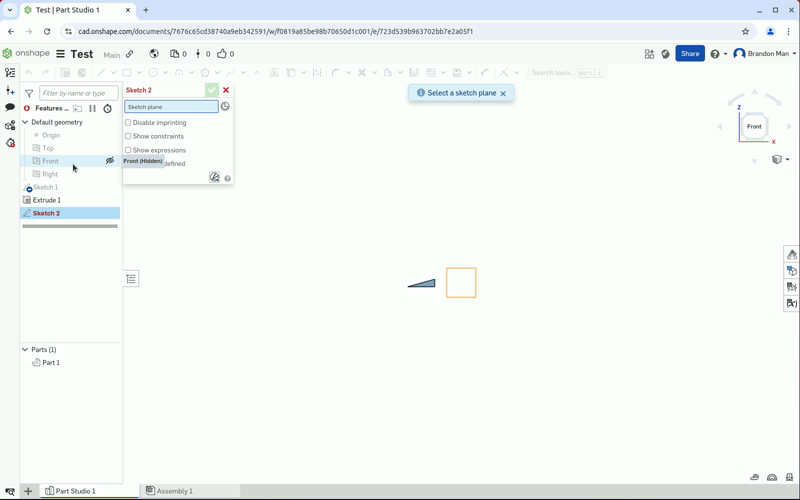
click(73, 163)
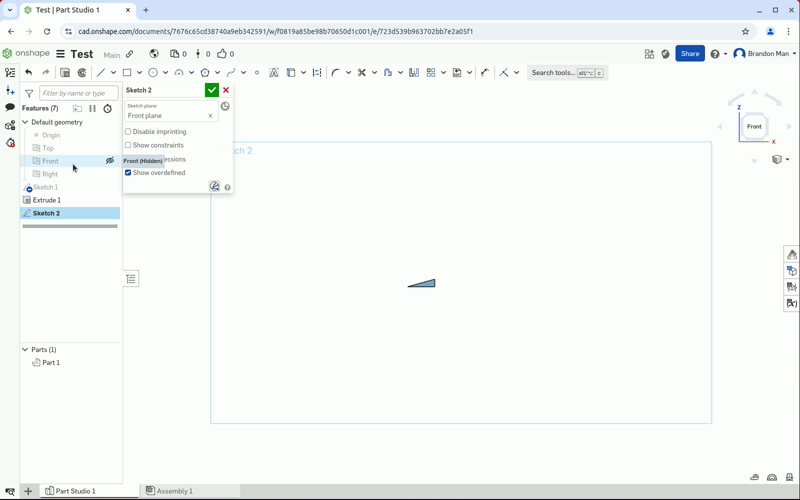
mouse_move(73, 352)
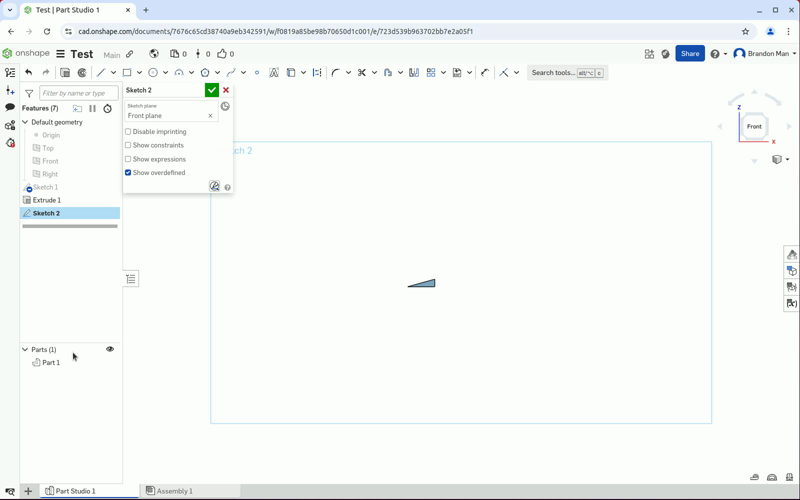
key(y)
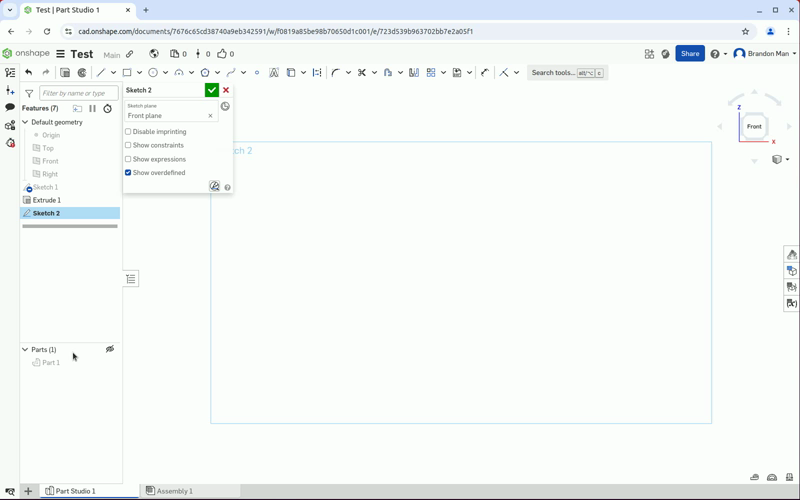
key(l)
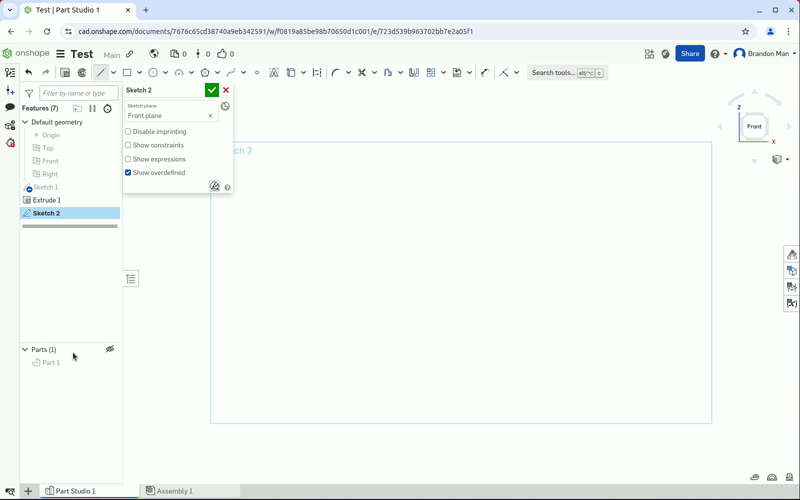
key_down(shift)
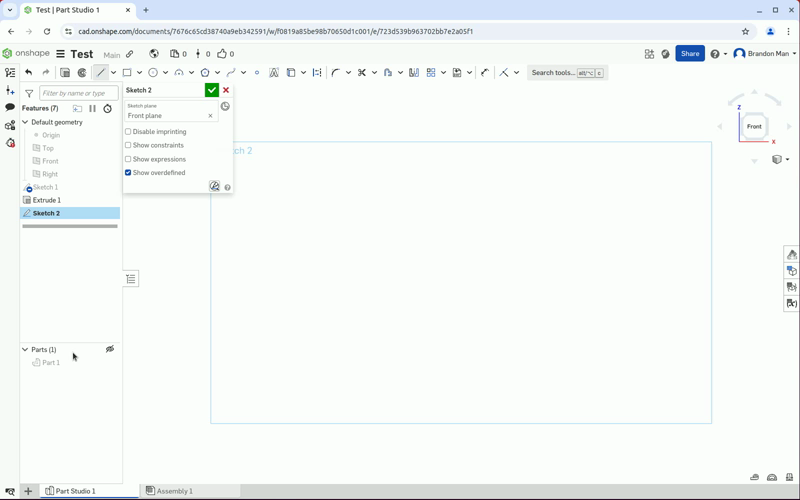
mouse_move(487, 286)
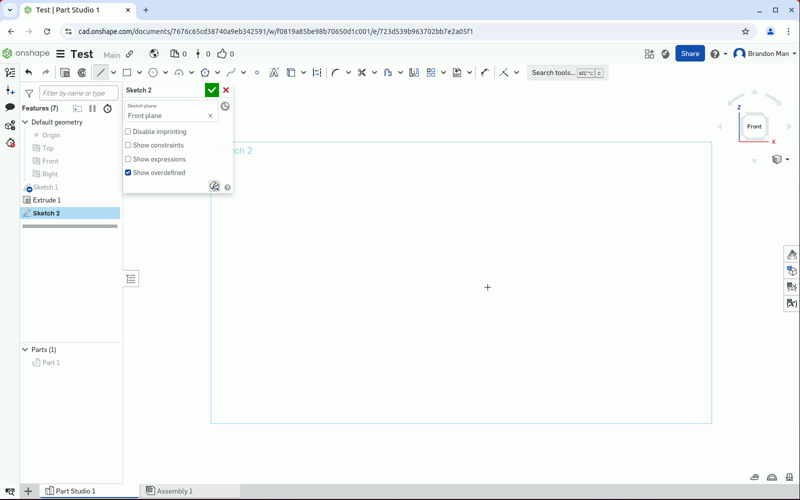
click(487, 286)
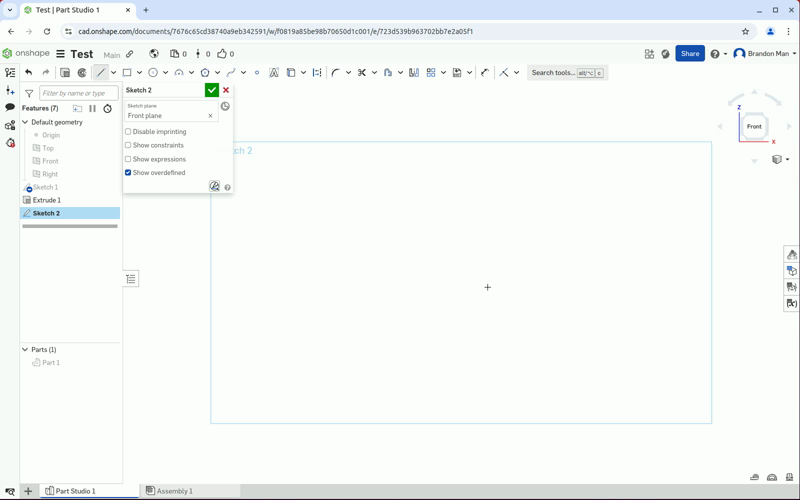
key_up(shift)
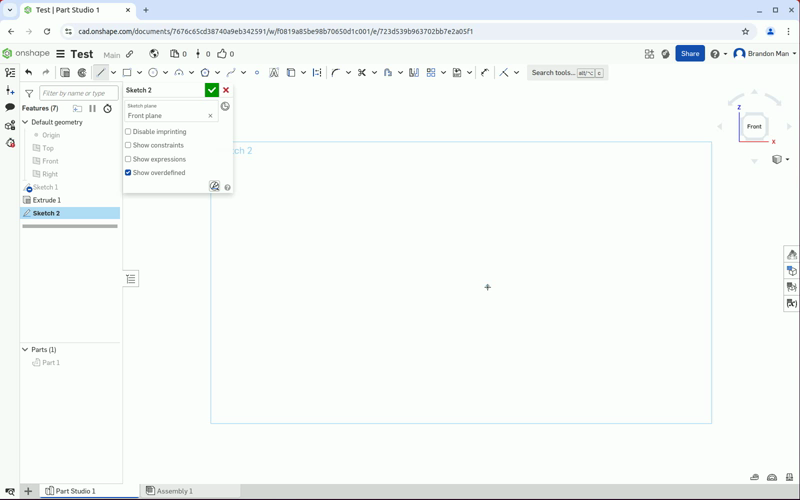
key_down(shift)
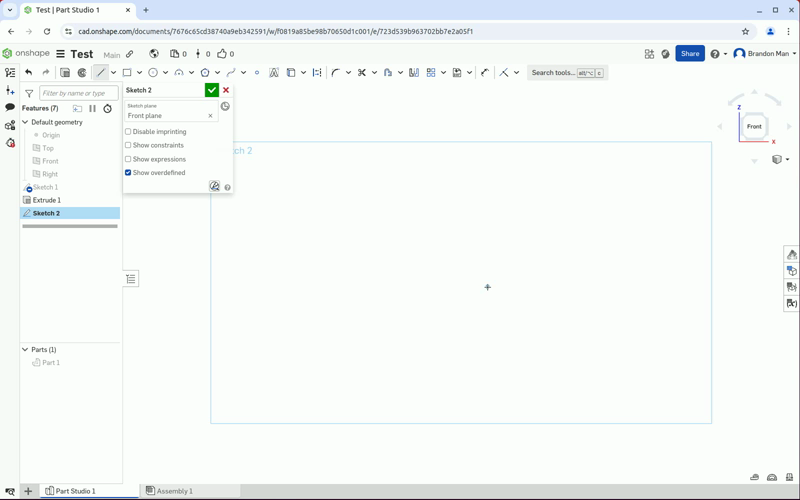
mouse_move(517, 286)
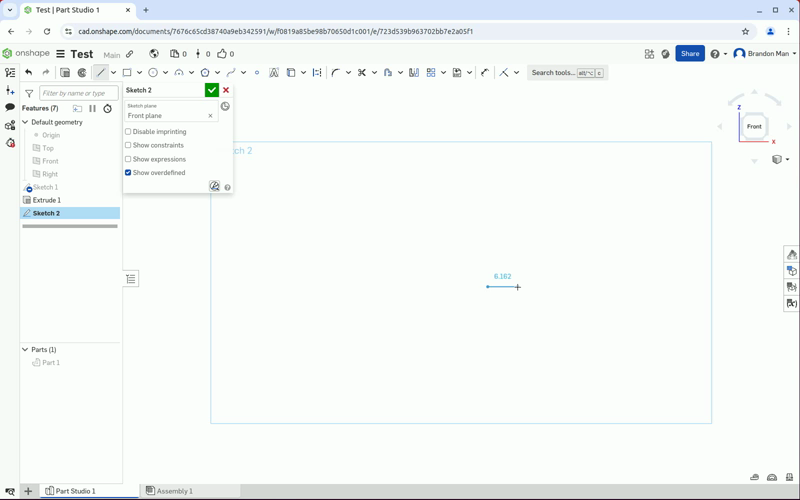
mouse_move(515, 286)
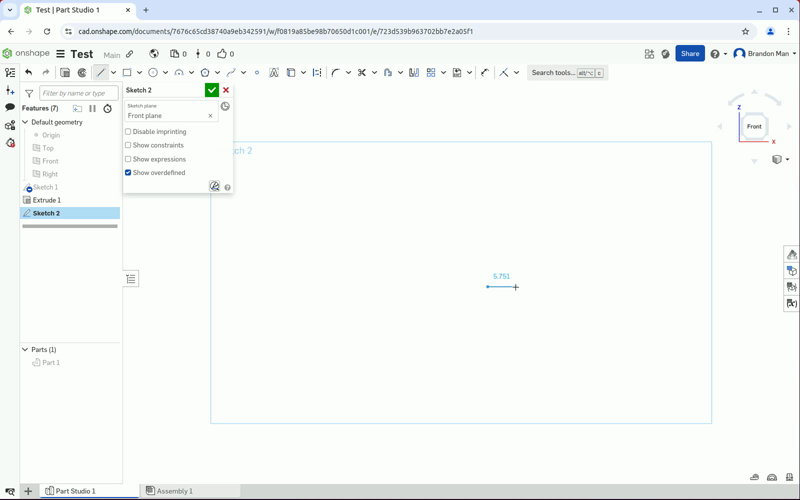
click(515, 286)
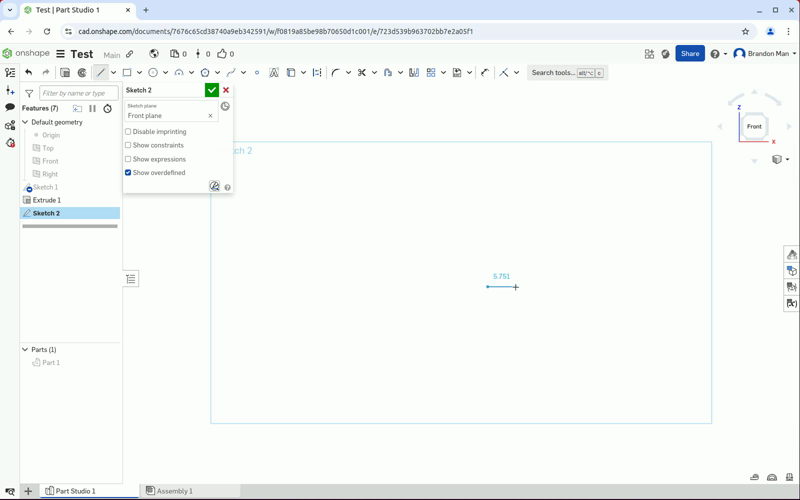
key_up(shift)
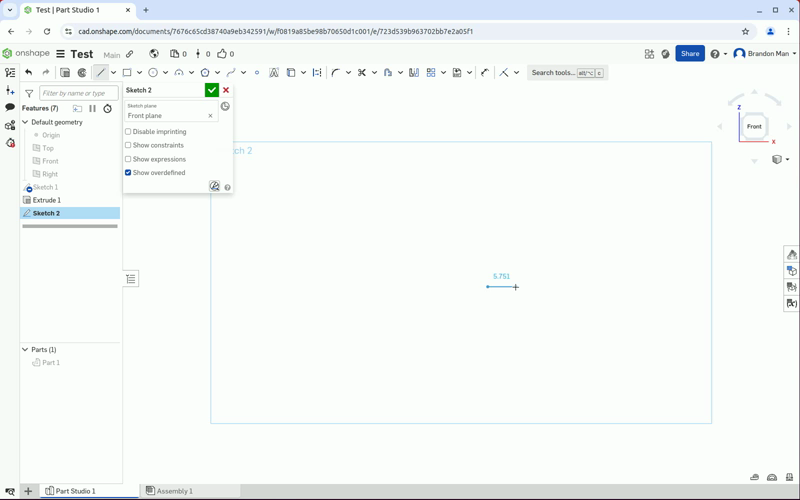
key_down(shift)
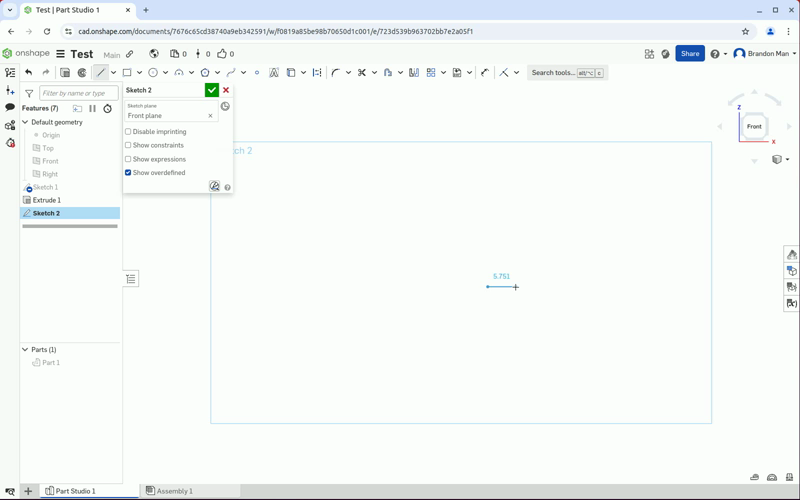
mouse_move(545, 286)
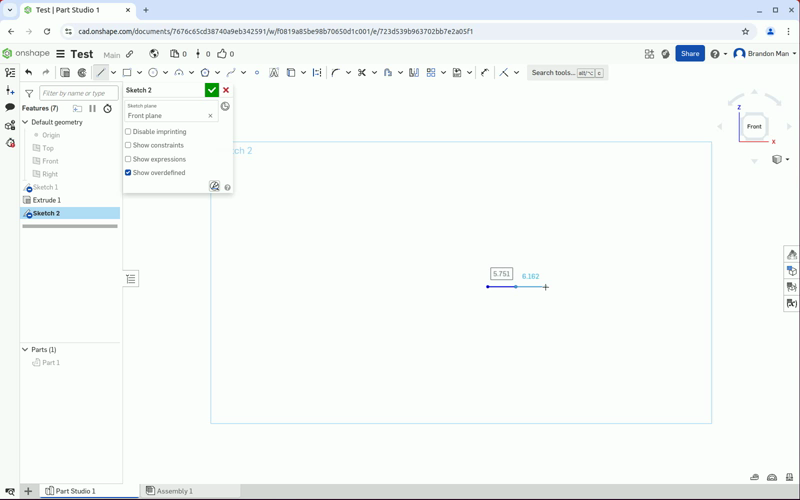
mouse_move(487, 279)
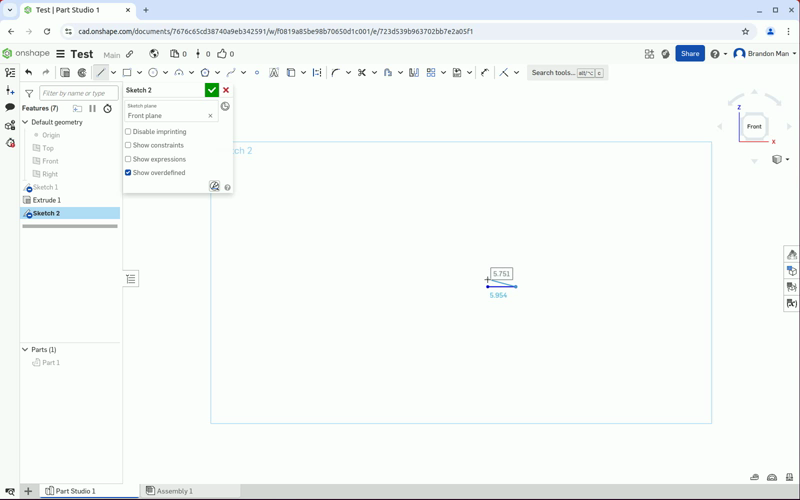
click(487, 279)
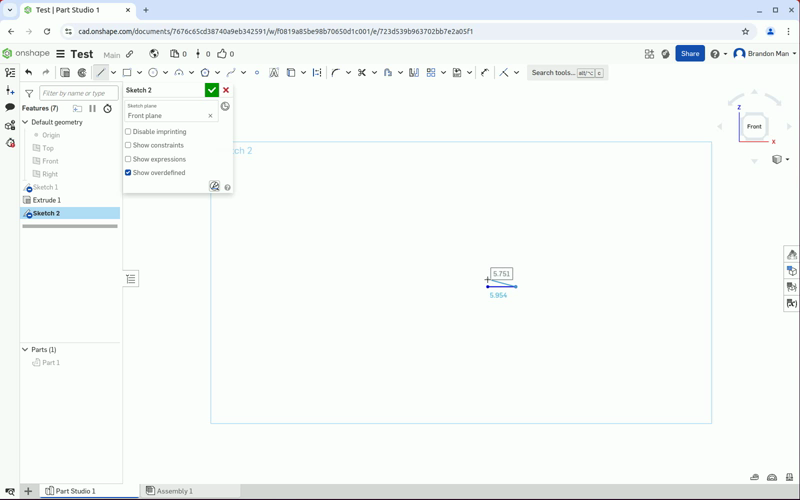
key_up(shift)
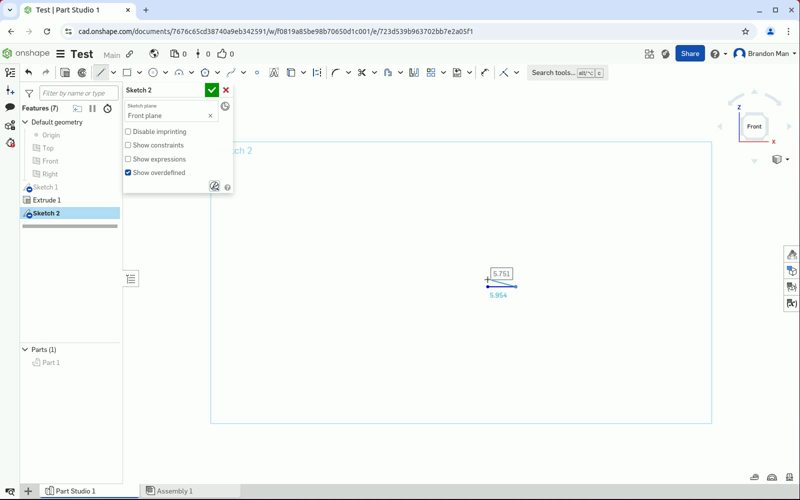
mouse_move(517, 279)
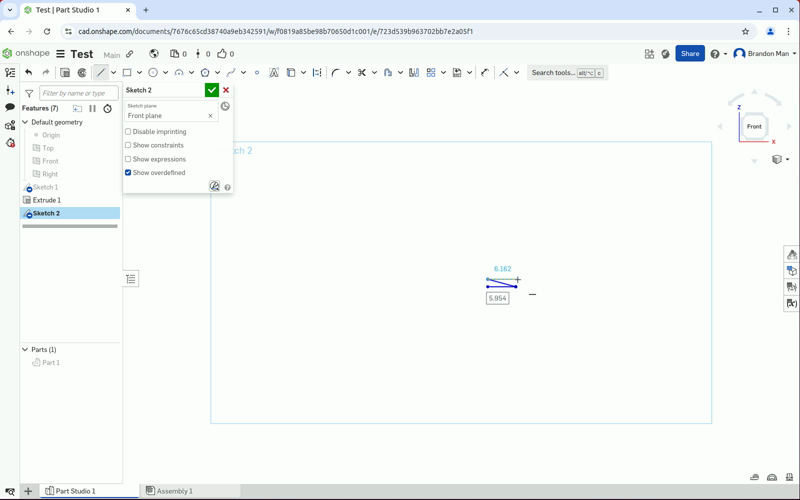
key_down(shift)
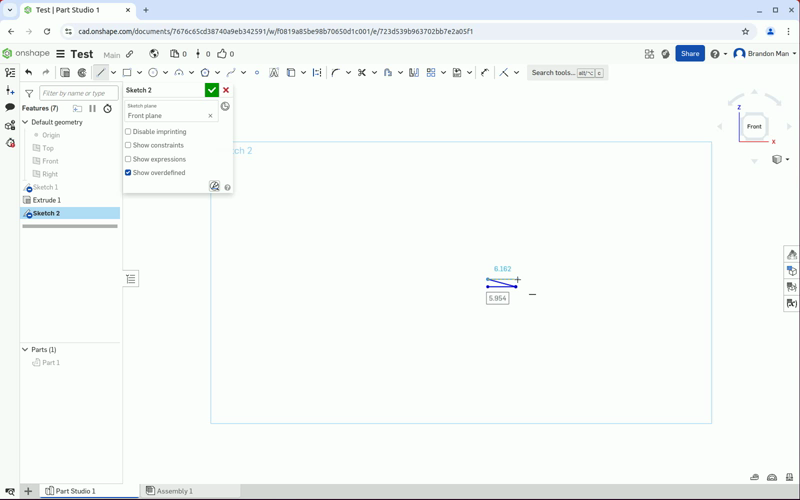
mouse_move(487, 286)
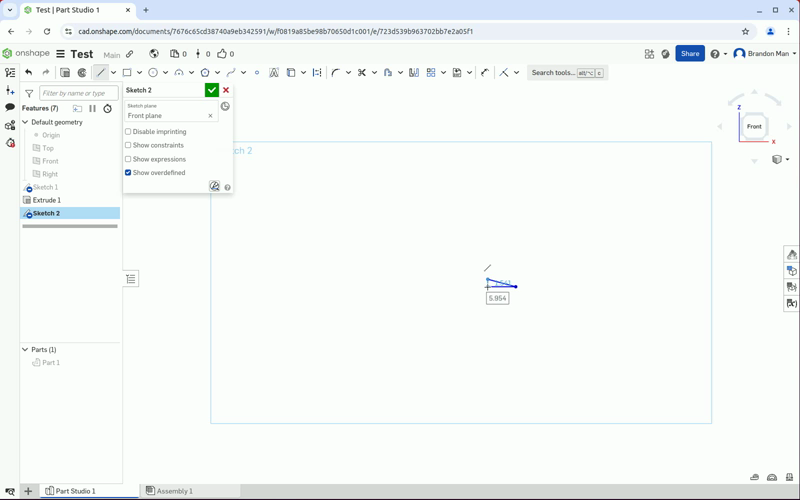
scroll(6)
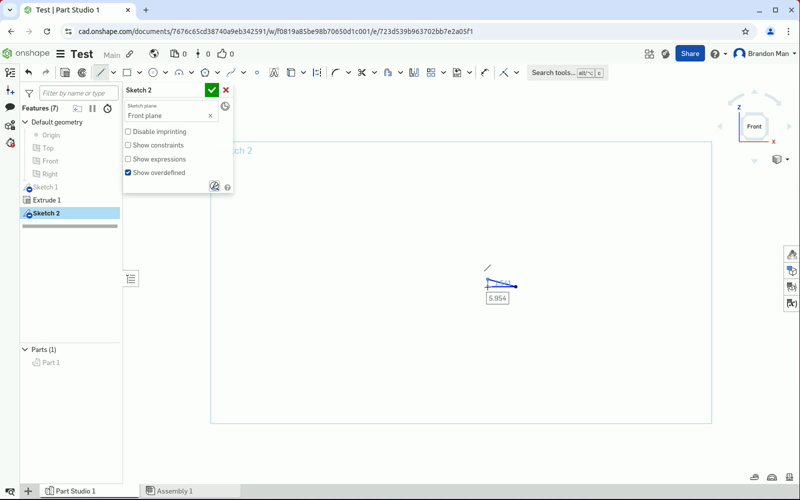
scroll(6)
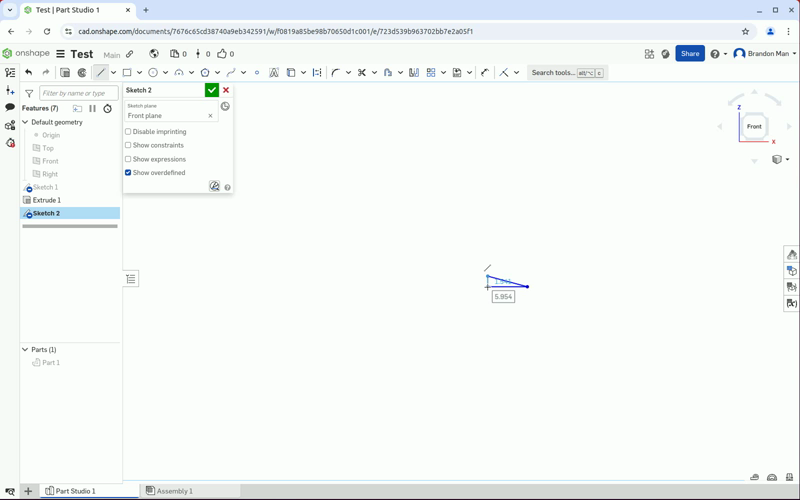
scroll(6)
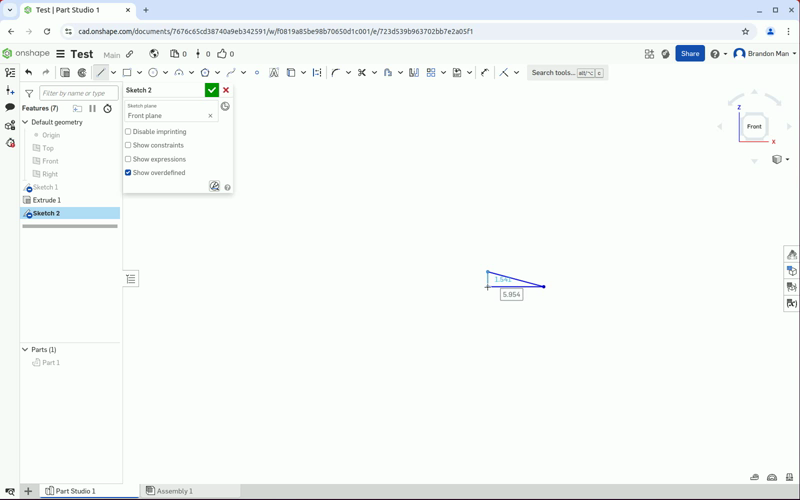
scroll(6)
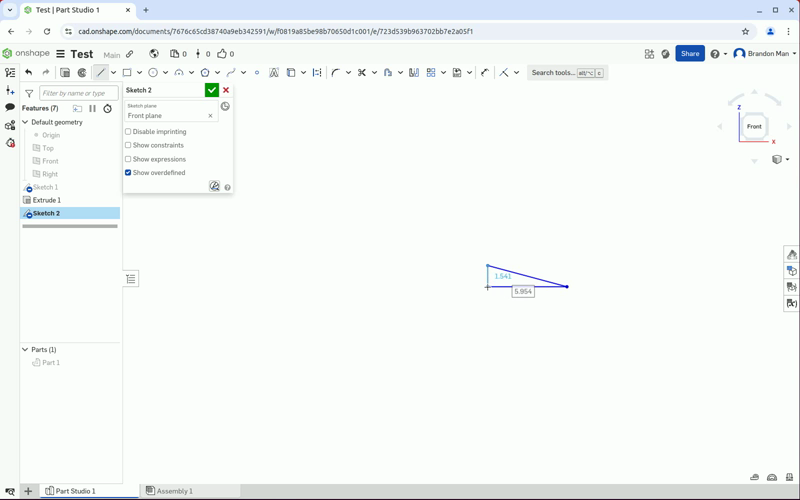
scroll(6)
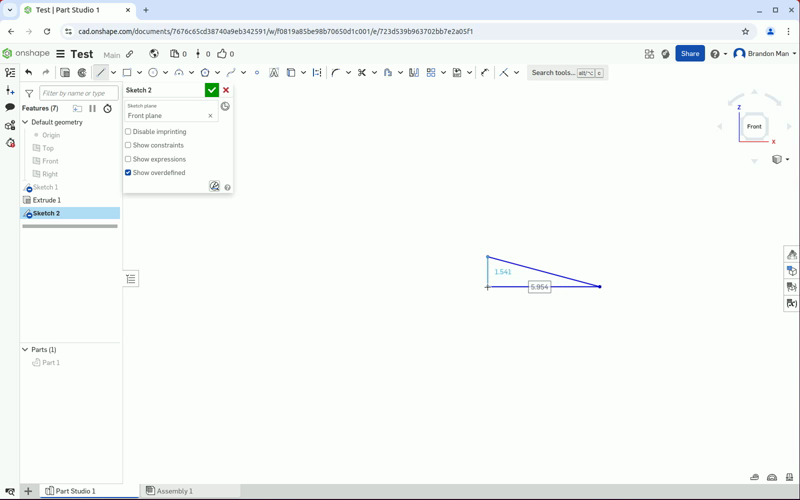
scroll(6)
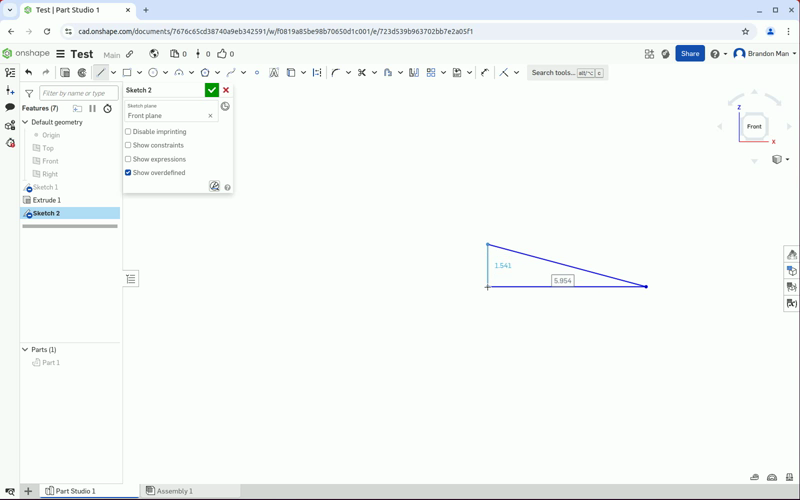
scroll(6)
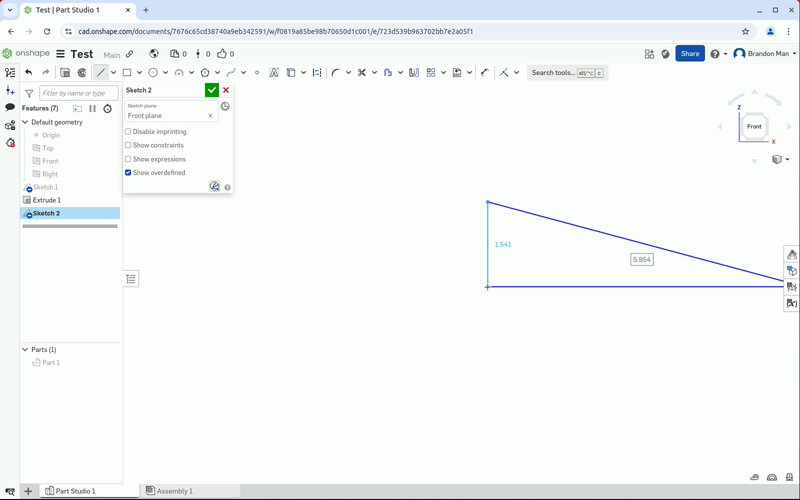
key_up(shift)
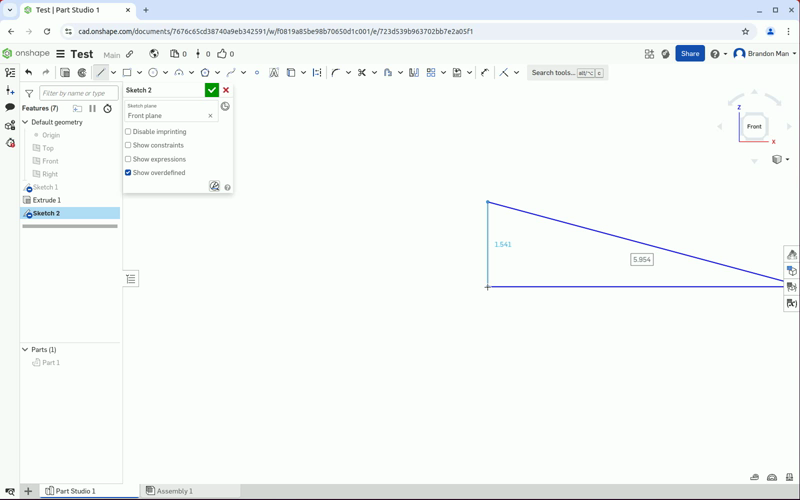
click(487, 286)
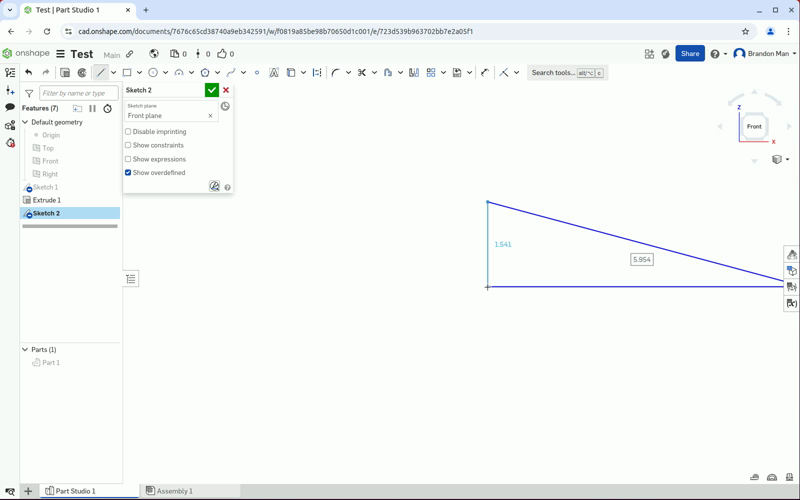
scroll(-6)
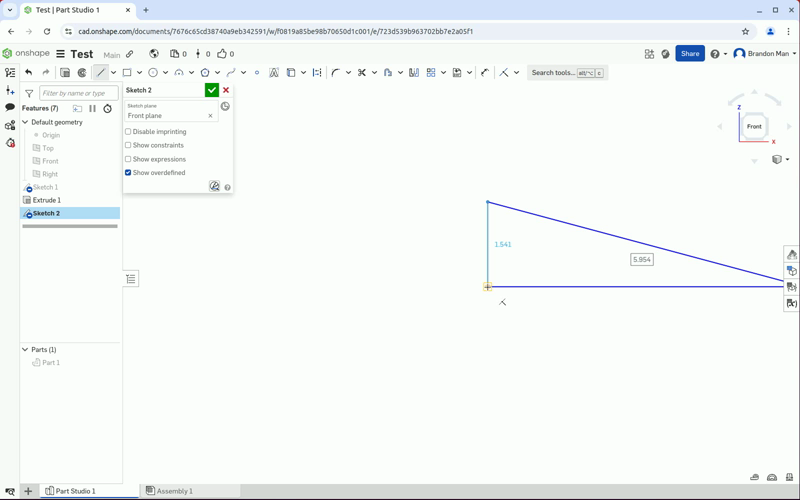
scroll(-6)
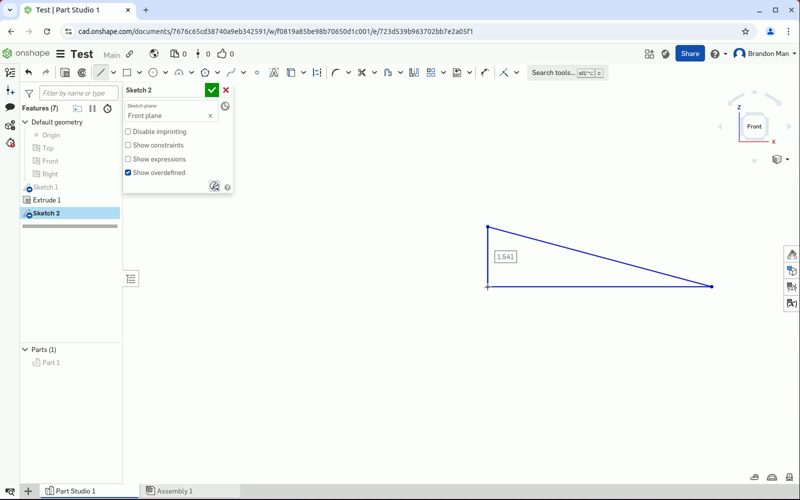
scroll(-6)
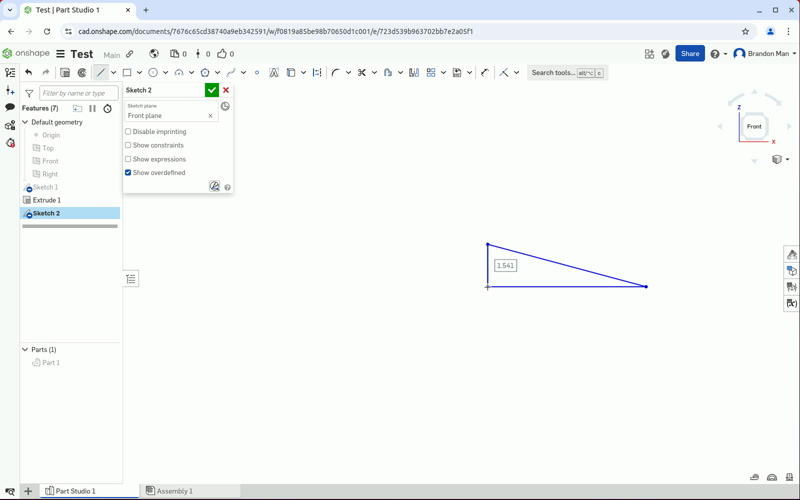
scroll(-6)
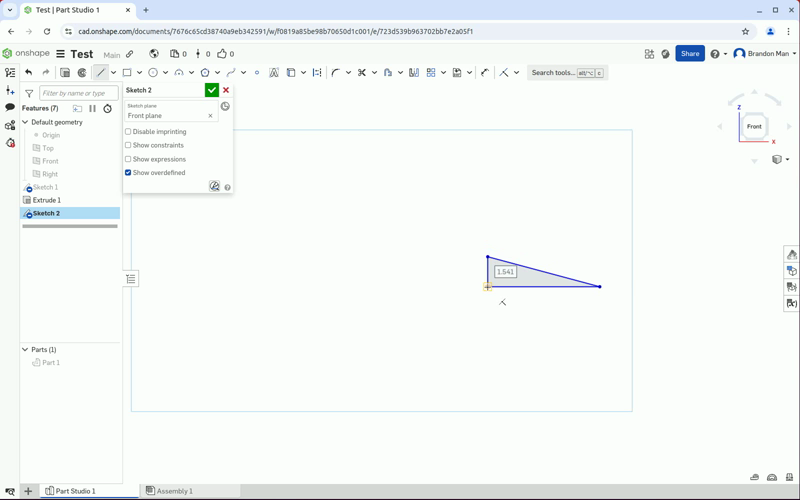
scroll(-6)
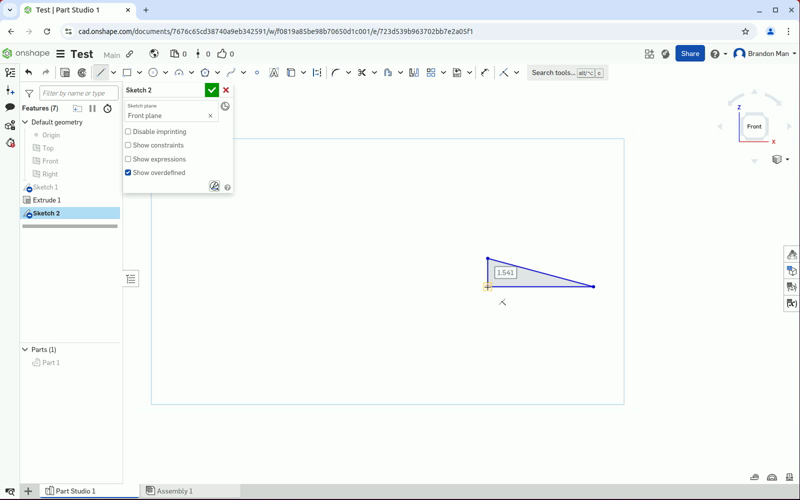
scroll(-6)
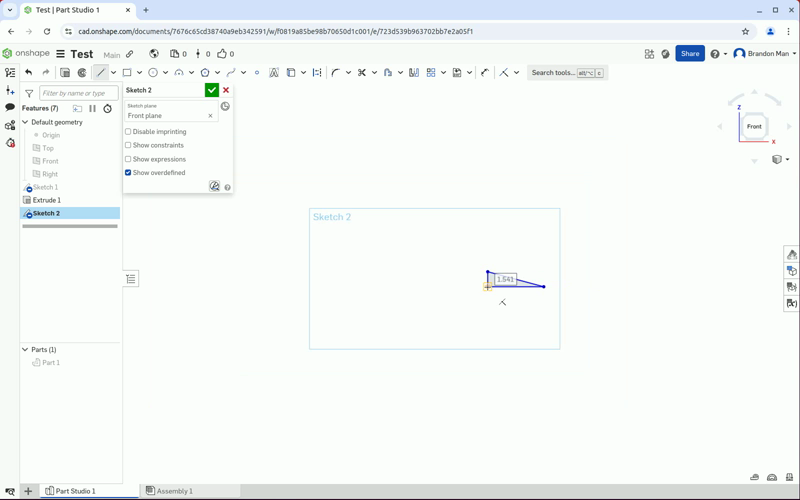
scroll(-6)
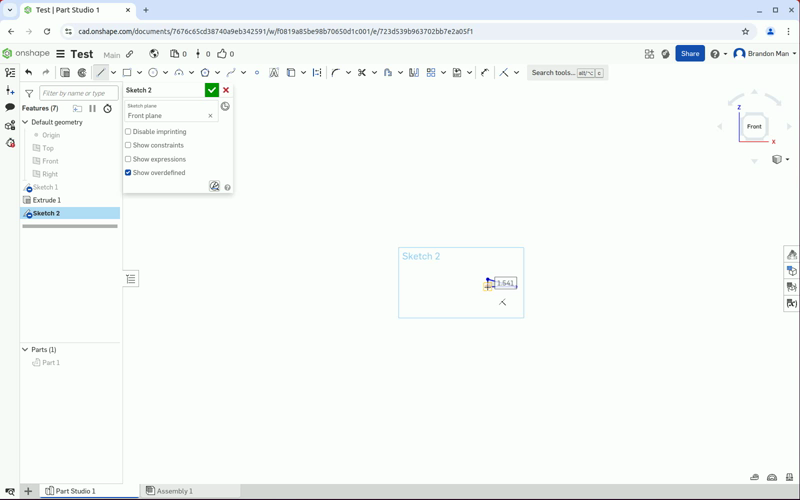
key(esc)
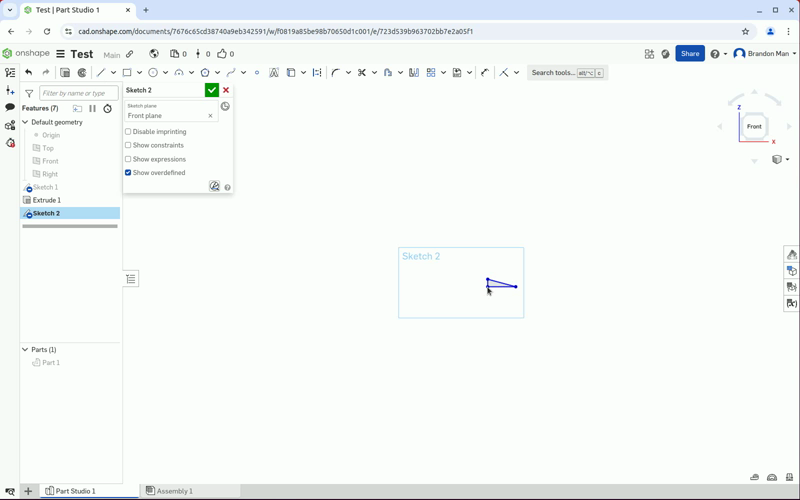
mouse_move(509, 285)
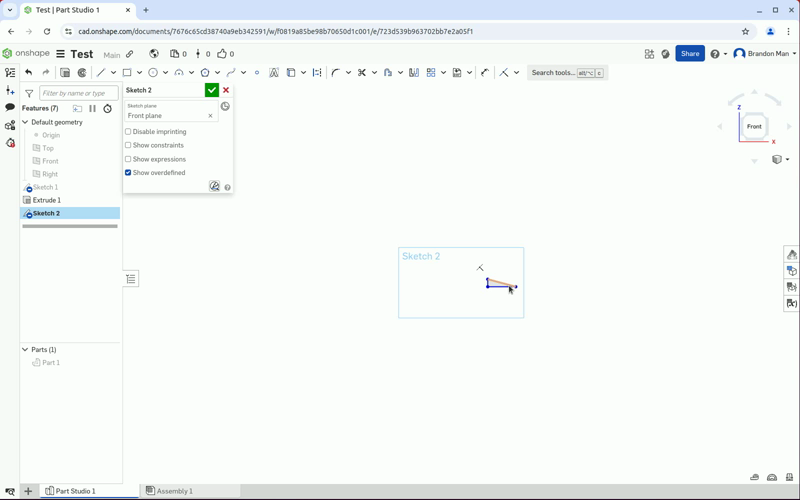
scroll(6)
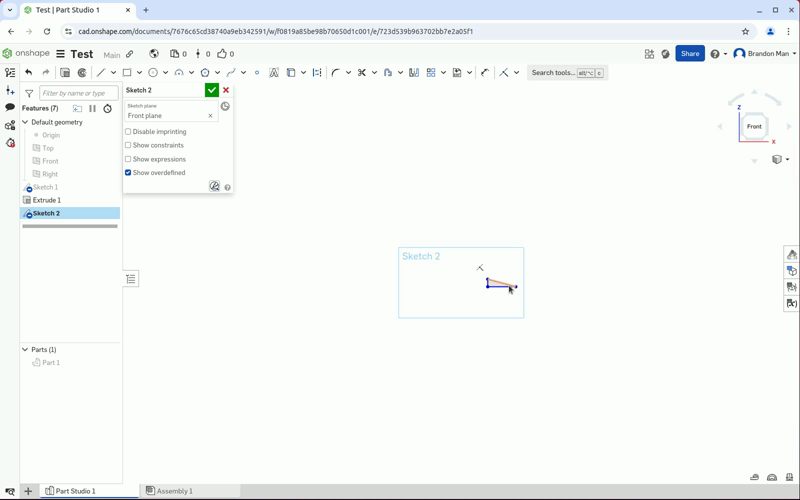
scroll(6)
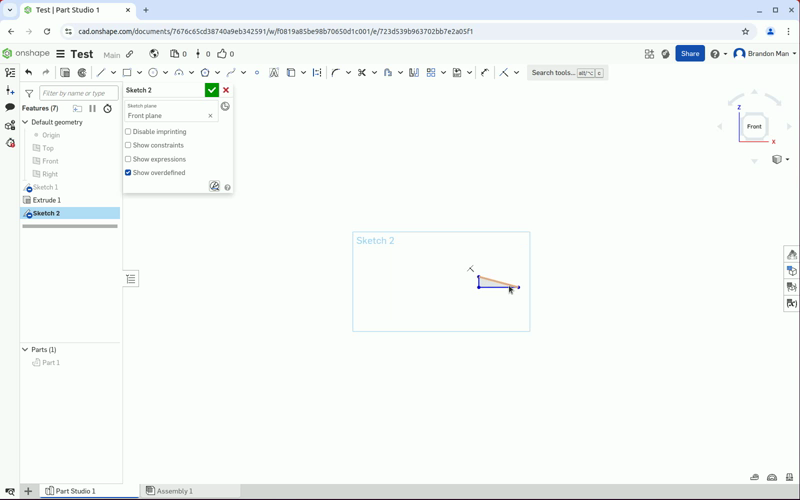
scroll(6)
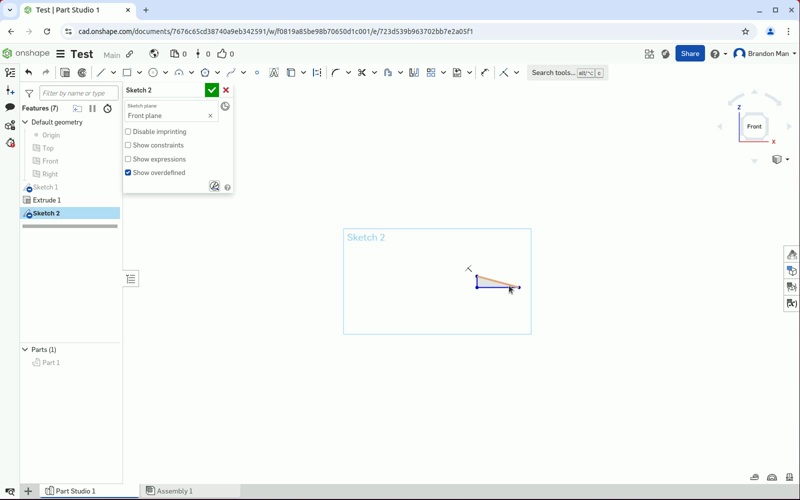
scroll(6)
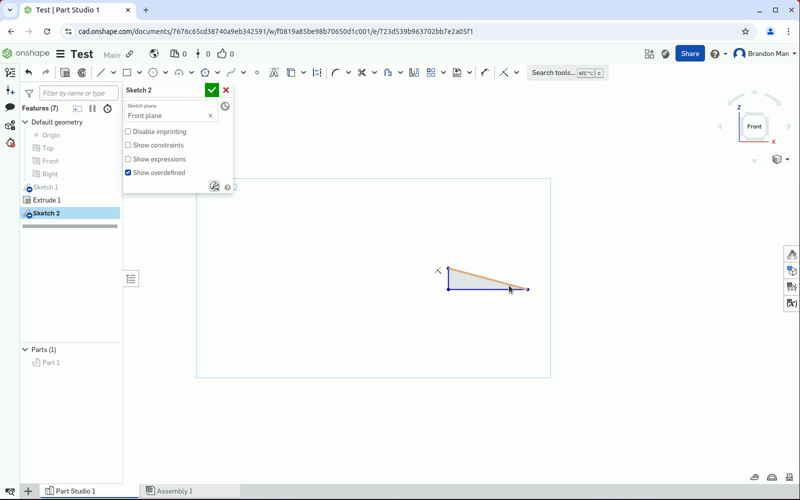
scroll(6)
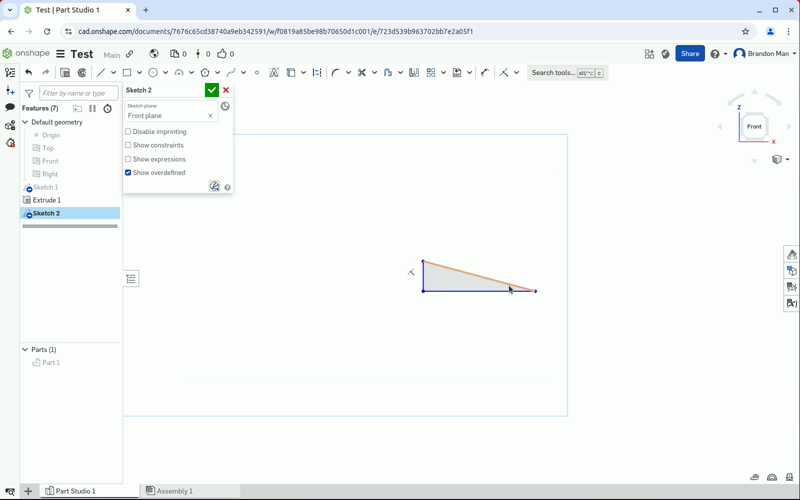
scroll(6)
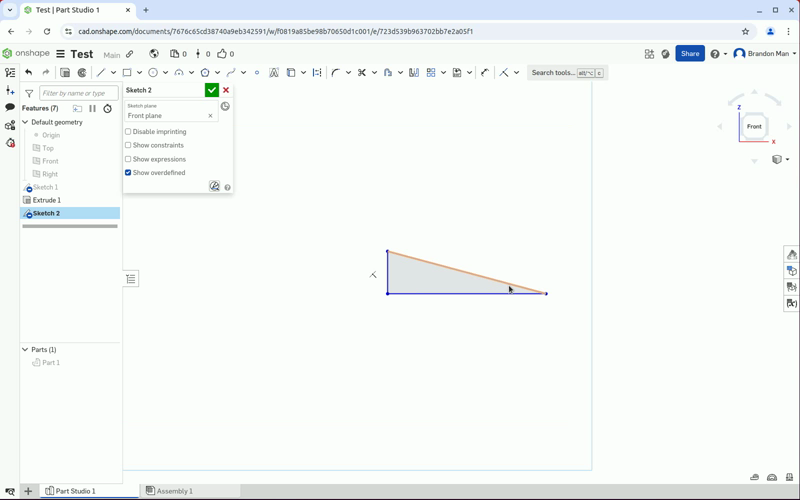
scroll(6)
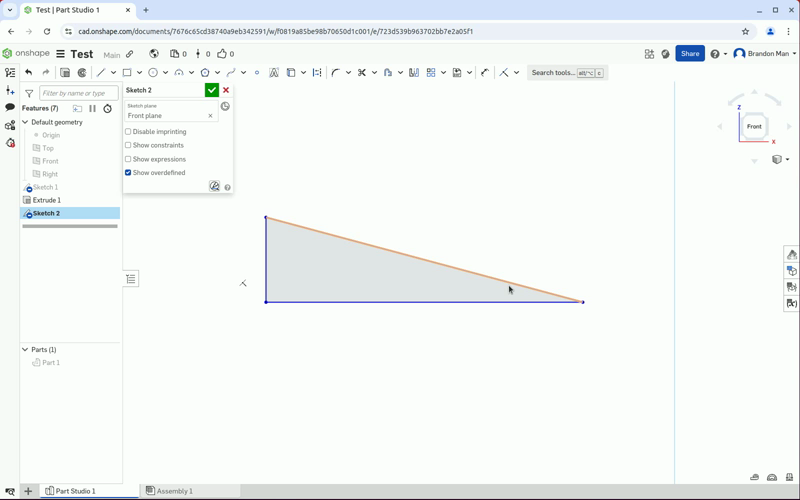
click(509, 285)
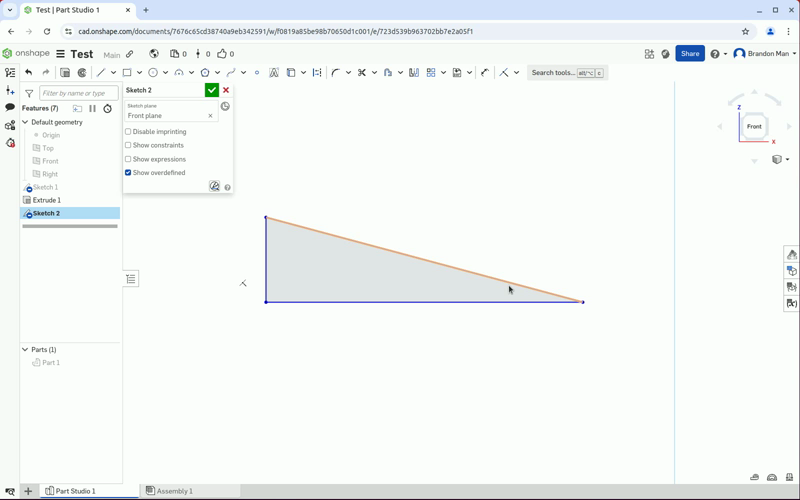
scroll(-6)
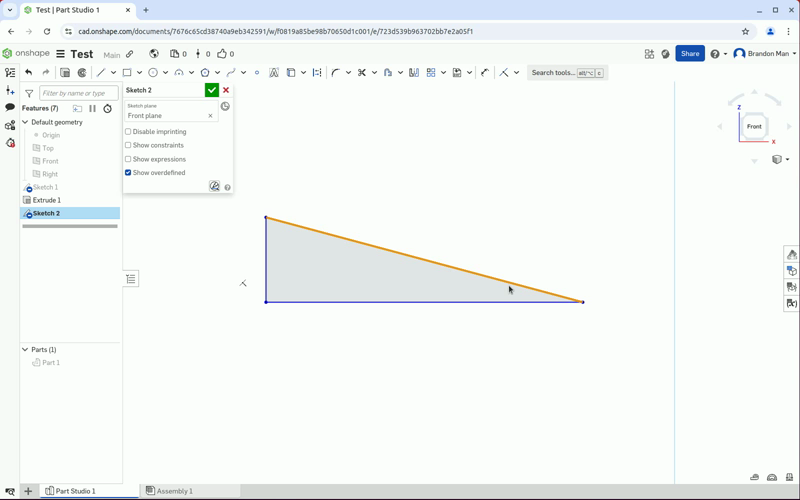
scroll(-6)
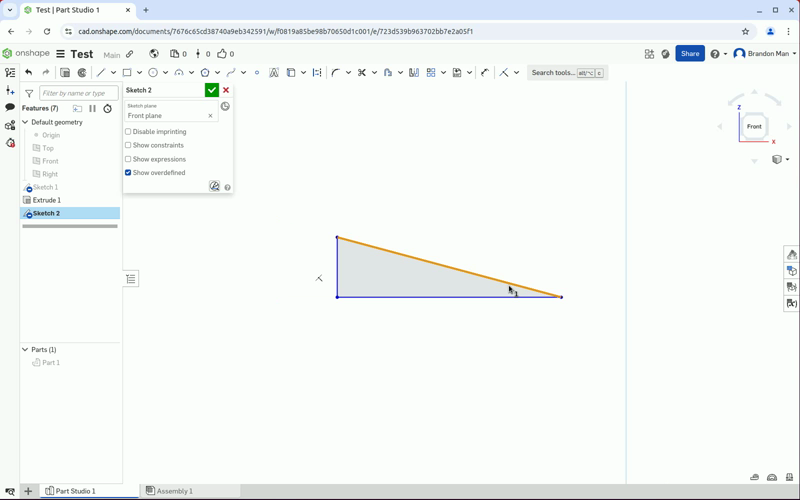
scroll(-6)
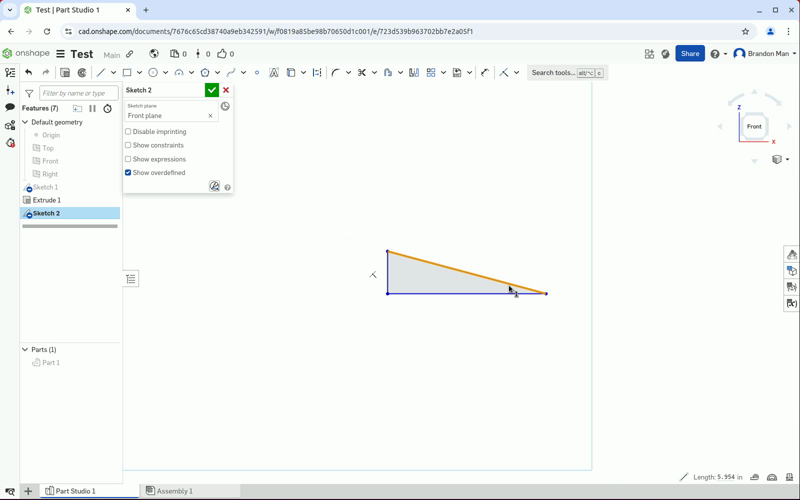
scroll(-6)
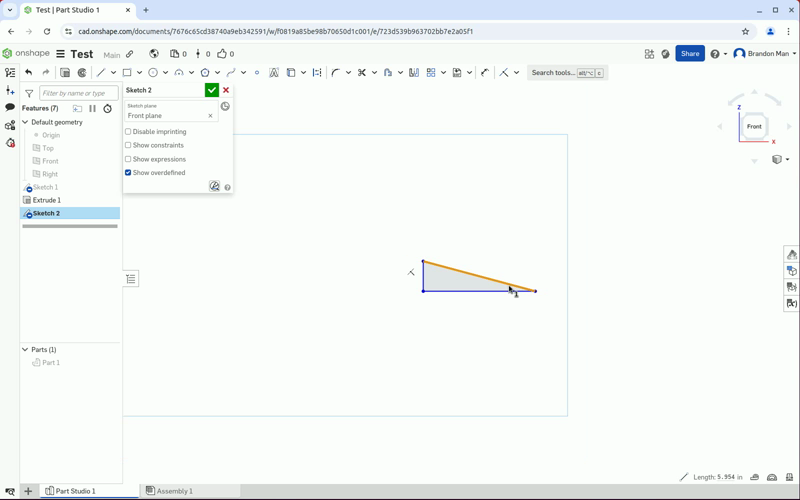
scroll(-6)
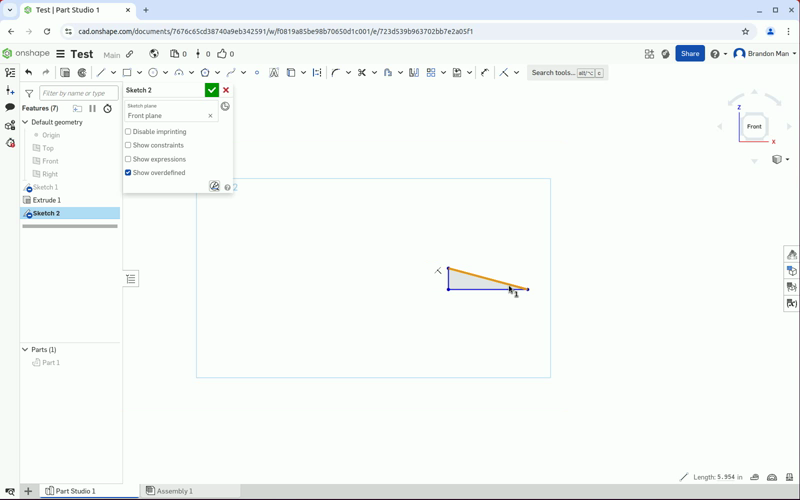
scroll(-6)
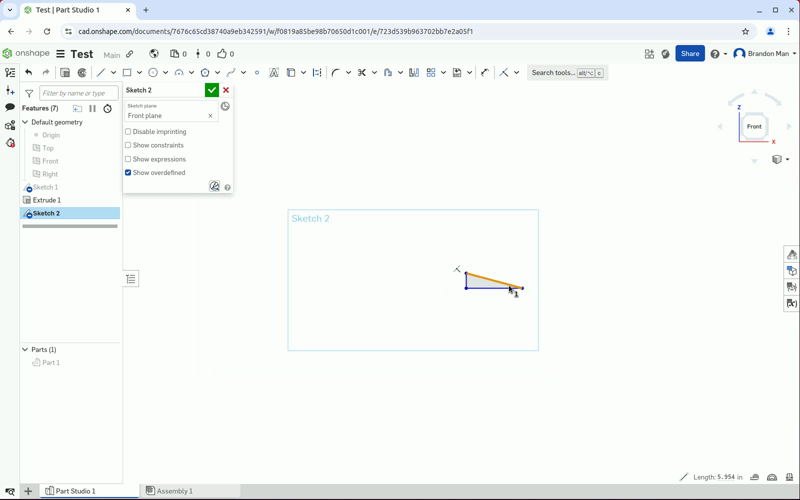
scroll(-6)
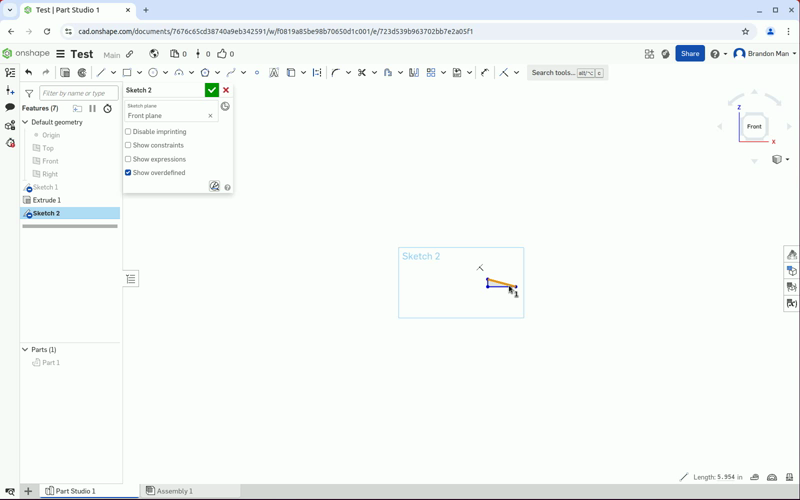
mouse_move(73, 352)
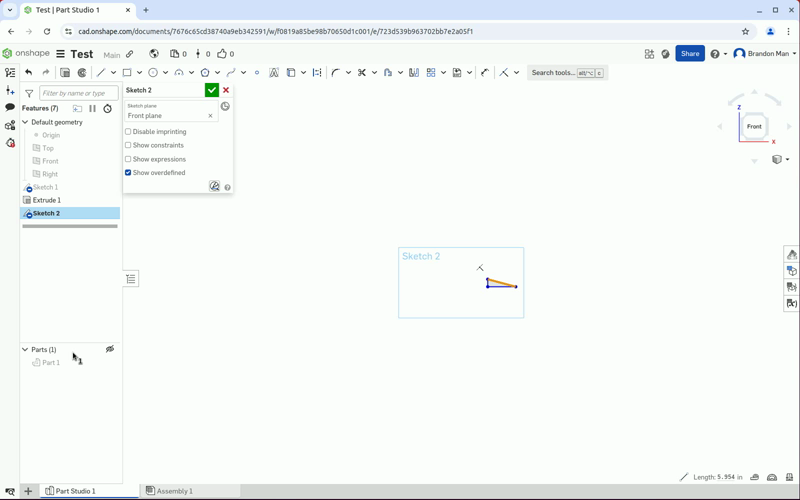
key(shift+y)
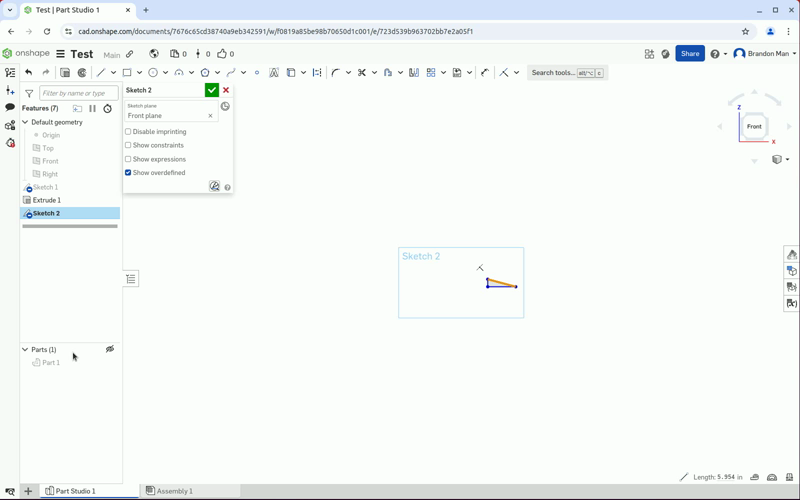
key(shift+e)
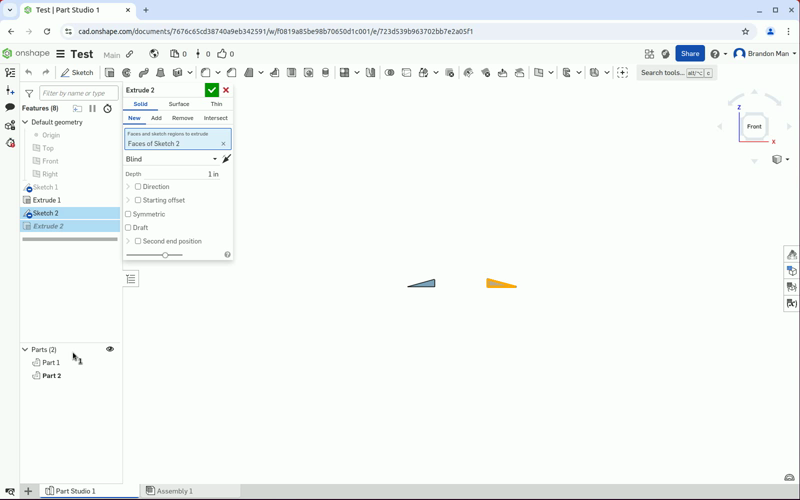
mouse_move(143, 106)
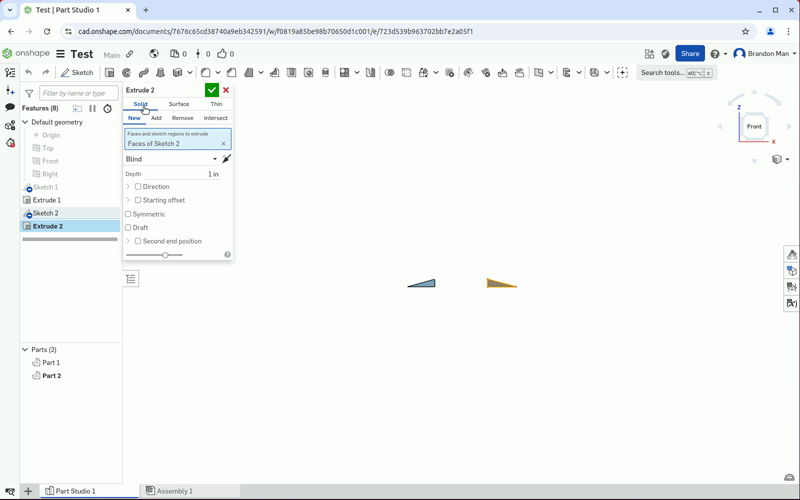
click(143, 106)
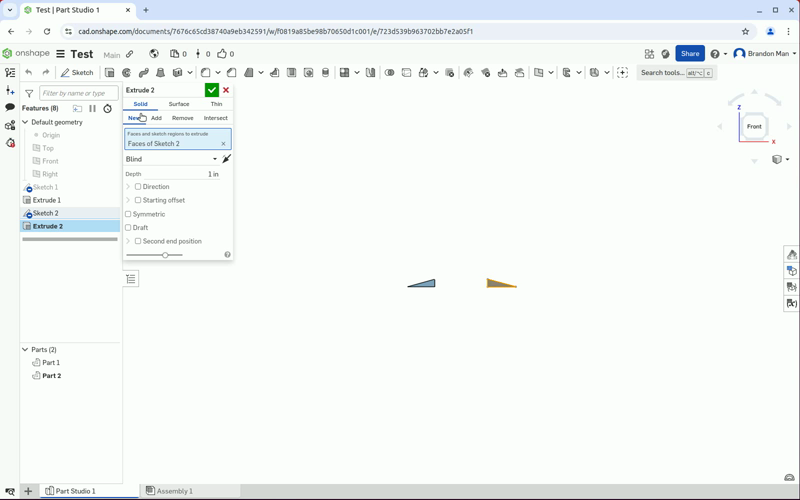
mouse_move(137, 120)
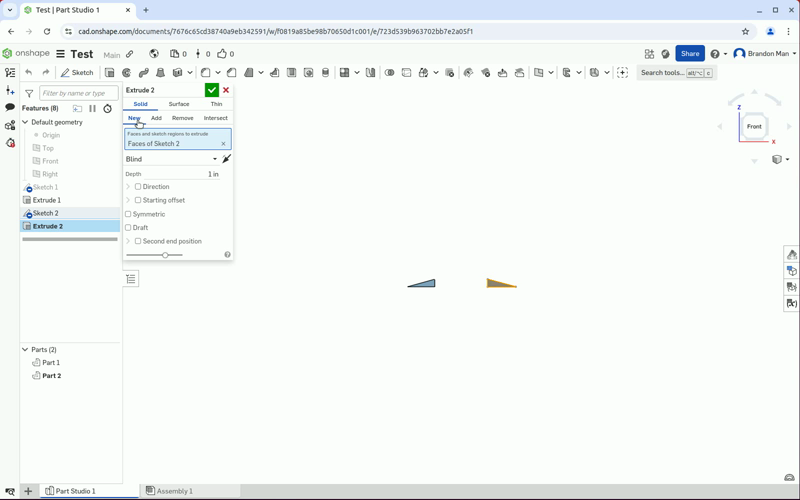
click(137, 120)
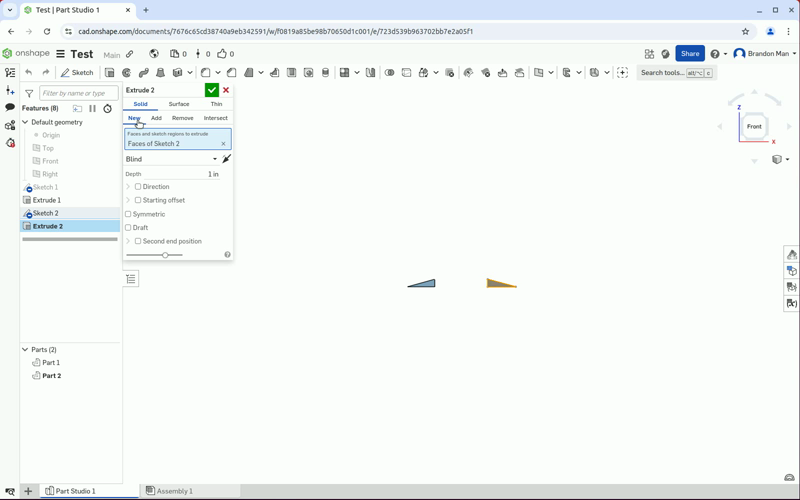
key(tab, 4)
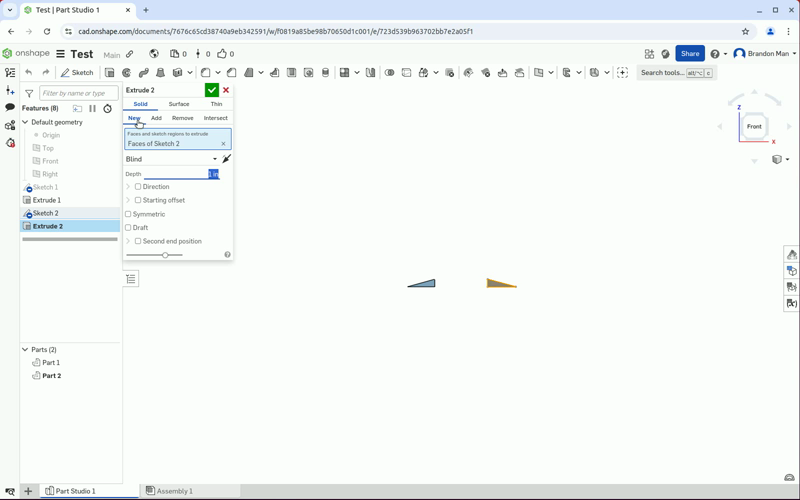
text(23.108)
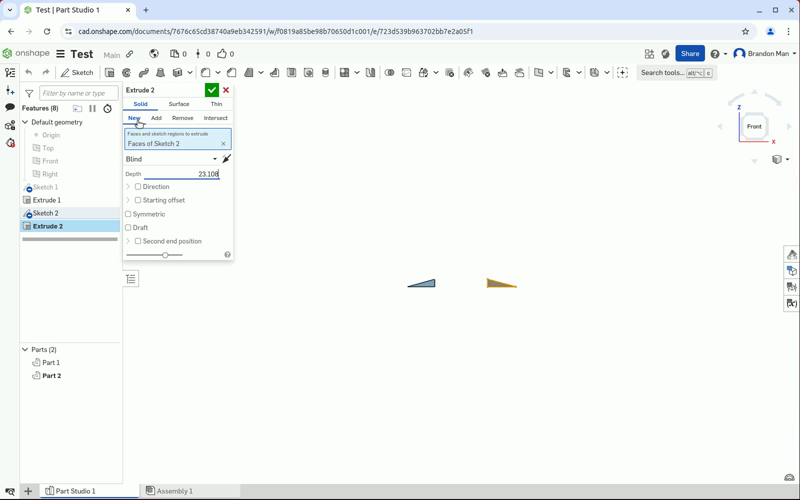
key(enter)
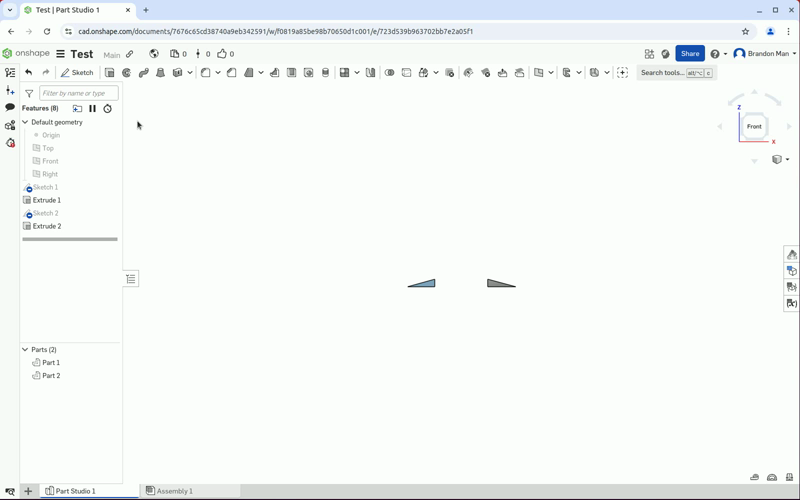
key(shift+h)
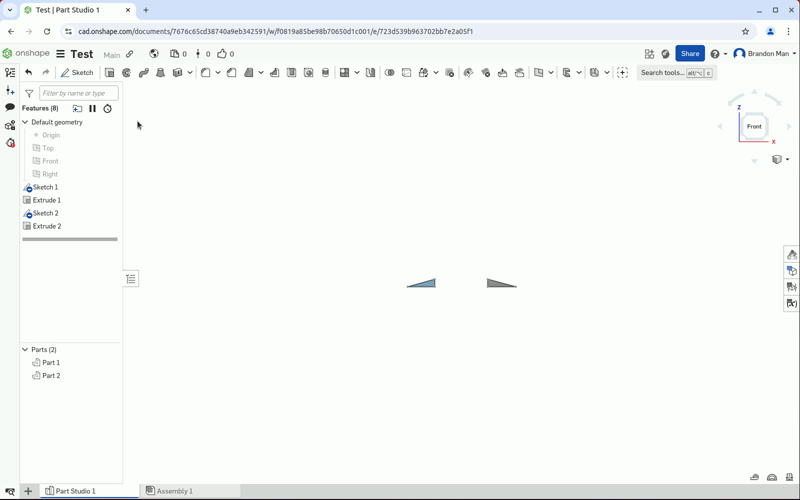
key(shift+h)
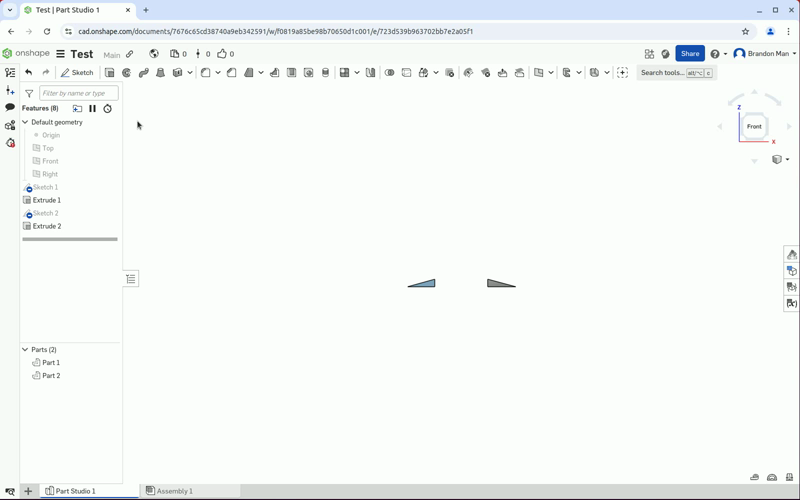
mouse_move(73, 189)
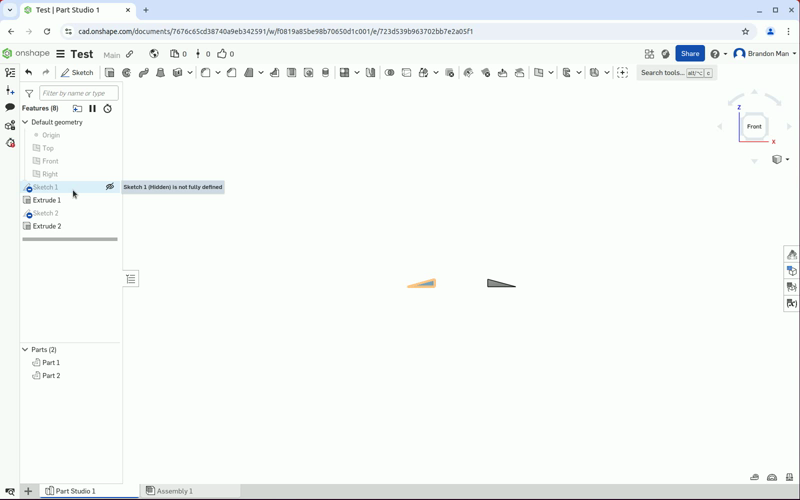
click(73, 189)
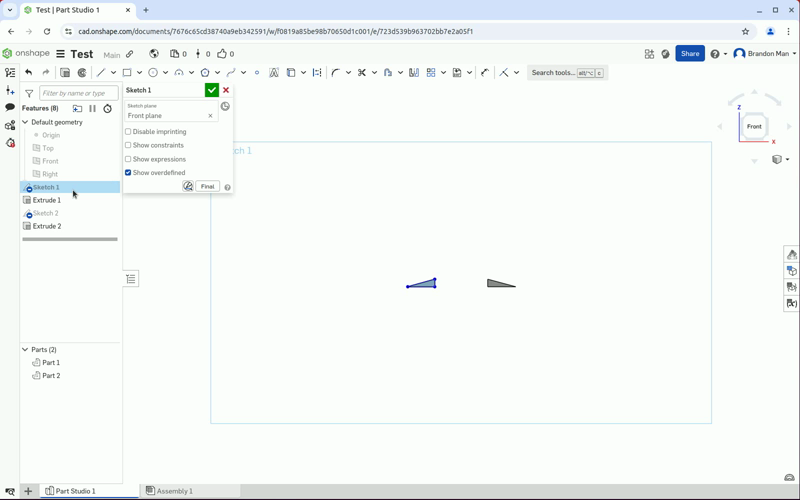
mouse_move(229, 92)
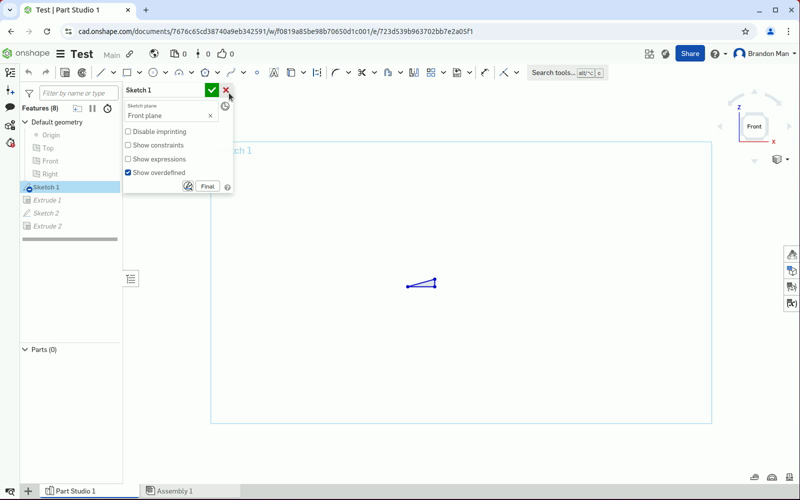
click(229, 92)
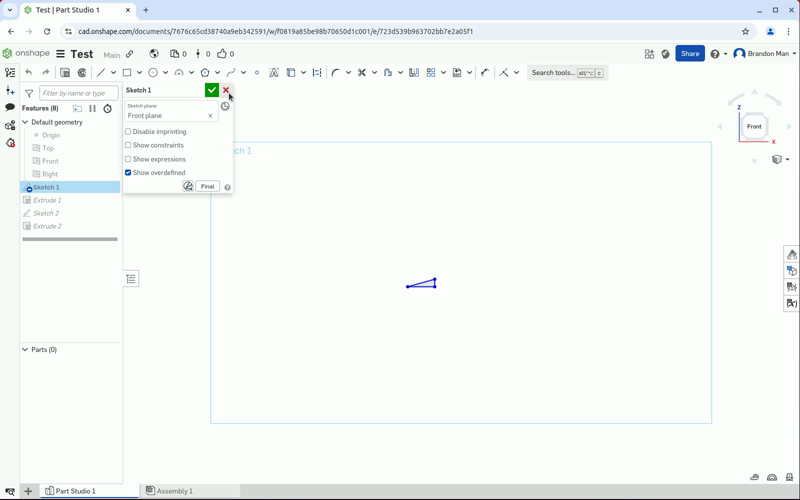
key(shift+s)
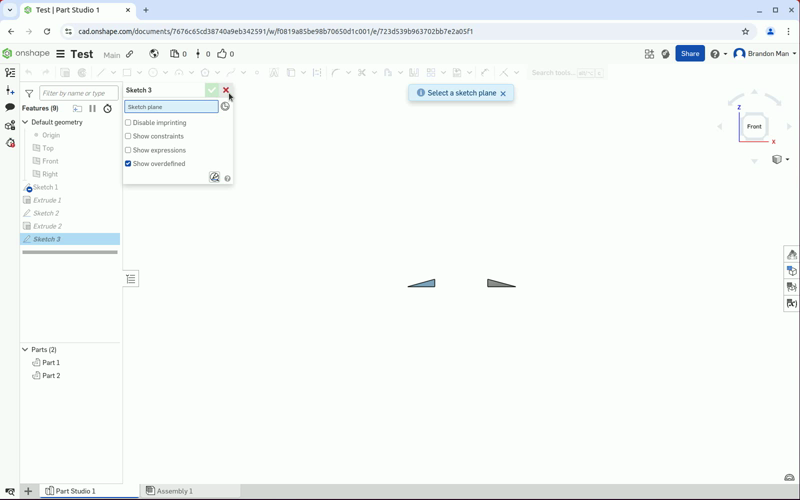
mouse_move(73, 163)
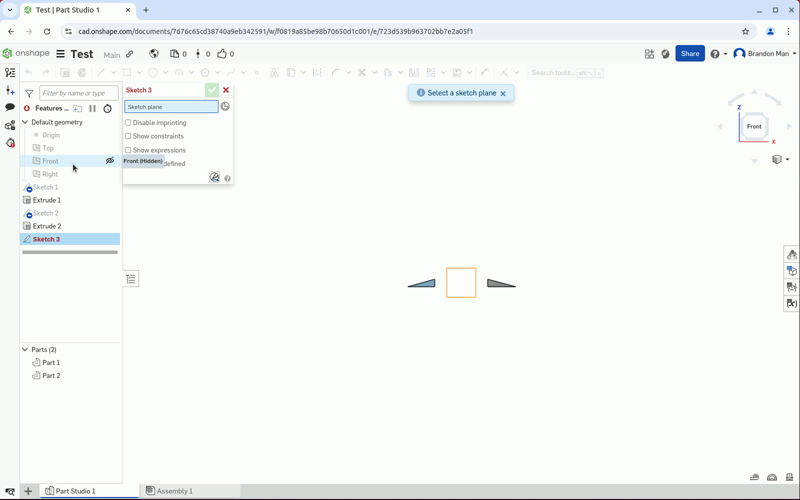
click(73, 163)
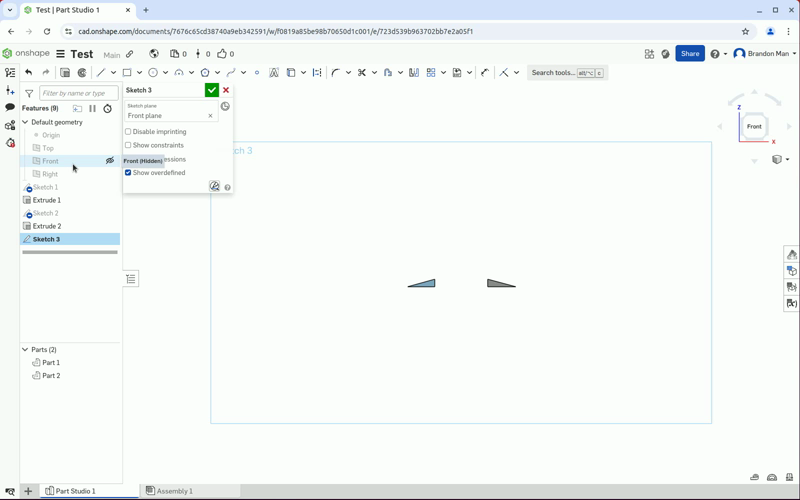
mouse_move(73, 352)
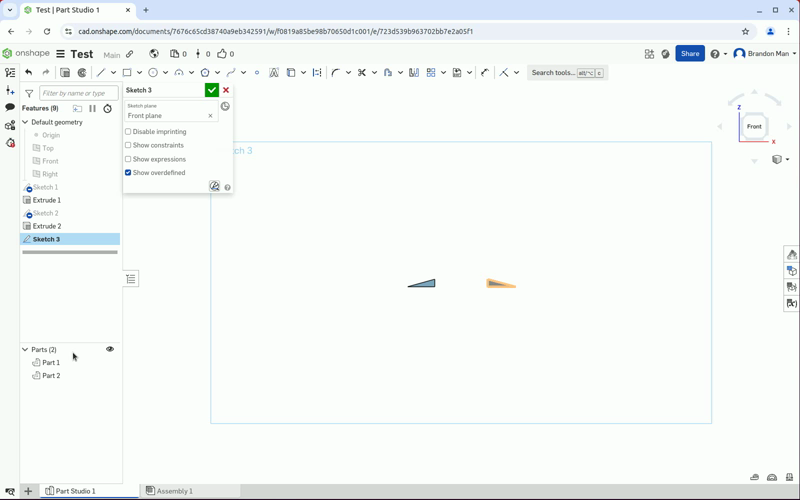
key(y)
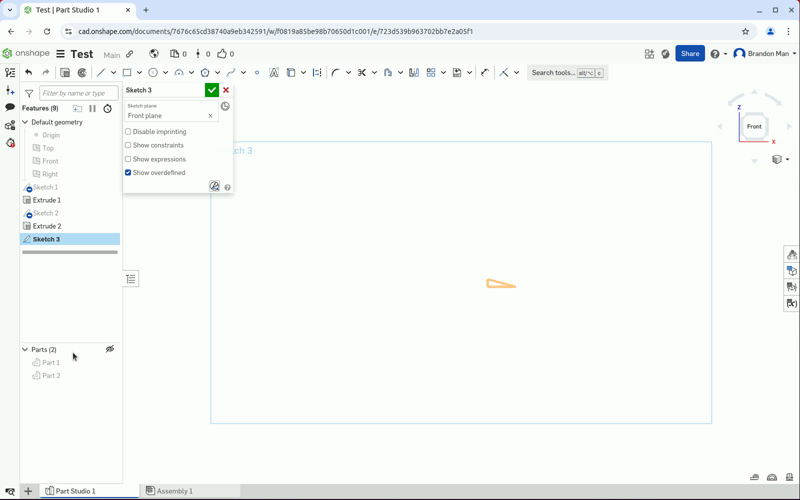
key(l)
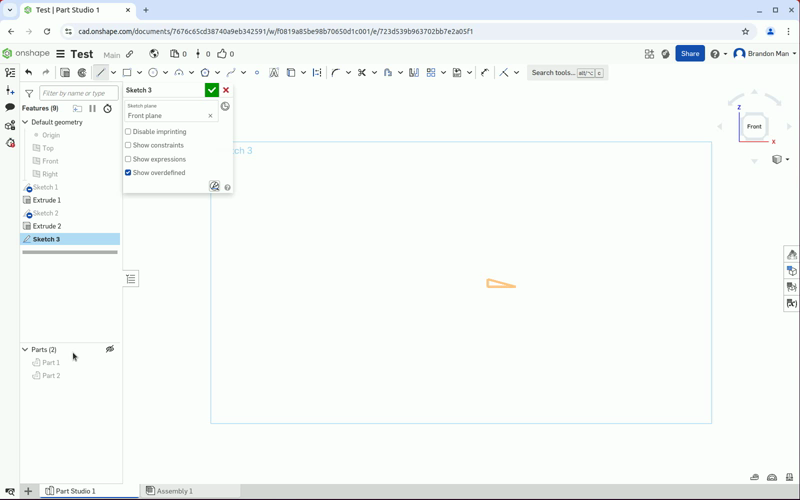
key_down(shift)
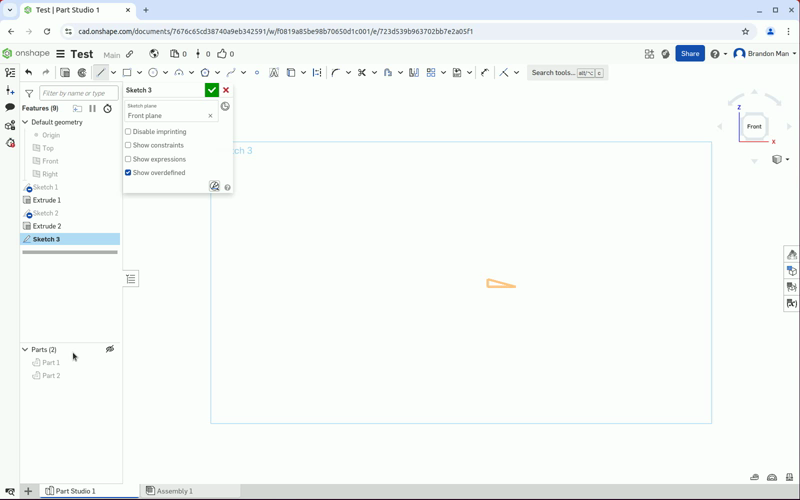
mouse_move(433, 286)
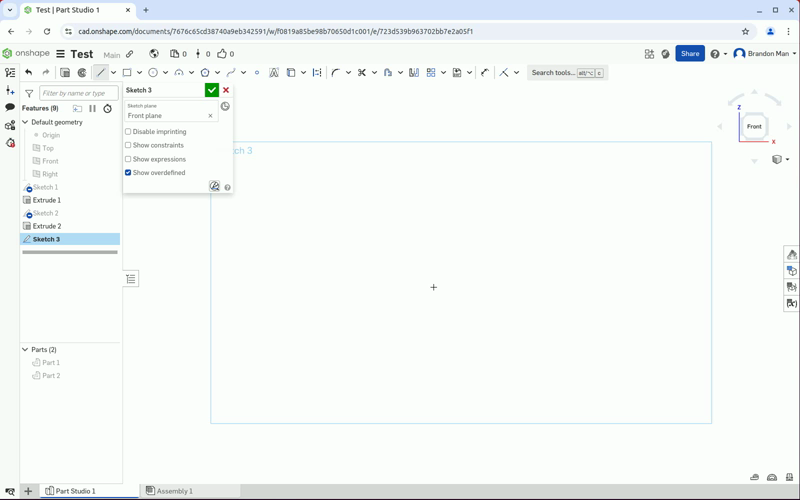
click(433, 286)
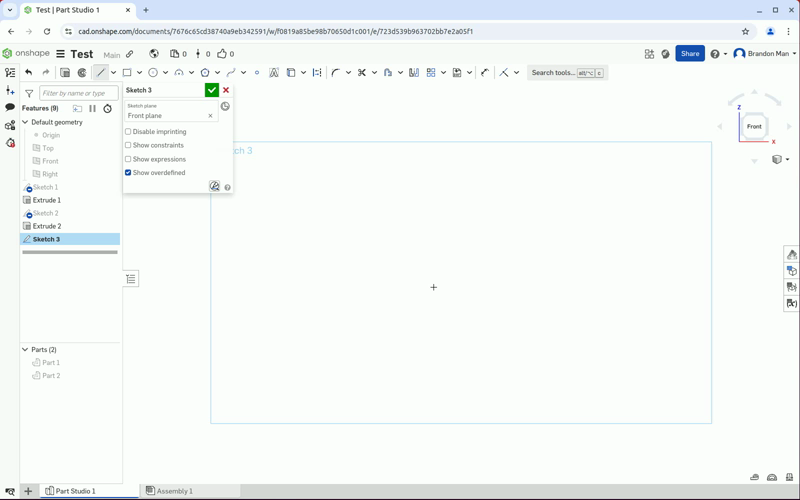
key_up(shift)
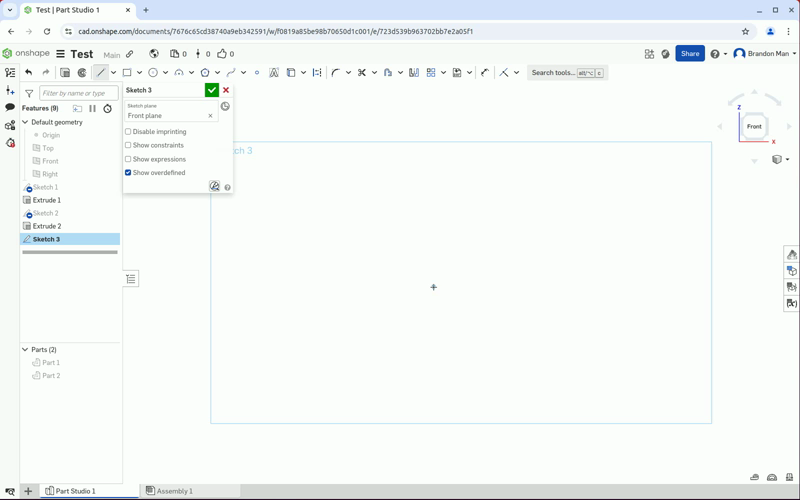
key_down(shift)
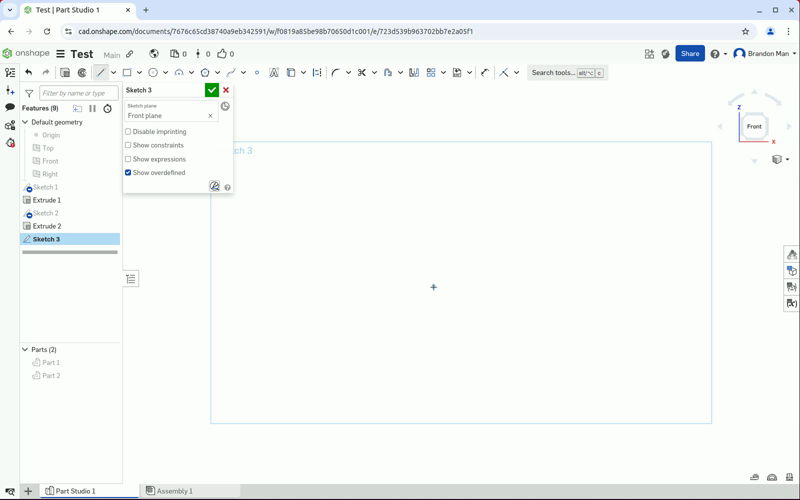
mouse_move(463, 286)
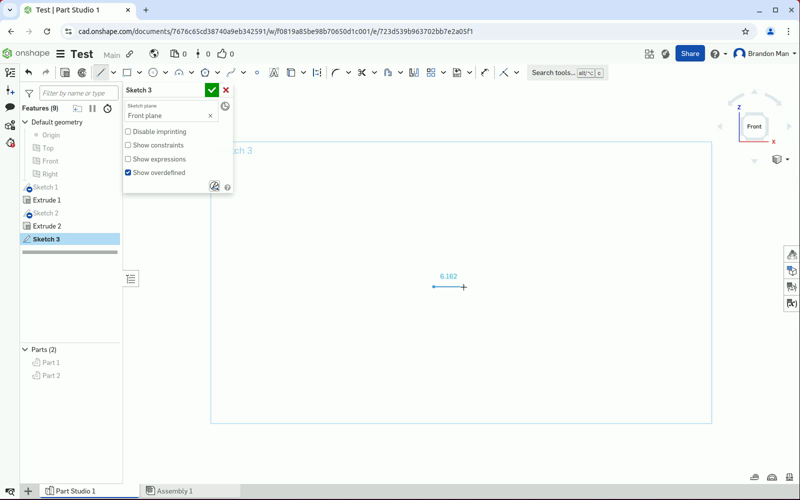
mouse_move(488, 286)
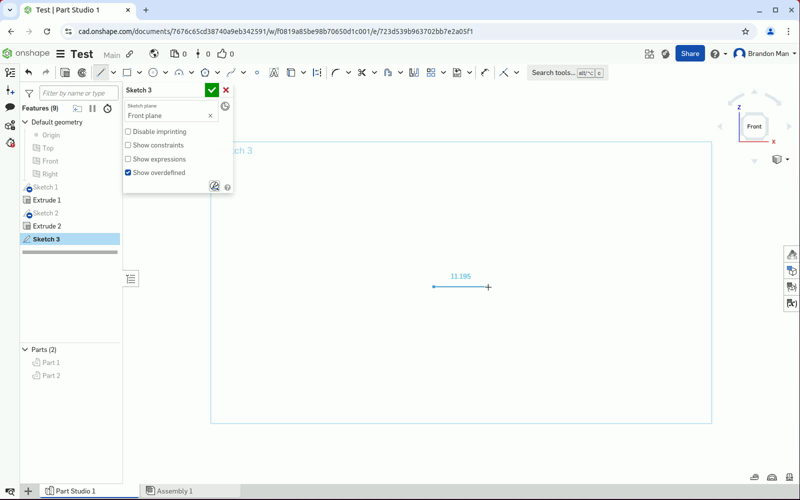
click(488, 286)
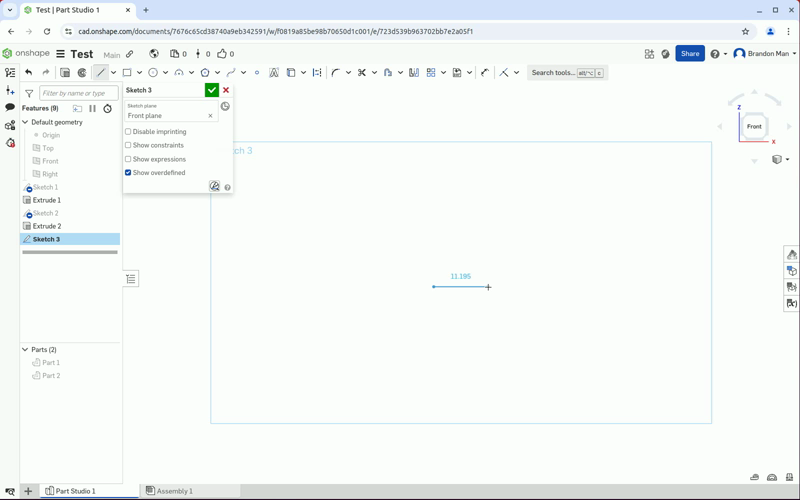
key_up(shift)
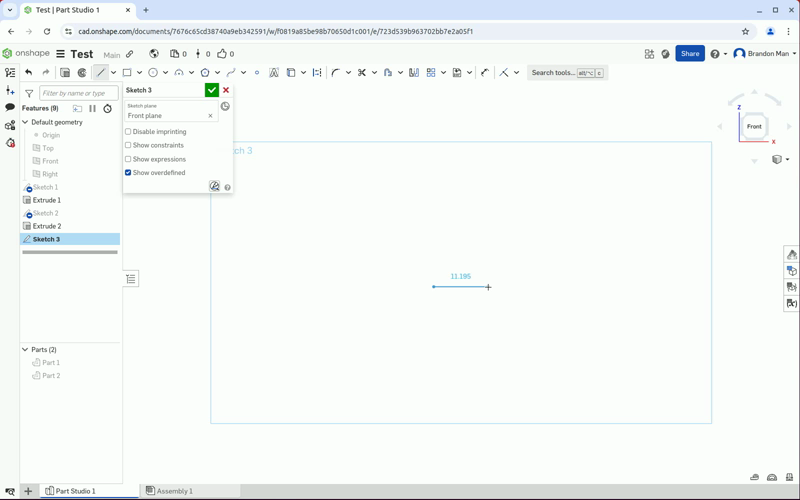
key_down(shift)
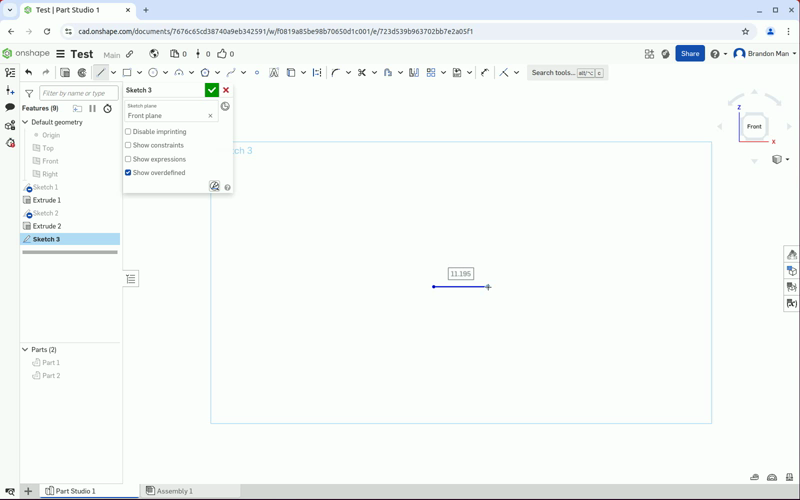
mouse_move(518, 286)
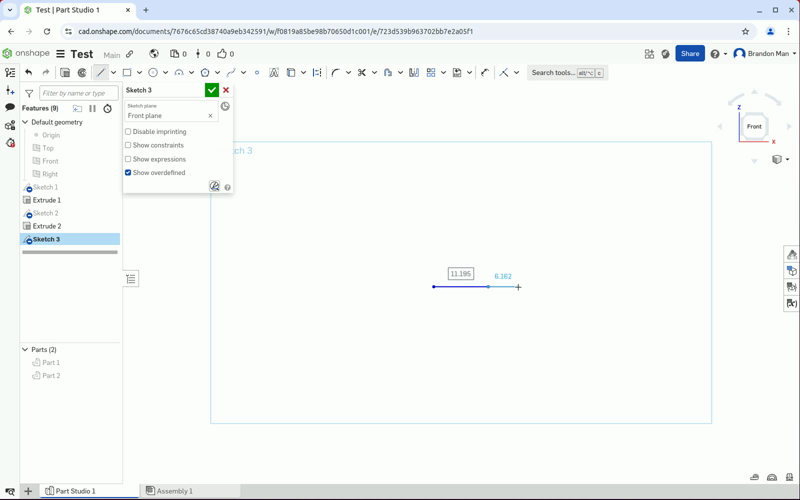
mouse_move(488, 279)
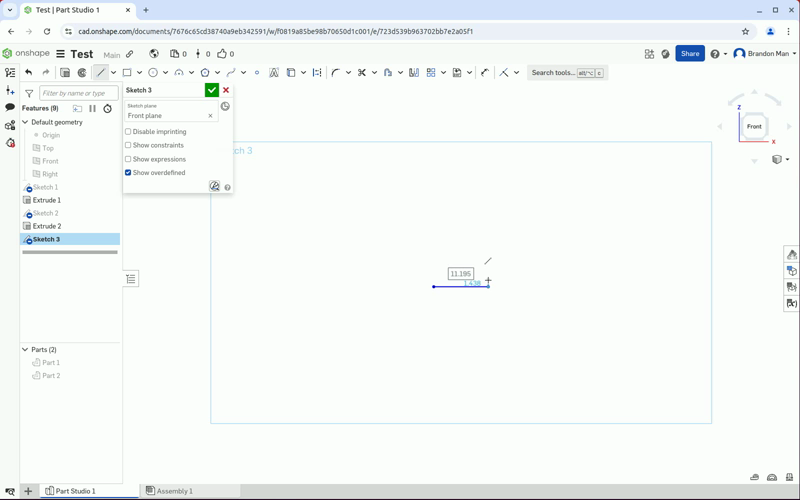
scroll(6)
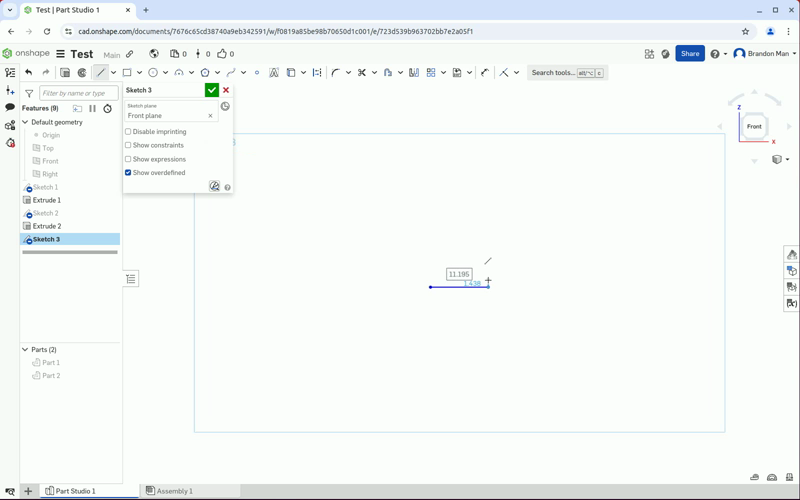
scroll(6)
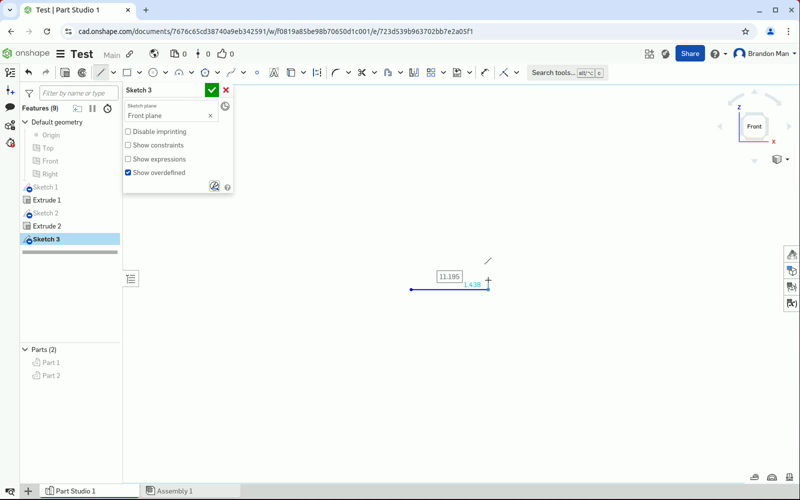
scroll(6)
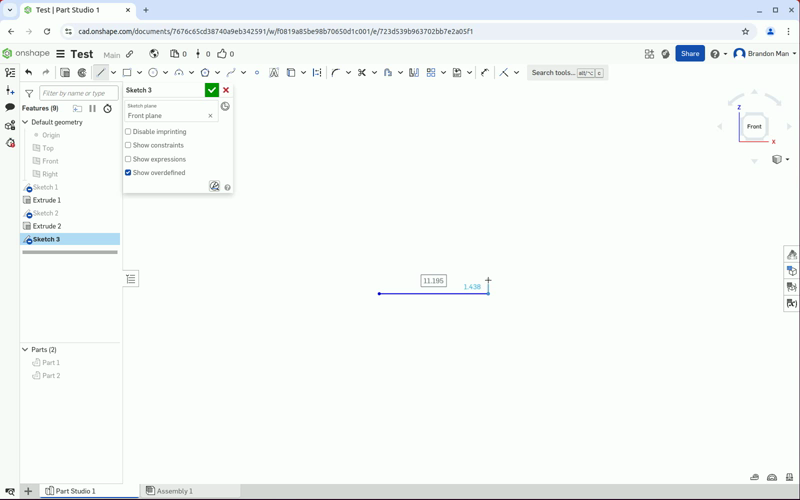
scroll(6)
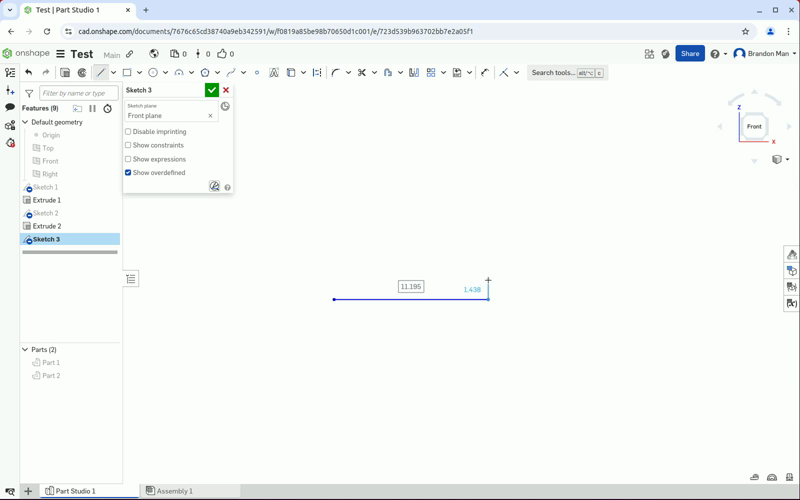
scroll(6)
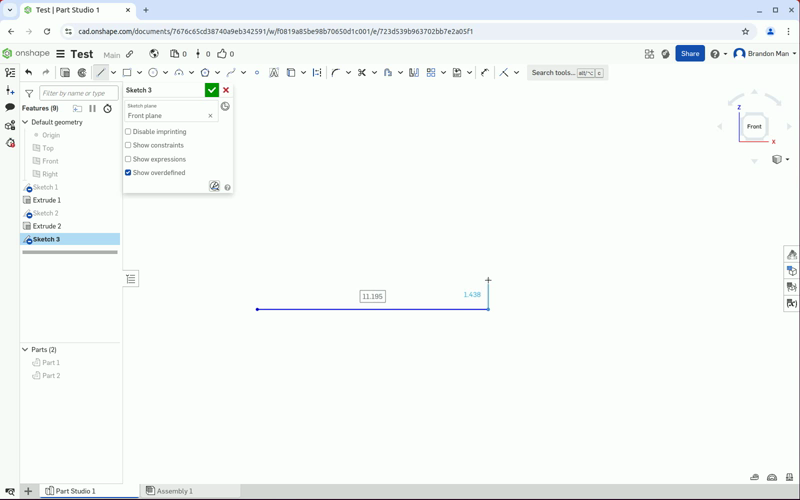
scroll(6)
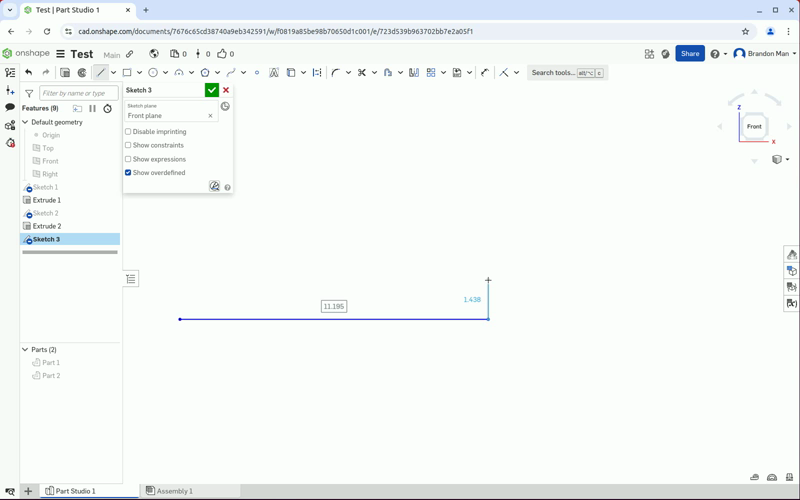
scroll(6)
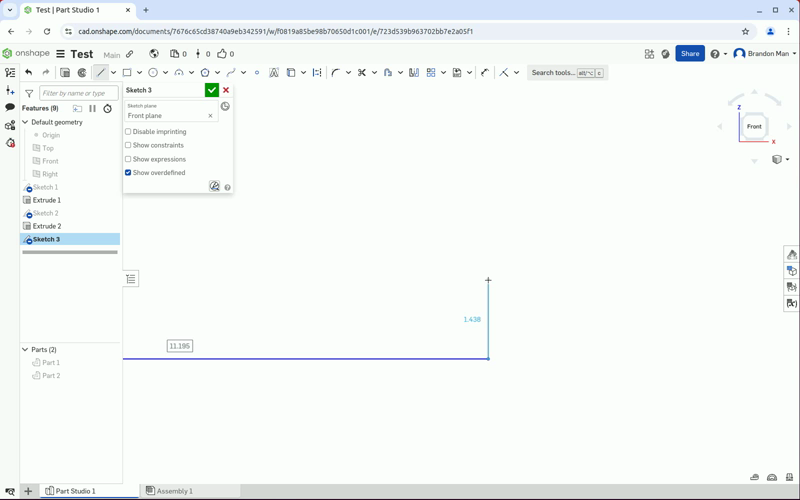
click(488, 279)
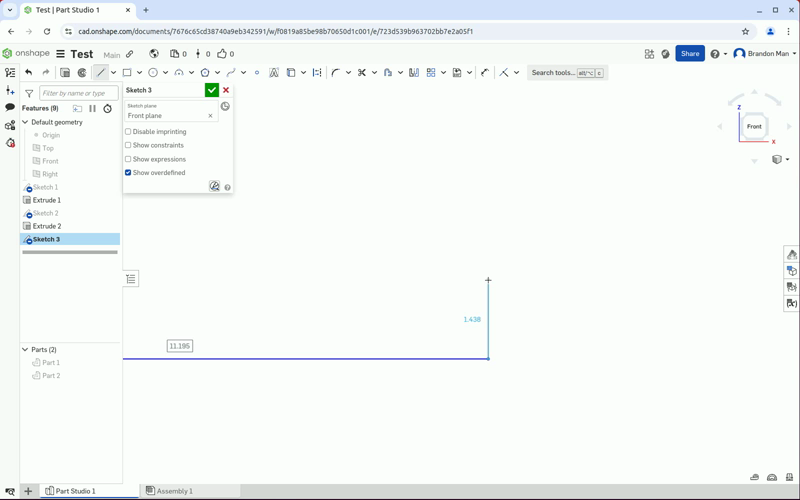
scroll(-6)
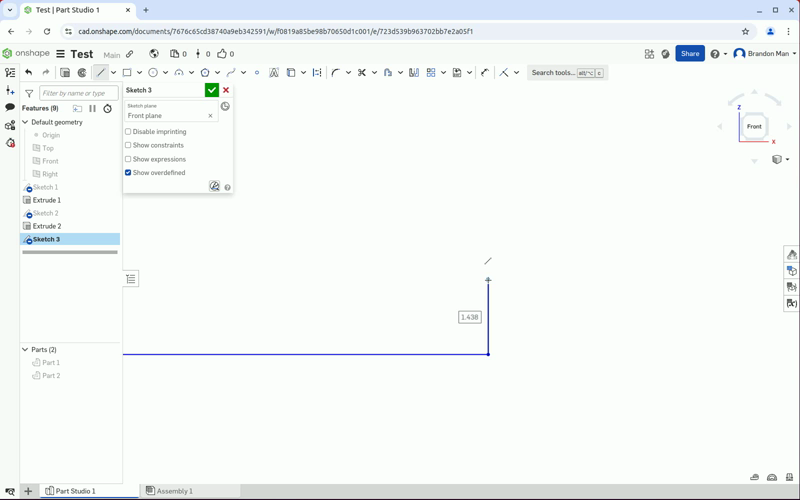
scroll(-6)
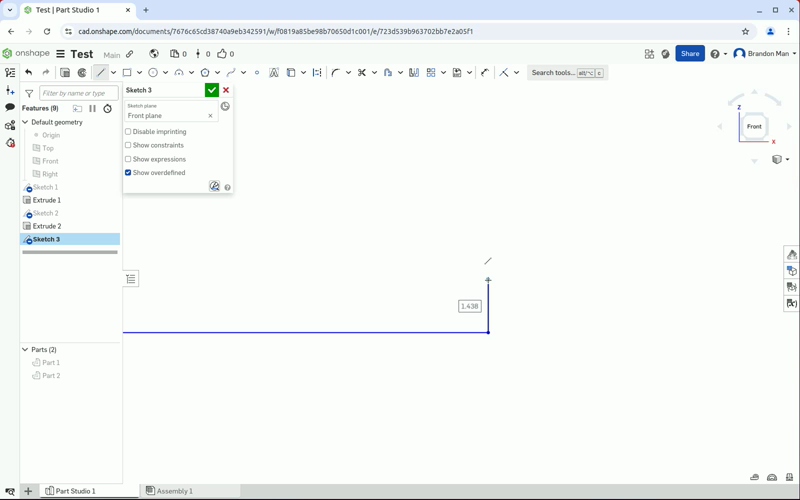
scroll(-6)
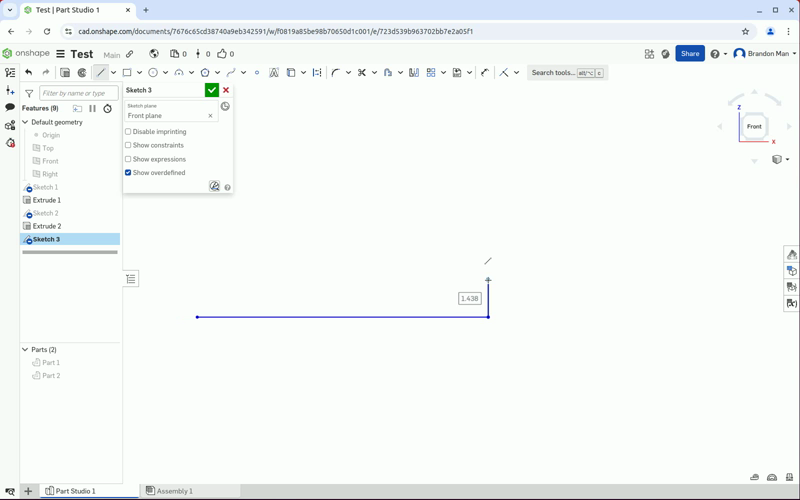
scroll(-6)
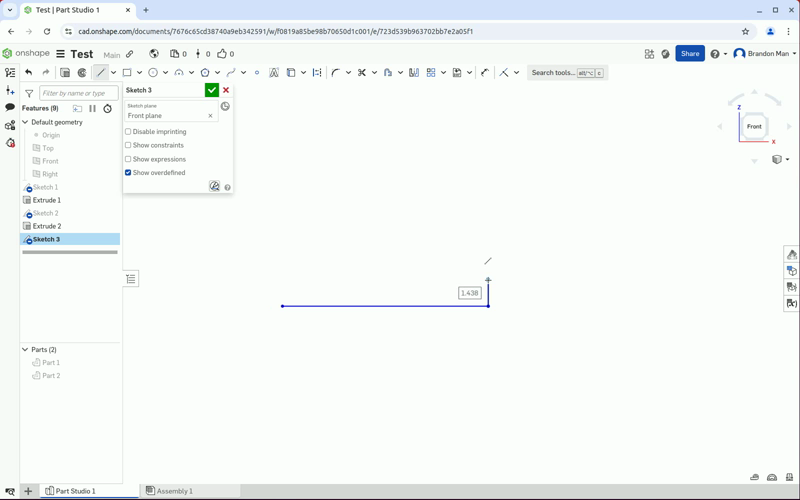
scroll(-6)
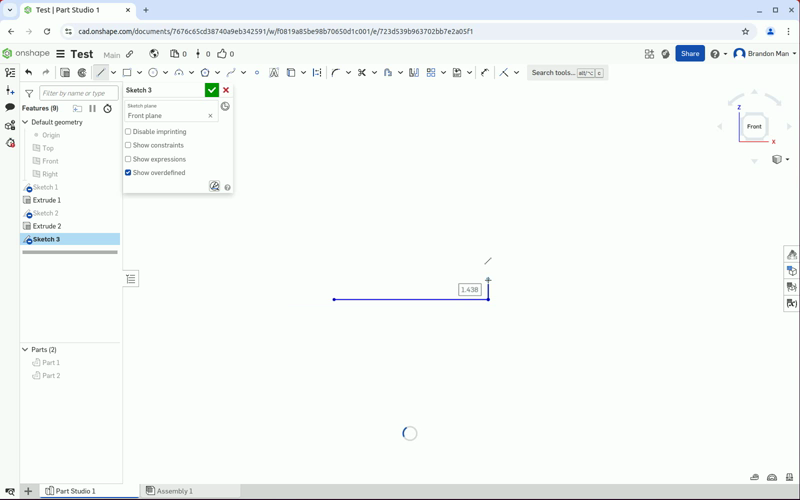
scroll(-6)
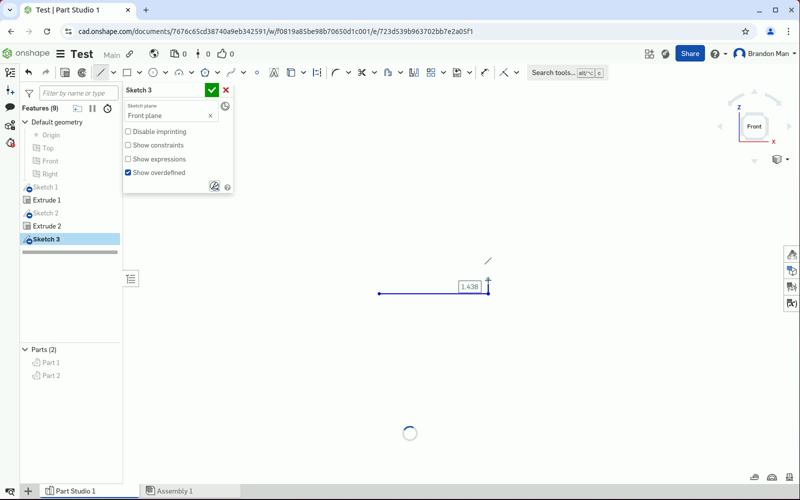
scroll(-6)
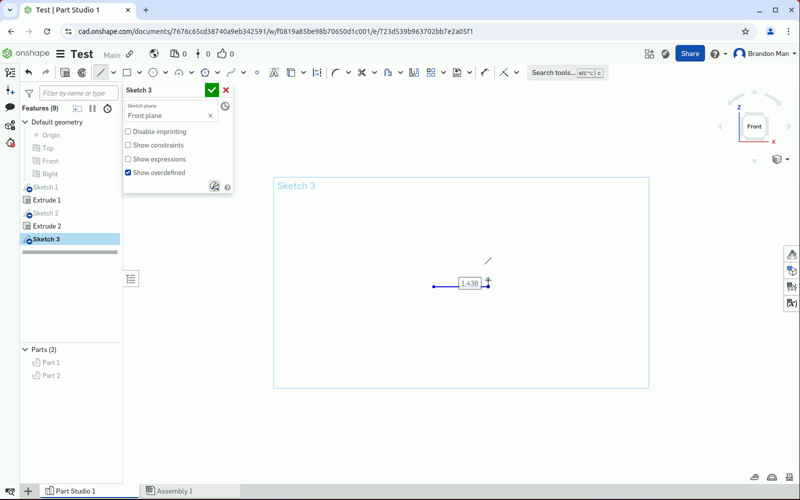
key_up(shift)
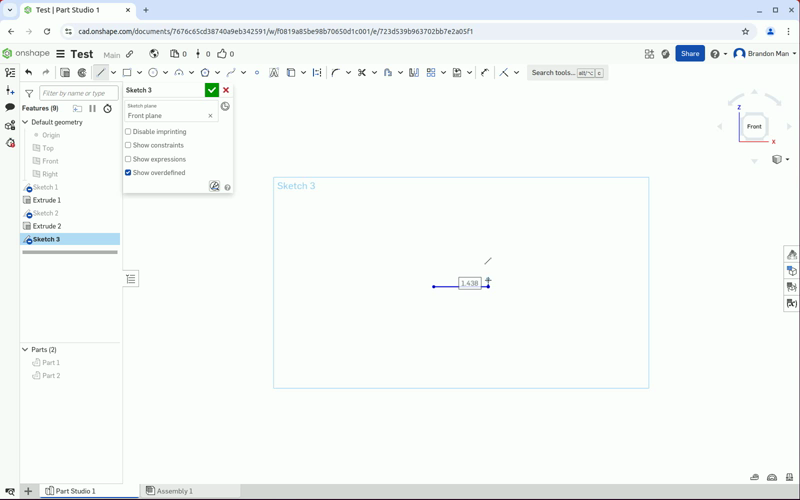
key_down(shift)
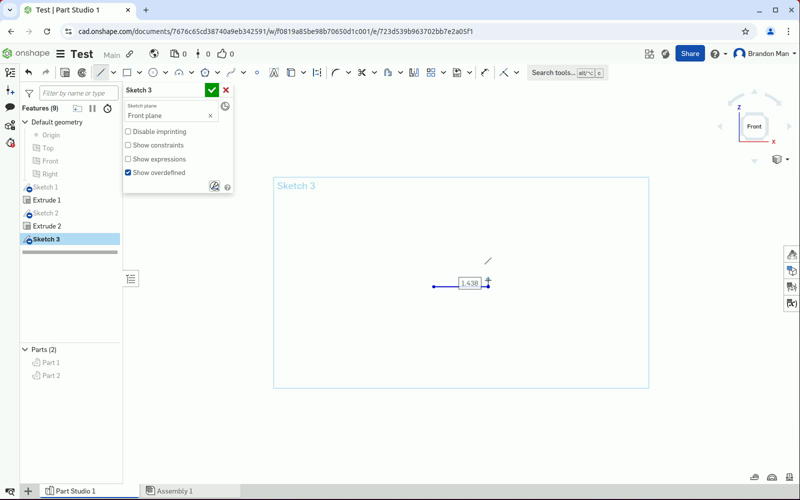
mouse_move(518, 279)
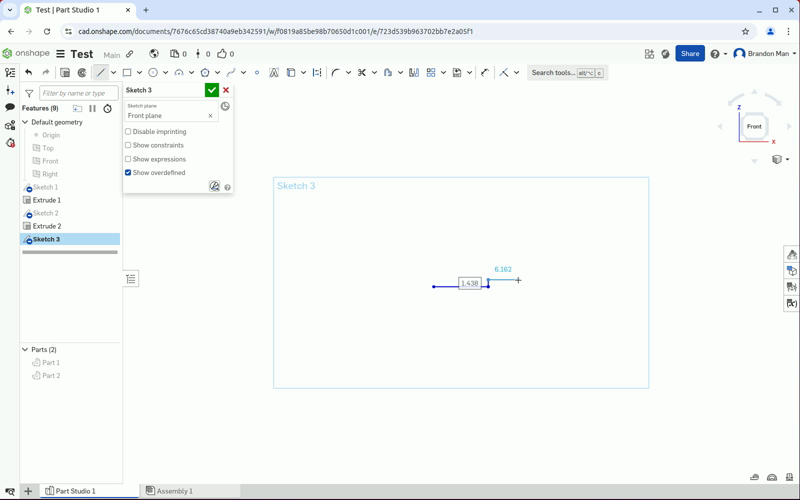
mouse_move(433, 279)
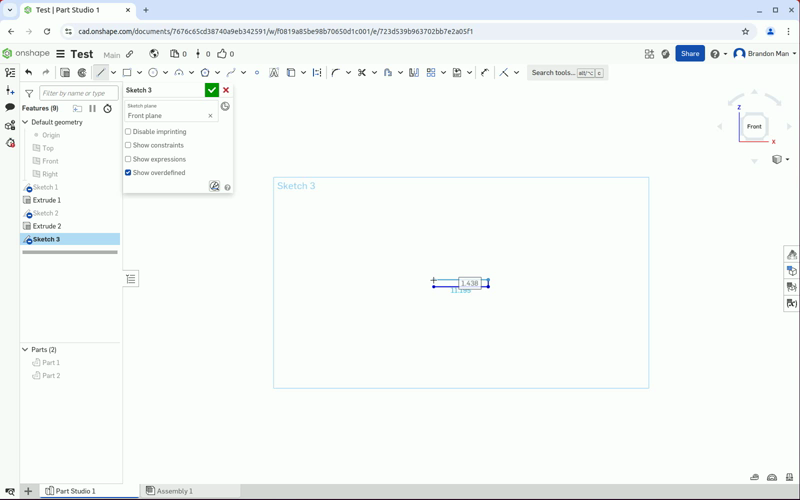
click(433, 279)
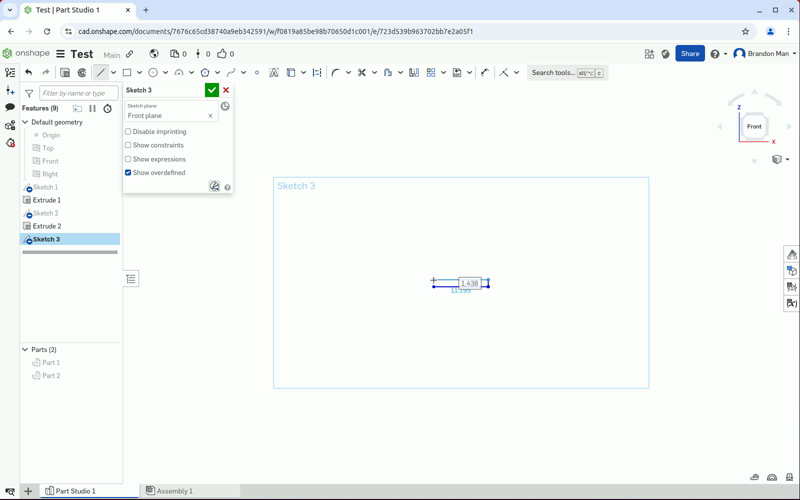
key_up(shift)
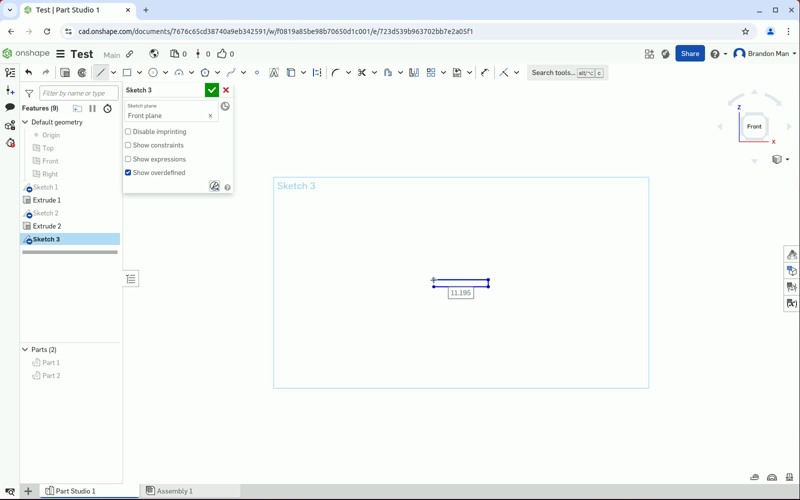
mouse_move(463, 279)
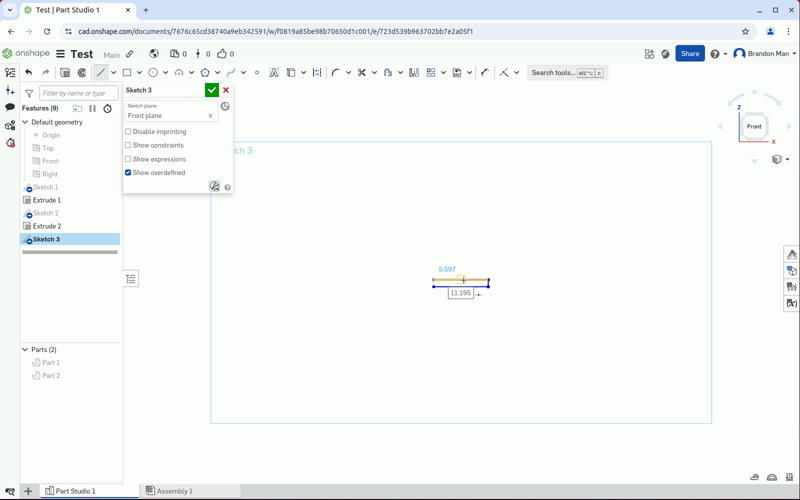
key_down(shift)
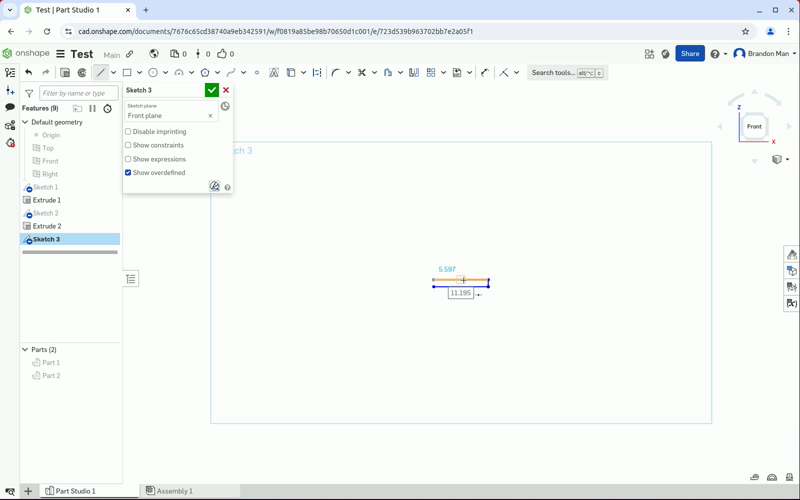
mouse_move(433, 286)
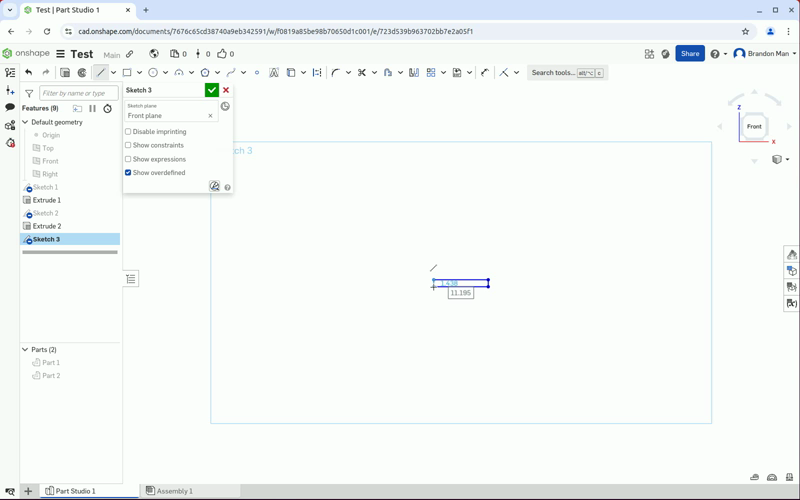
scroll(6)
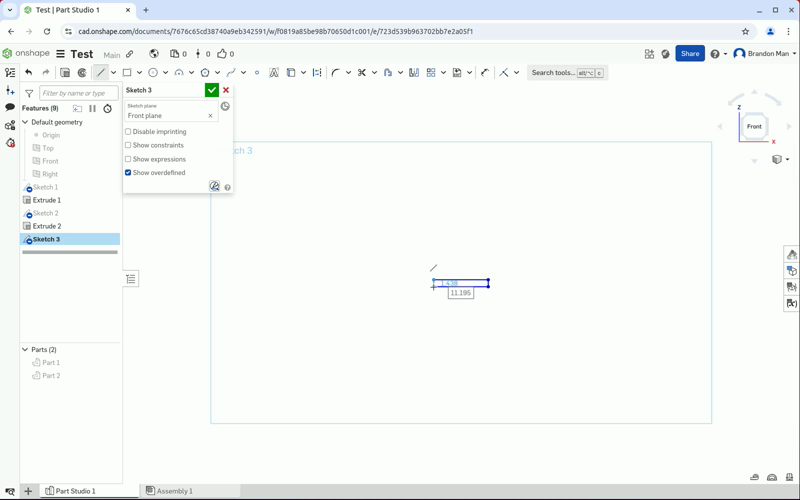
scroll(6)
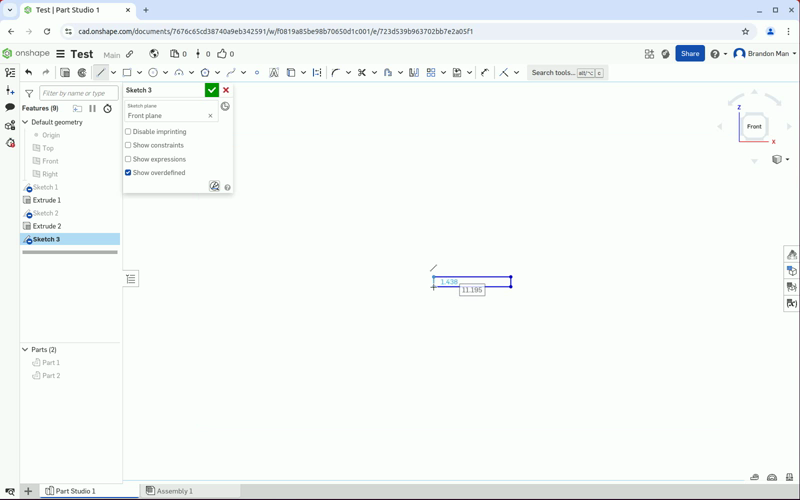
scroll(6)
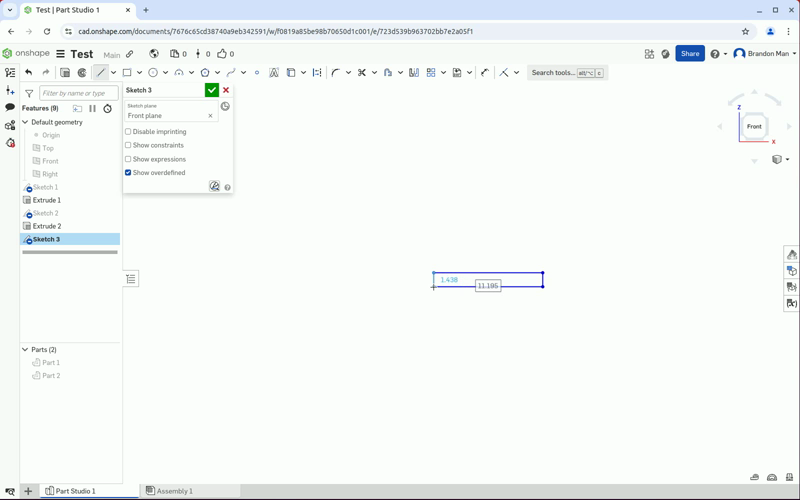
scroll(6)
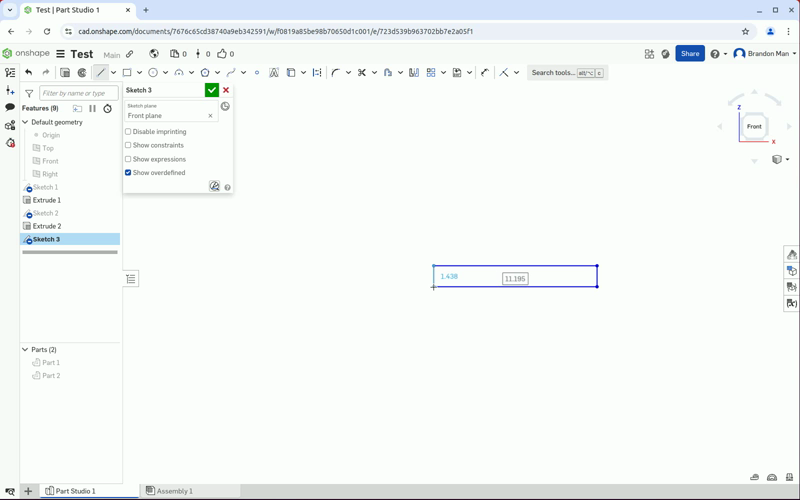
scroll(6)
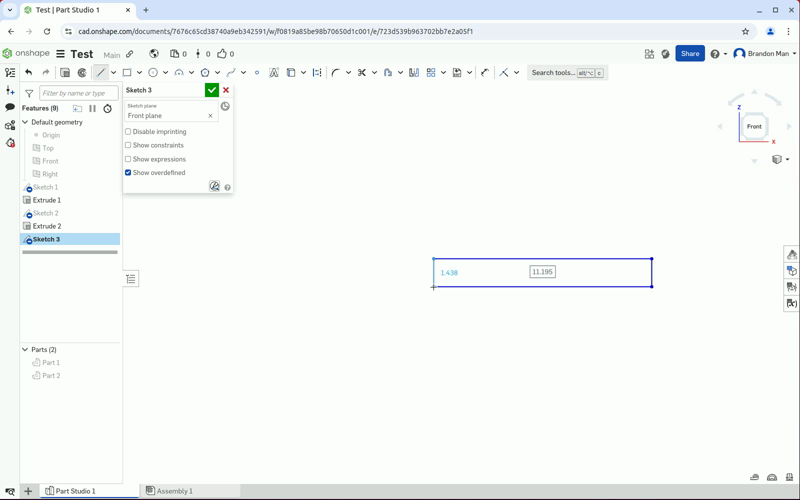
scroll(6)
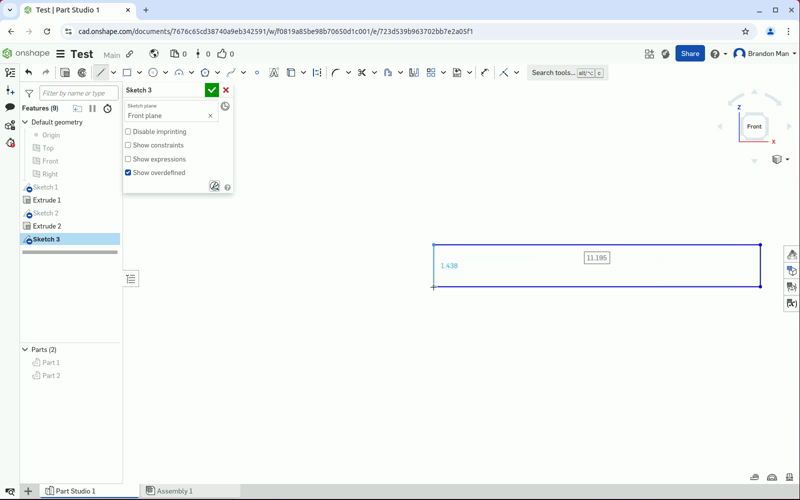
scroll(6)
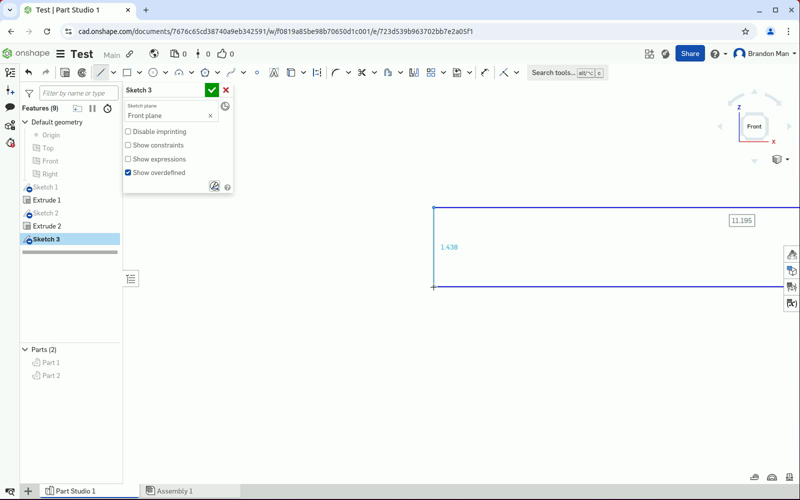
key_up(shift)
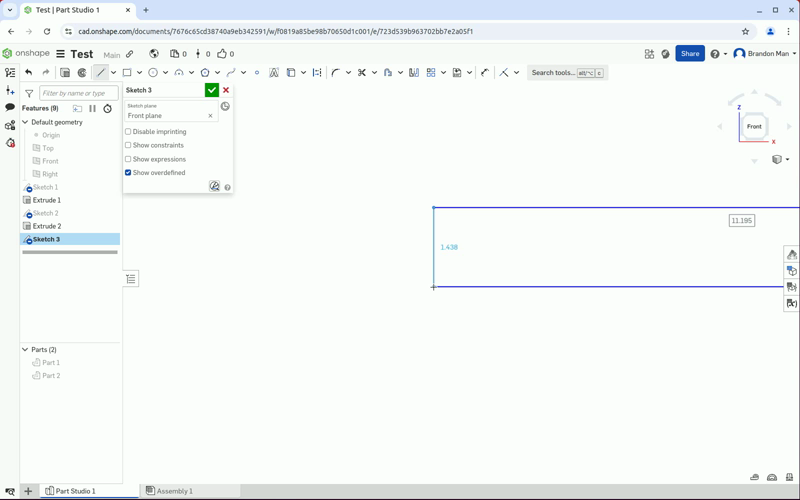
click(433, 286)
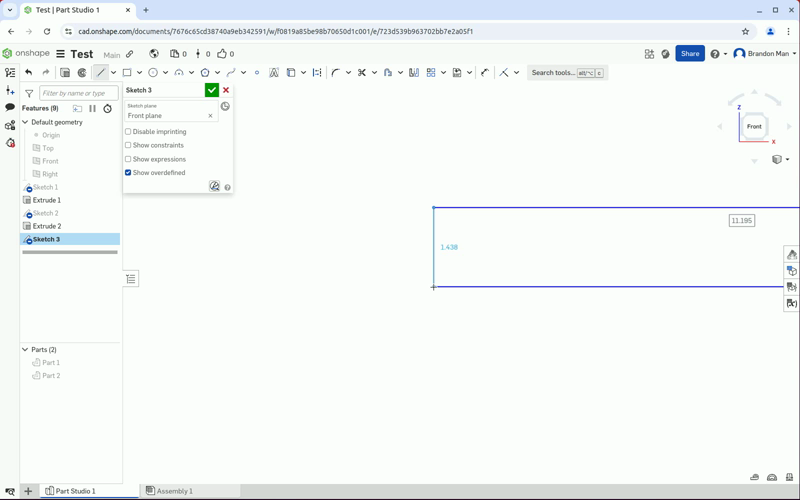
scroll(-6)
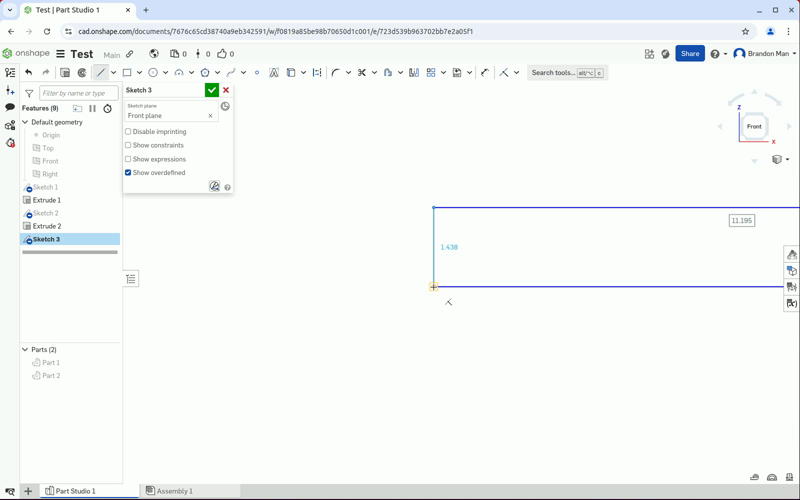
scroll(-6)
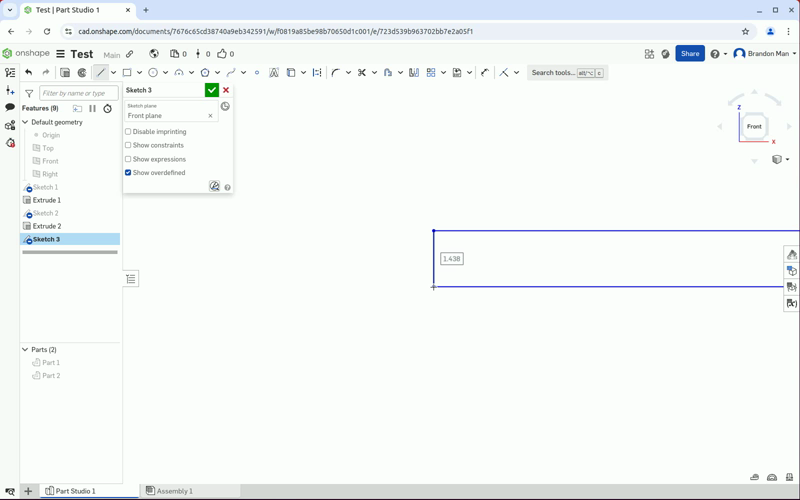
scroll(-6)
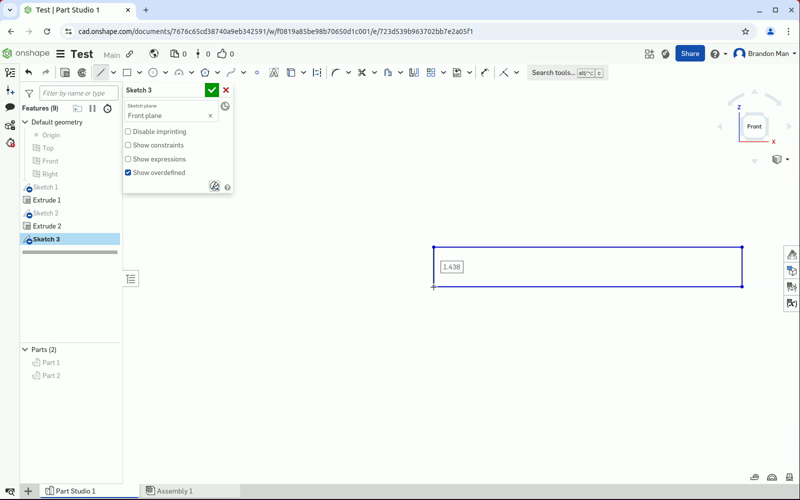
scroll(-6)
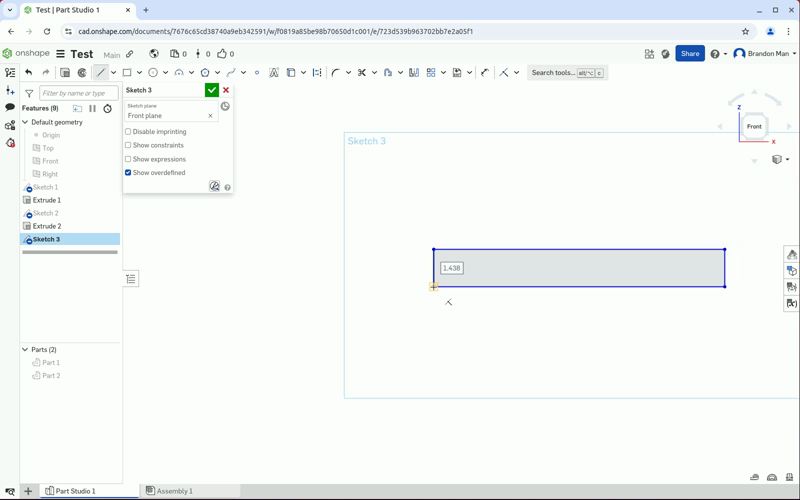
scroll(-6)
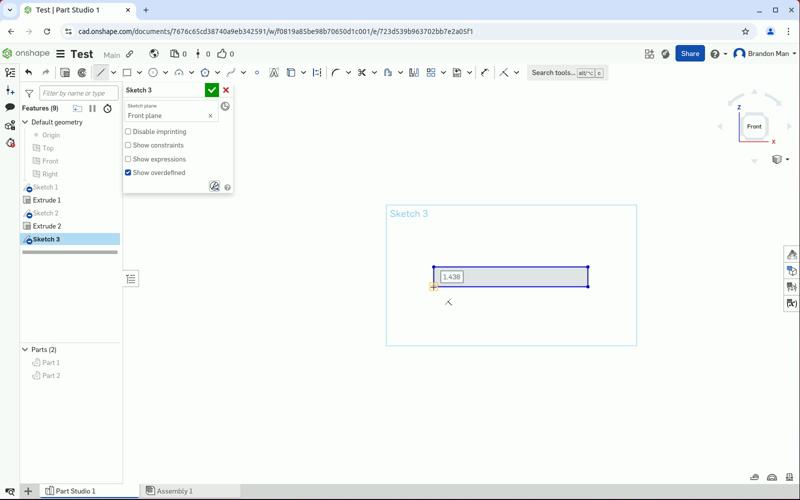
scroll(-6)
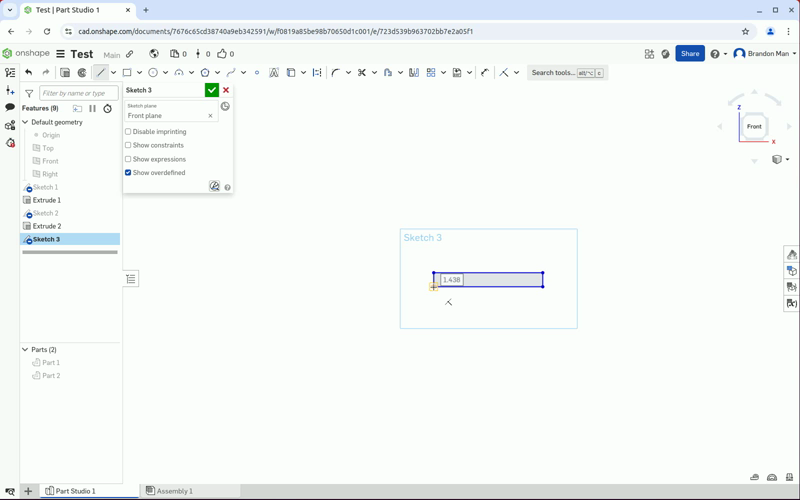
scroll(-6)
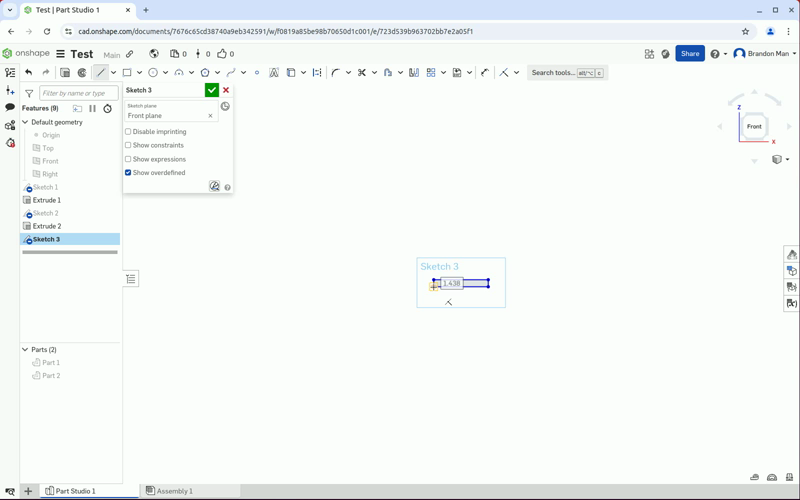
key(esc)
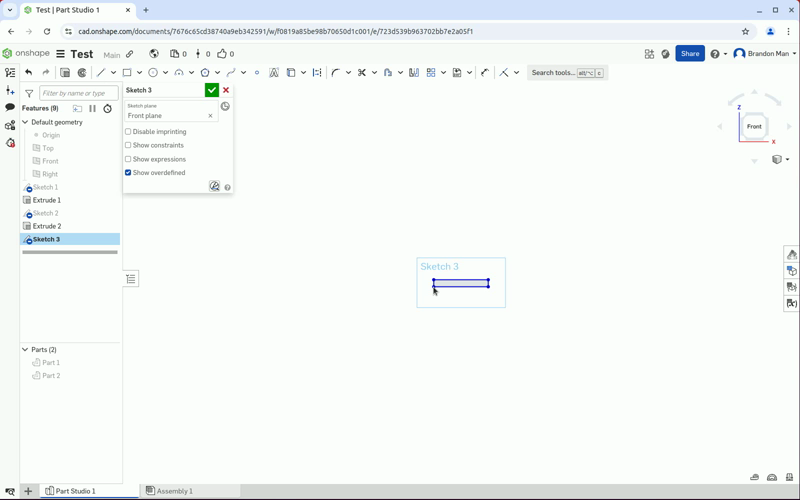
mouse_move(451, 283)
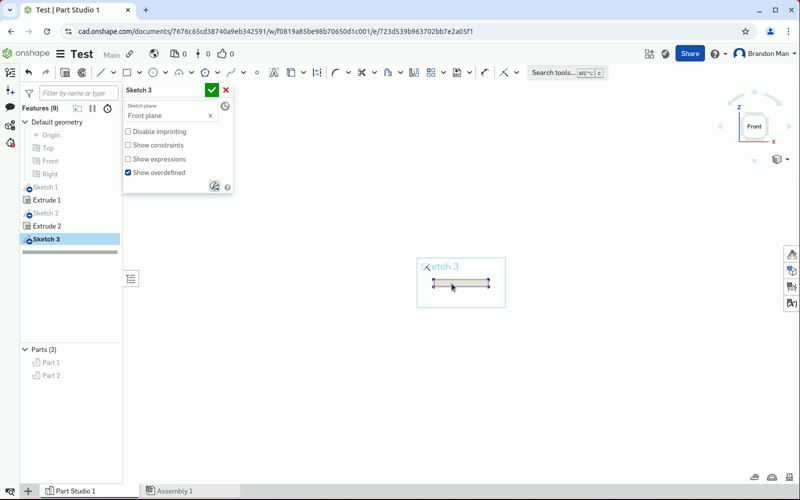
scroll(6)
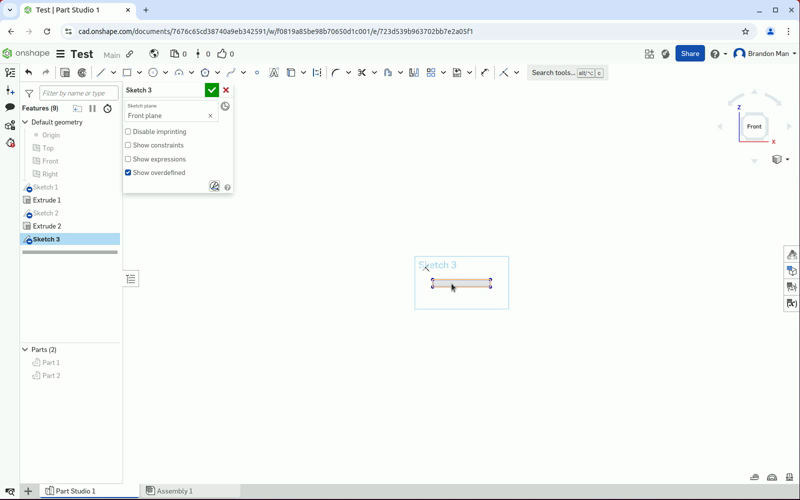
scroll(6)
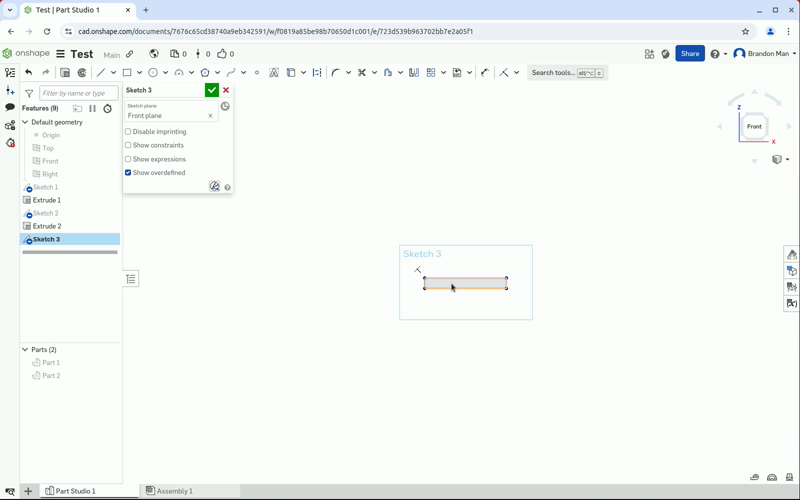
scroll(6)
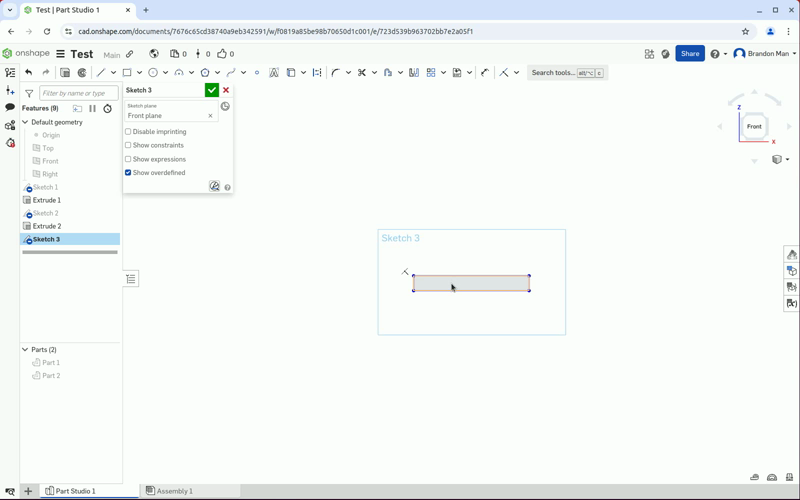
scroll(6)
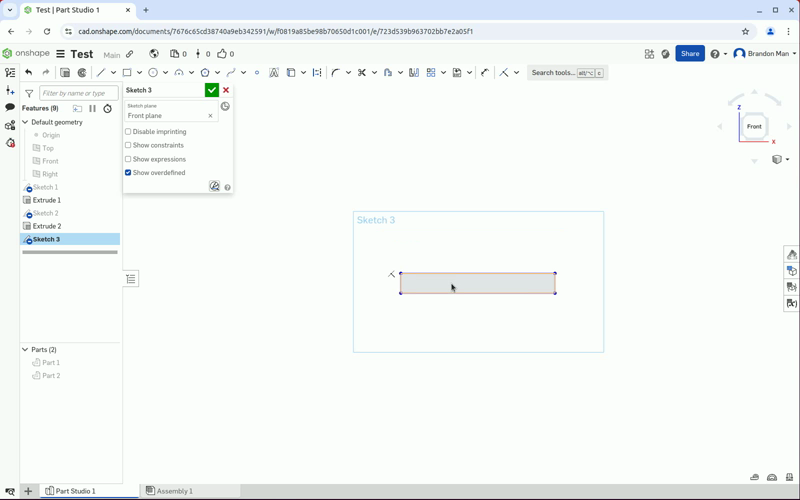
scroll(6)
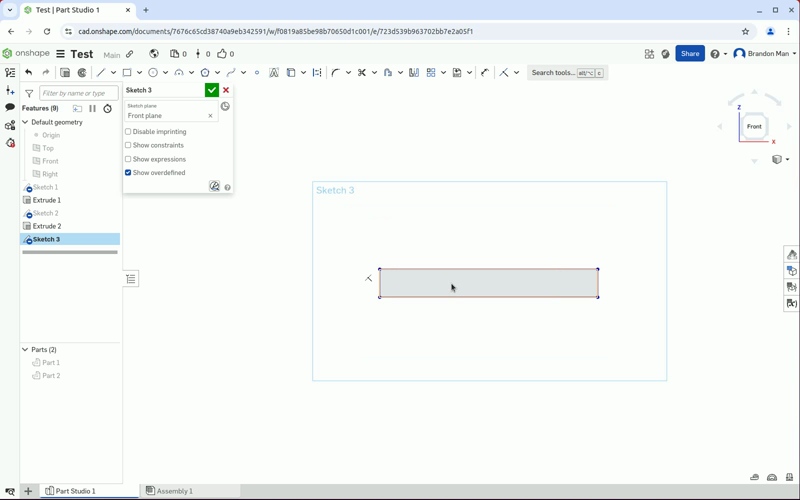
scroll(6)
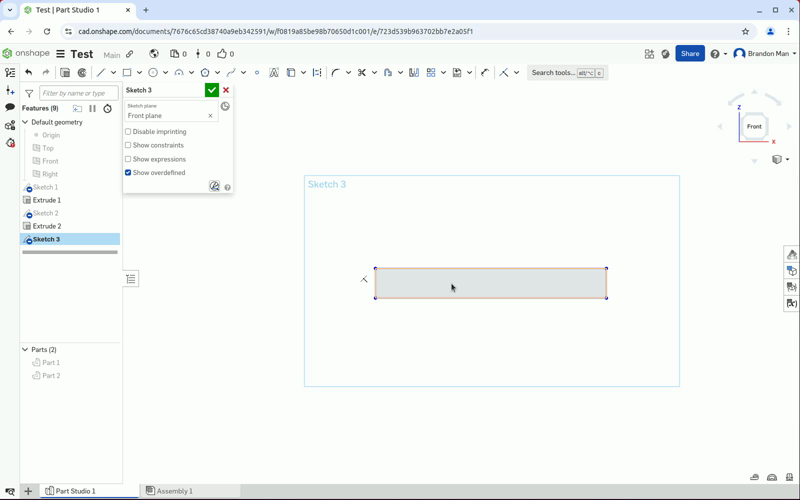
scroll(6)
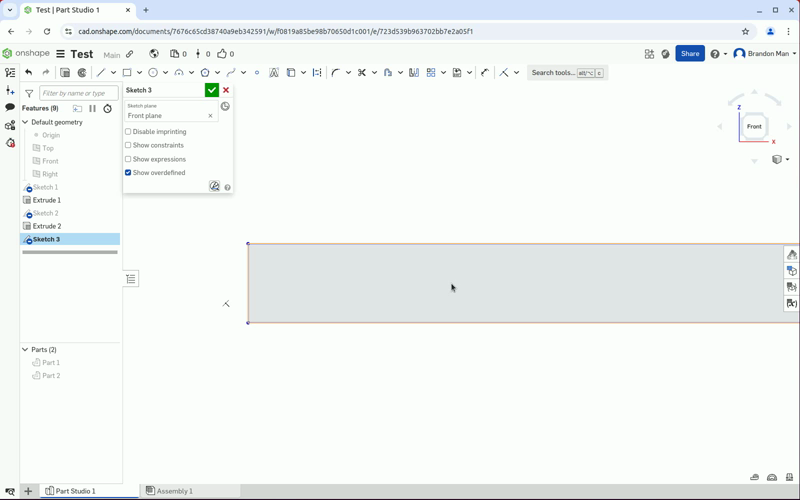
click(451, 283)
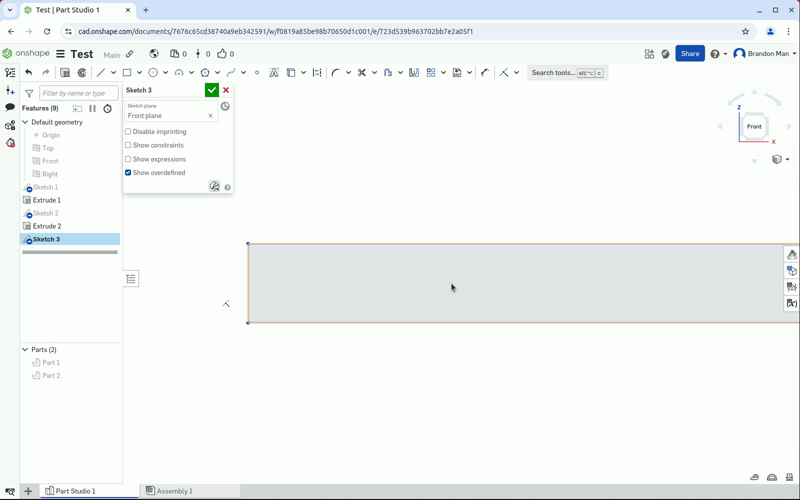
scroll(-6)
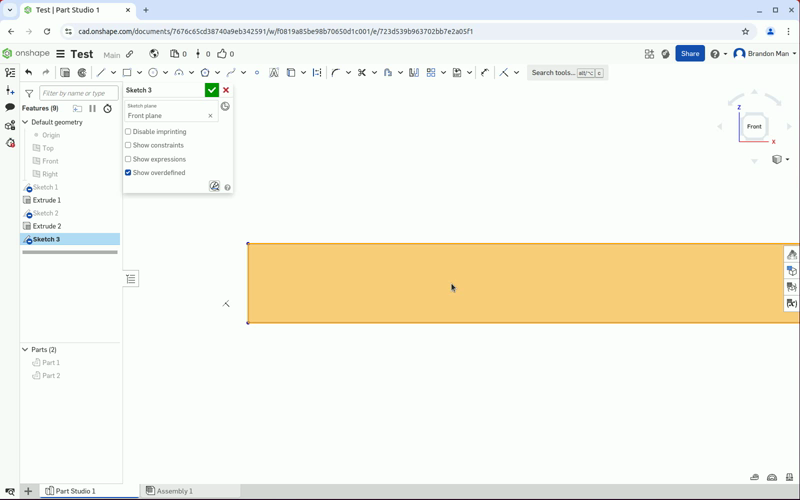
scroll(-6)
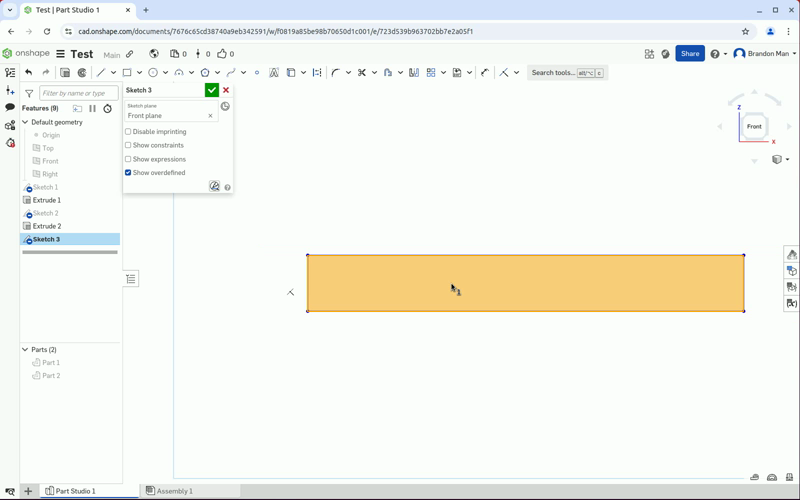
scroll(-6)
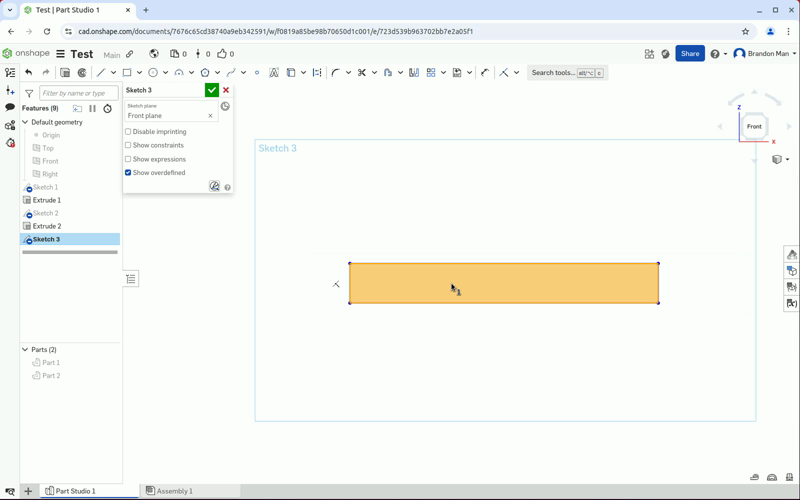
scroll(-6)
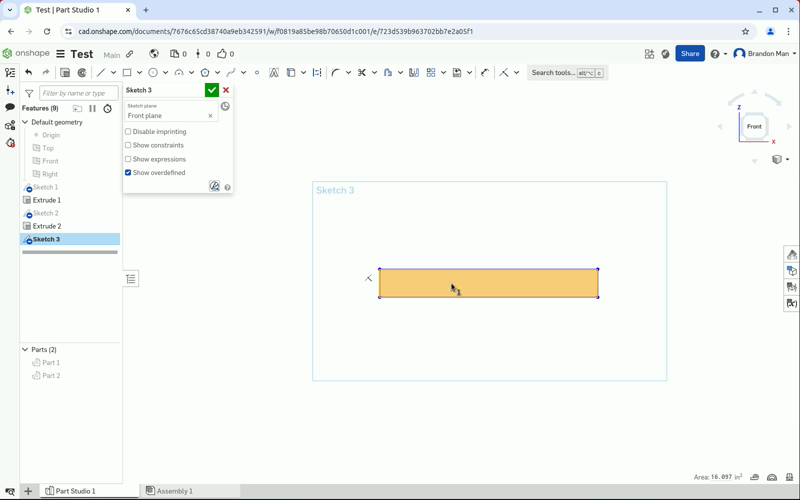
scroll(-6)
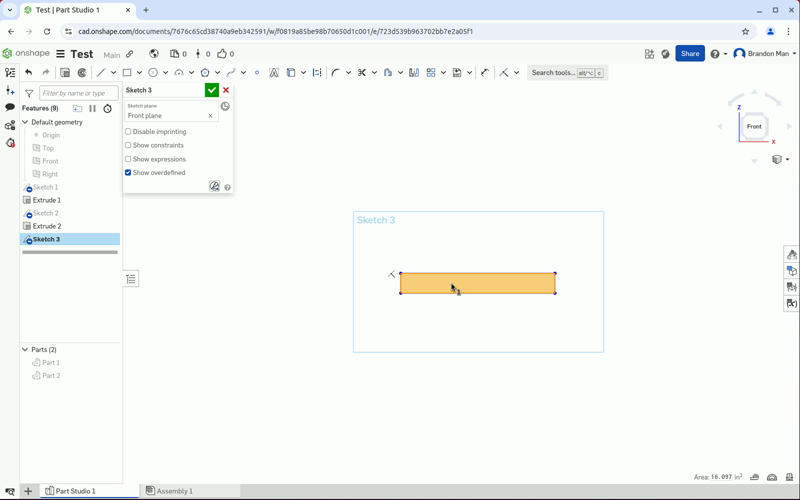
scroll(-6)
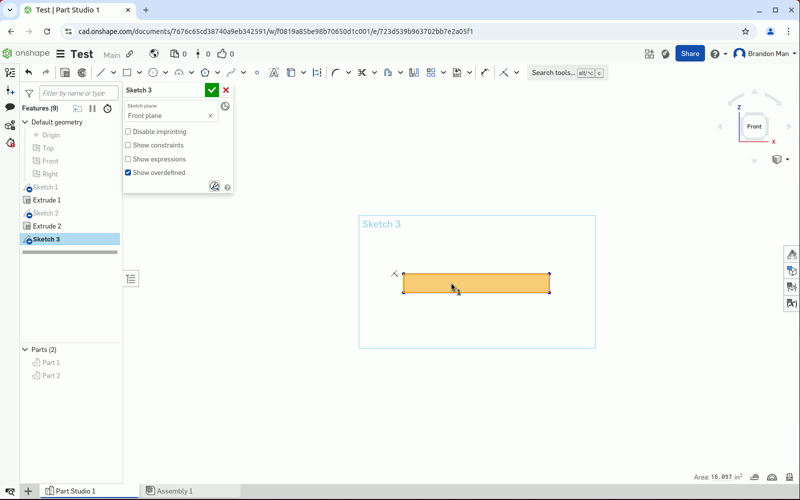
scroll(-6)
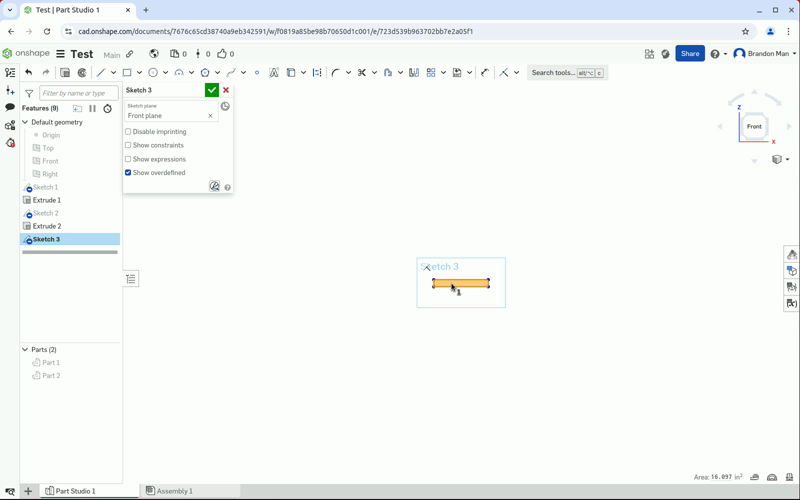
mouse_move(73, 352)
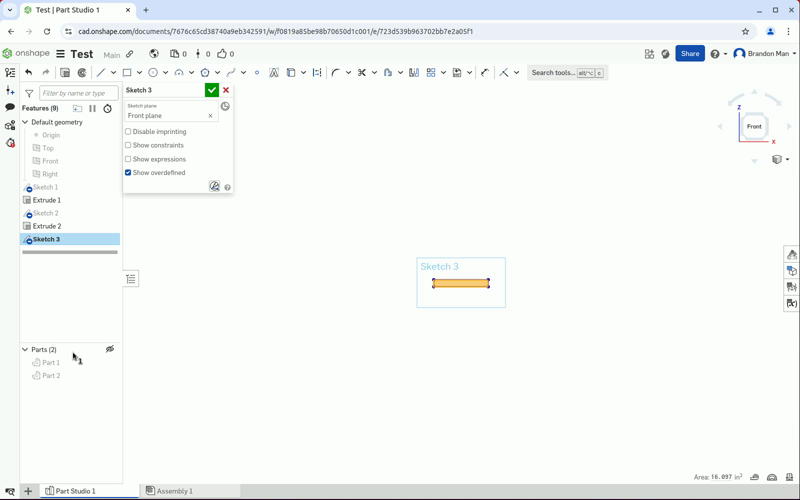
key(shift+y)
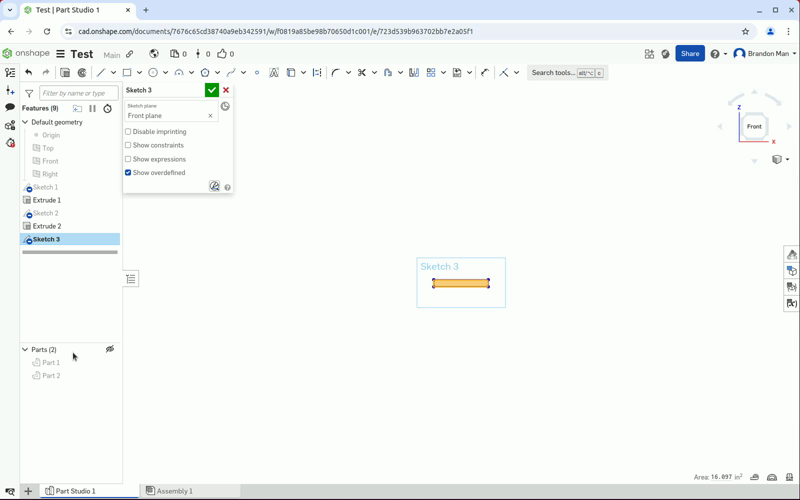
key(shift+e)
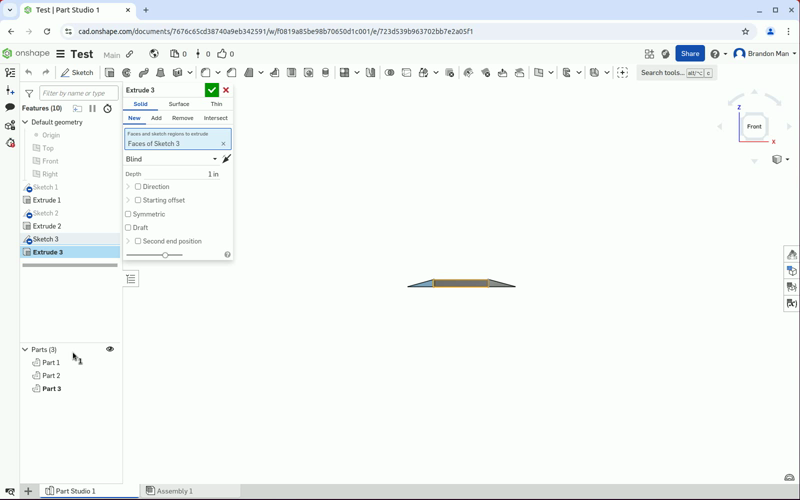
mouse_move(143, 106)
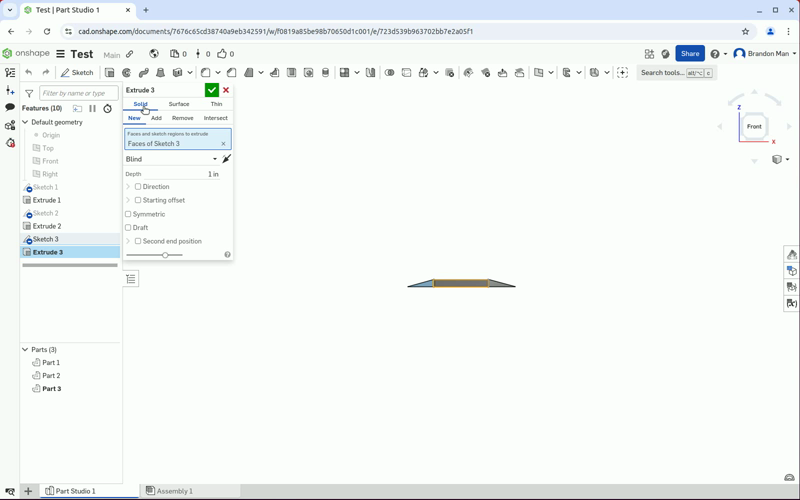
click(143, 106)
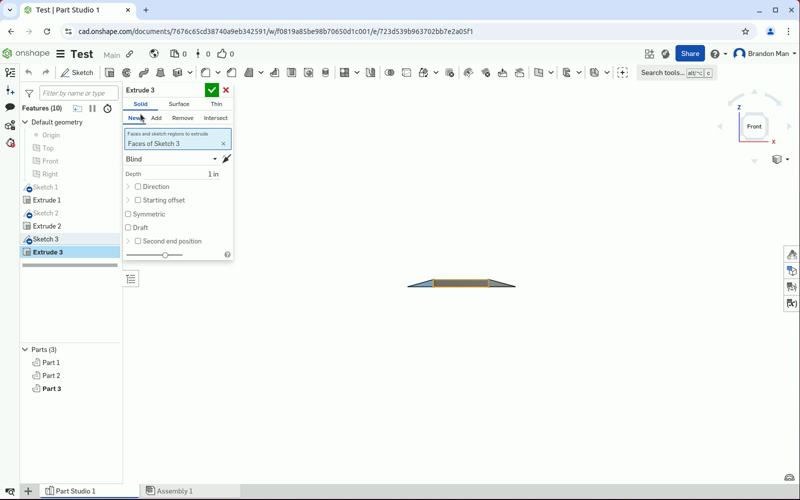
mouse_move(137, 120)
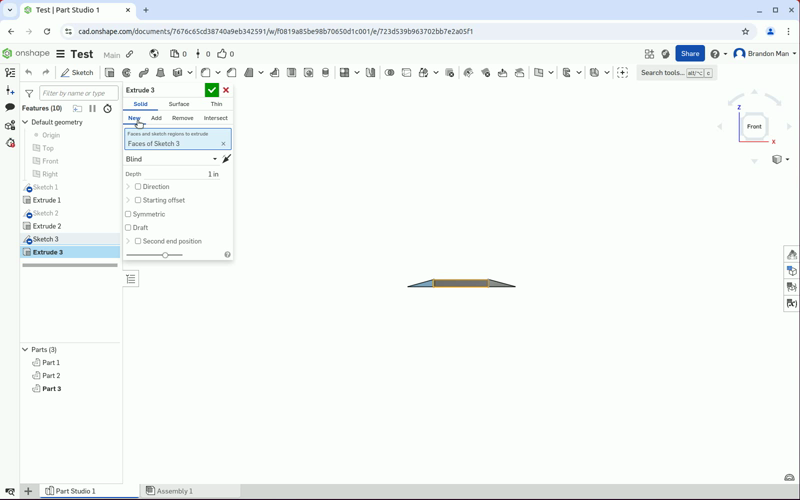
click(137, 120)
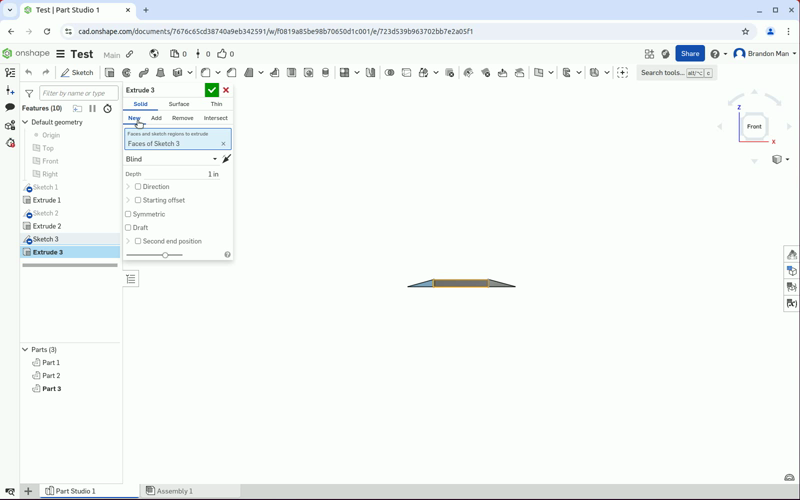
key(tab, 4)
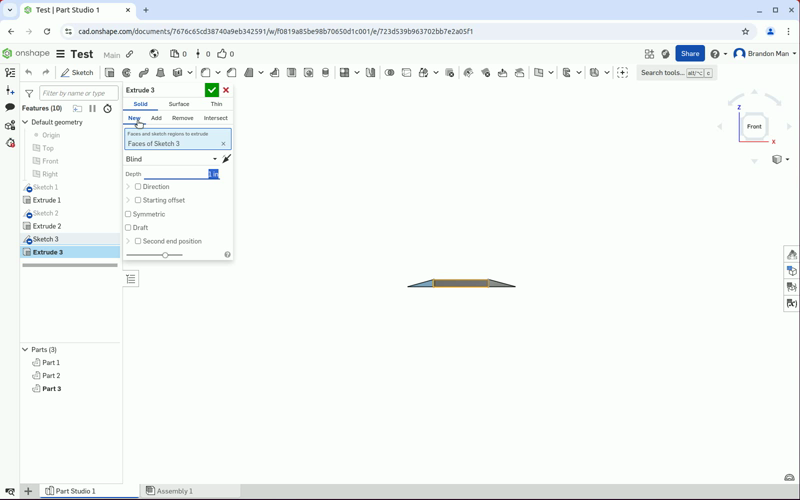
text(23.108)
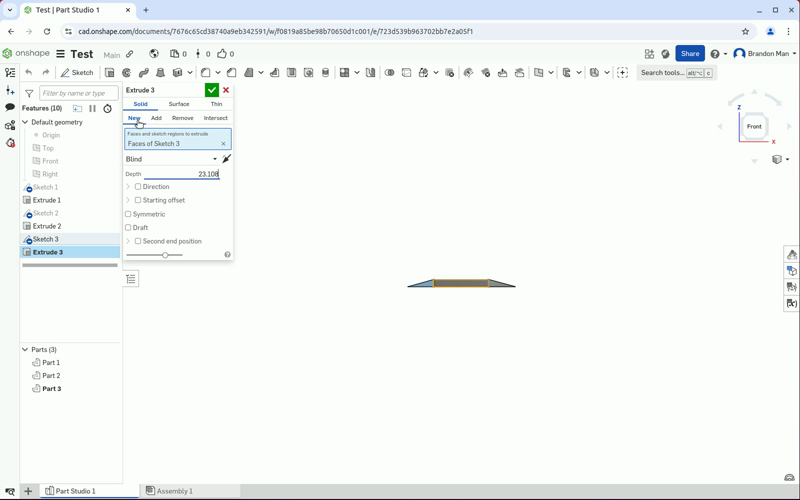
key(enter)
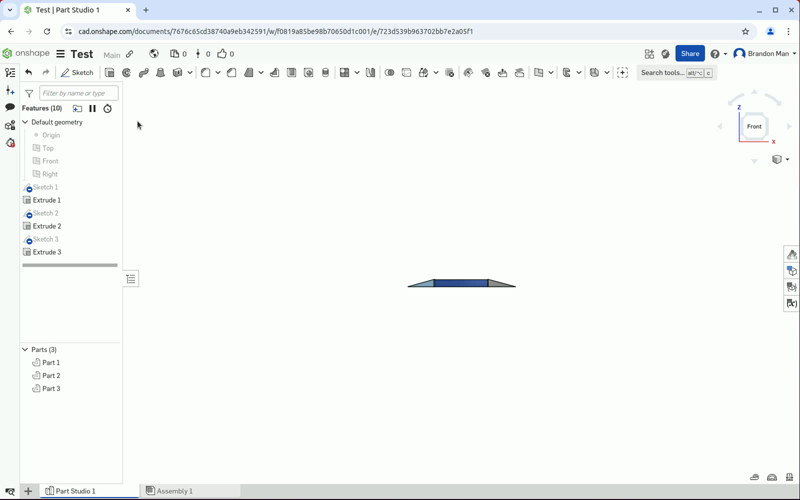
key(shift+h)
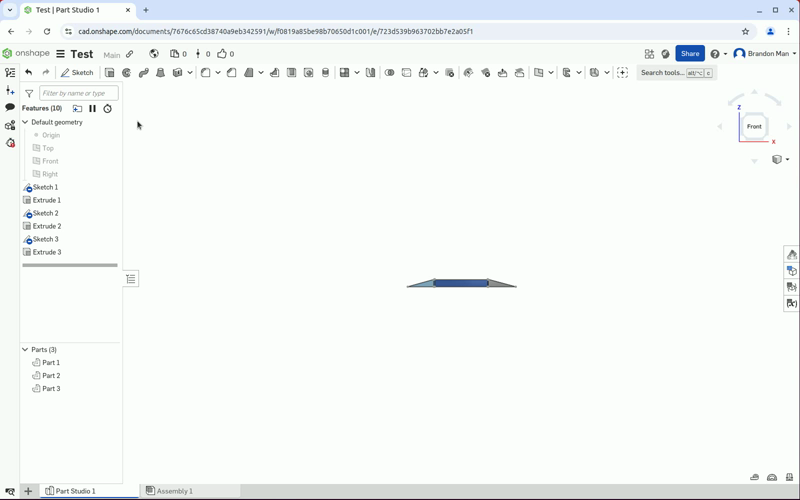
key(shift+h)
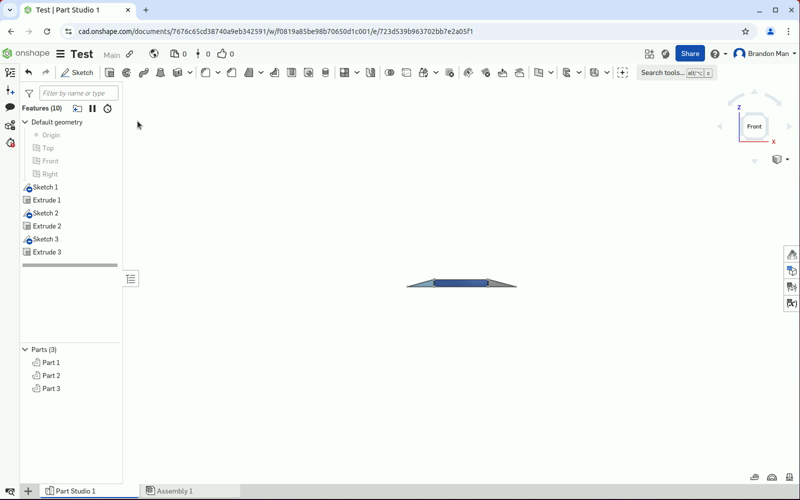
key(shift+7)
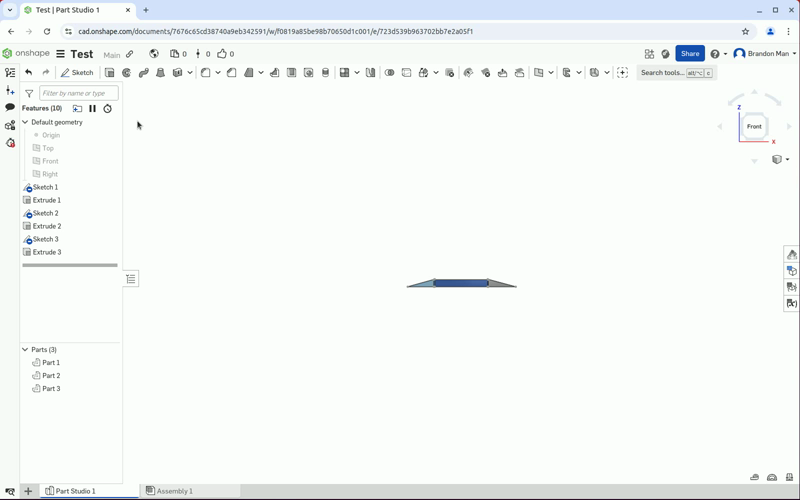
key(left, 2)
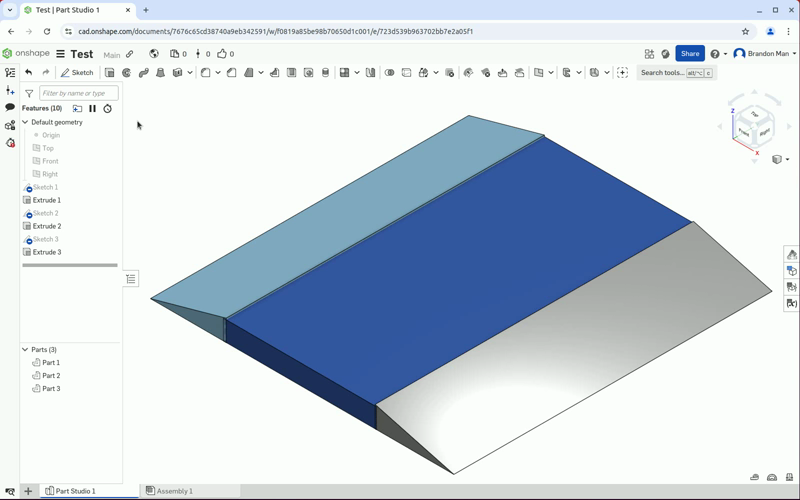
key(down, 2)
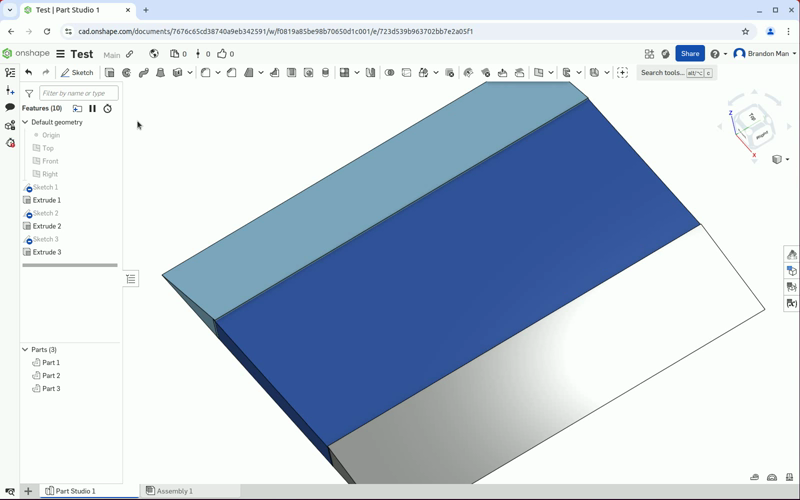
key(up, 2)
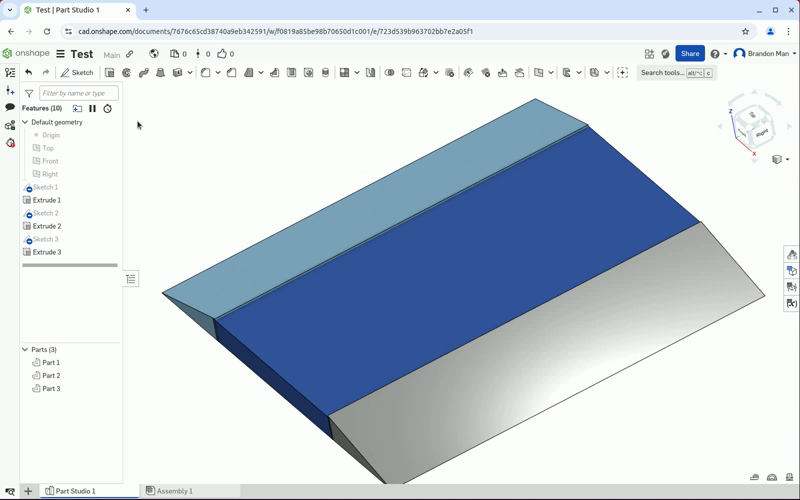
key(right, 2)
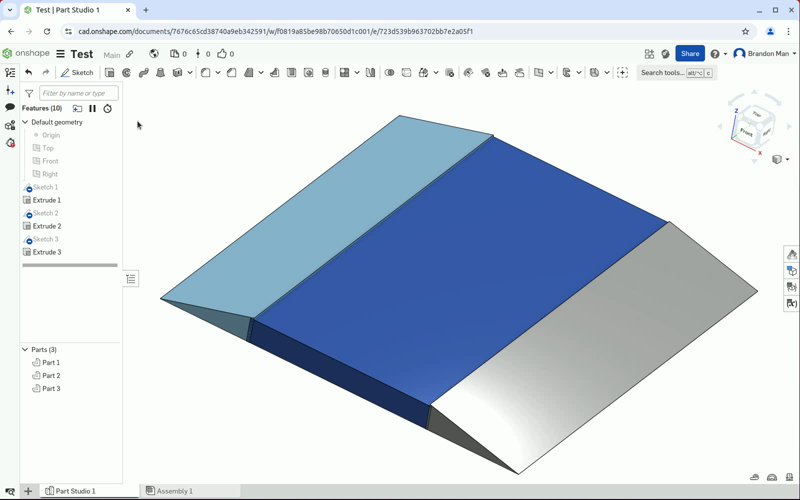
mouse_move(73, 189)
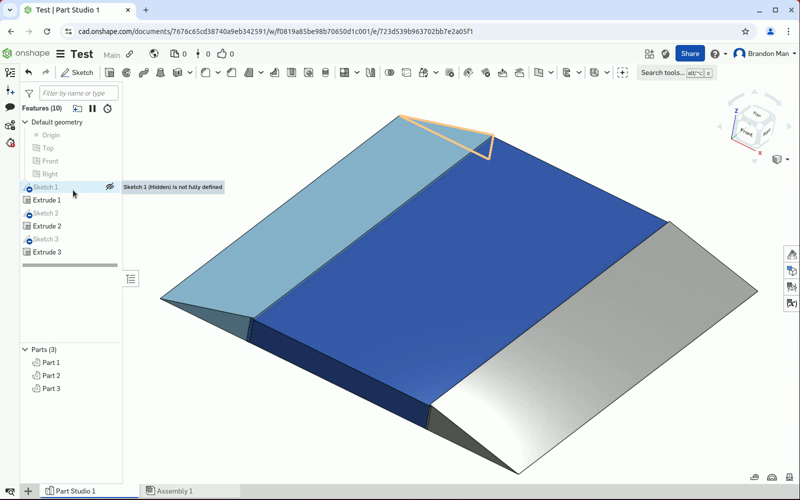
click(73, 189)